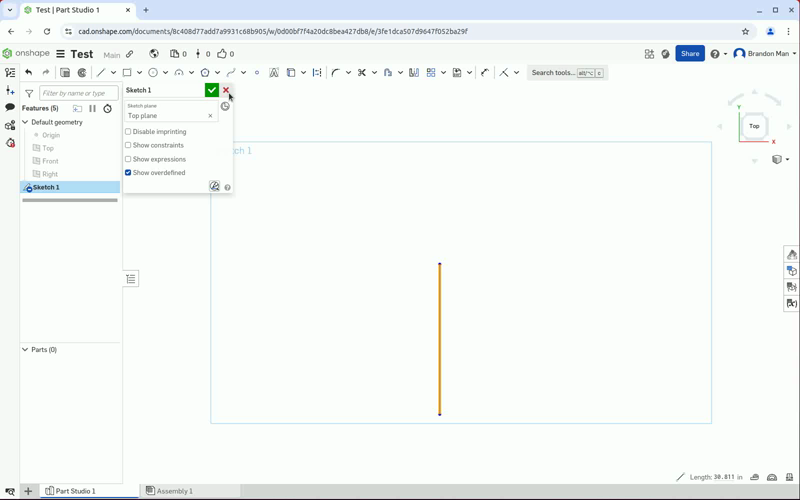
key(shift+h)
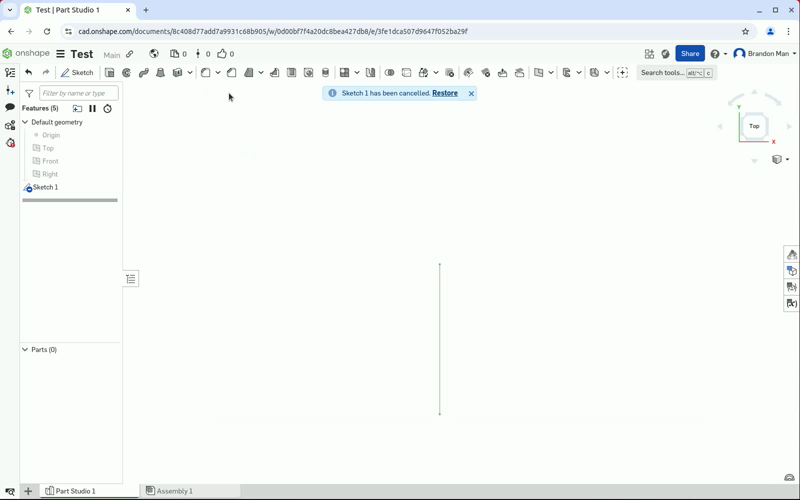
key(shift+s)
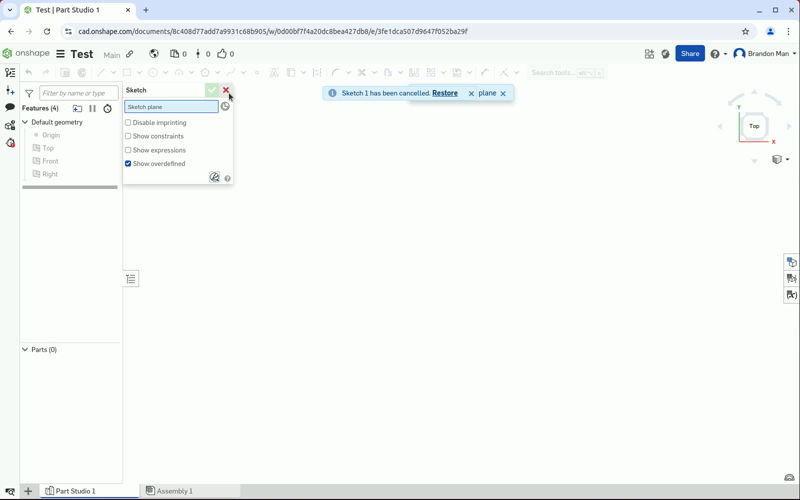
mouse_move(73, 150)
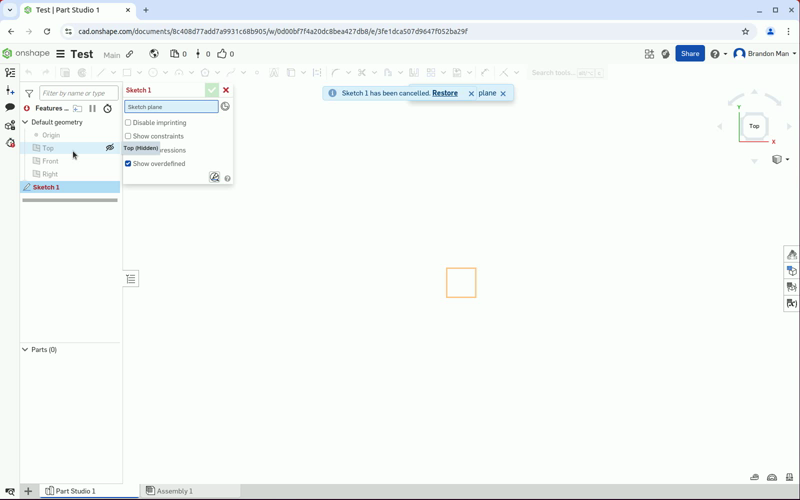
click(73, 150)
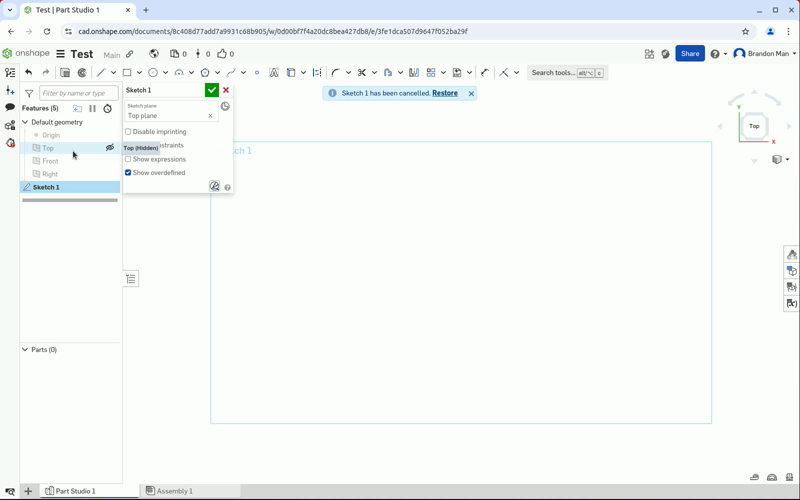
mouse_move(73, 352)
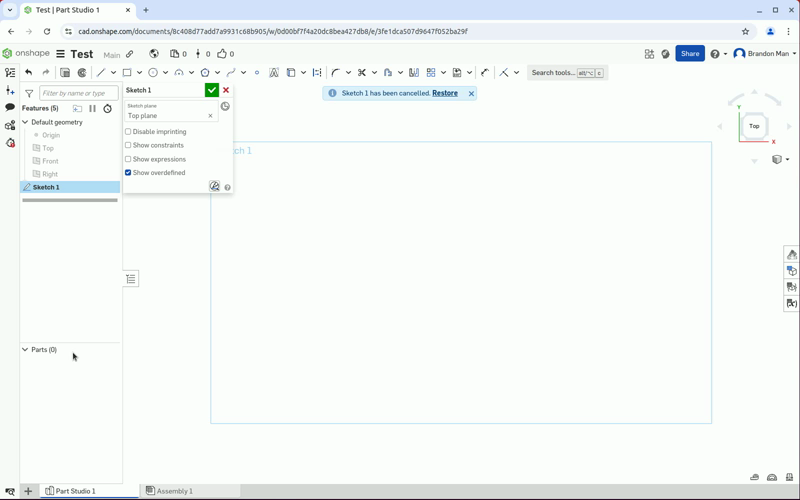
key(y)
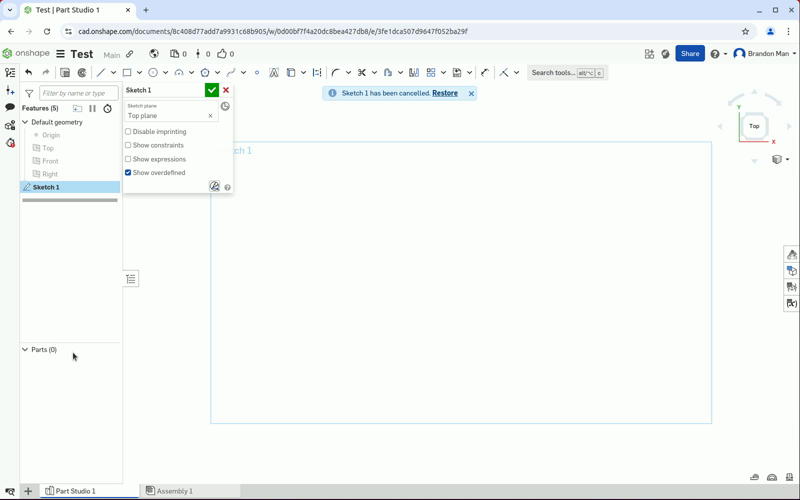
key(c)
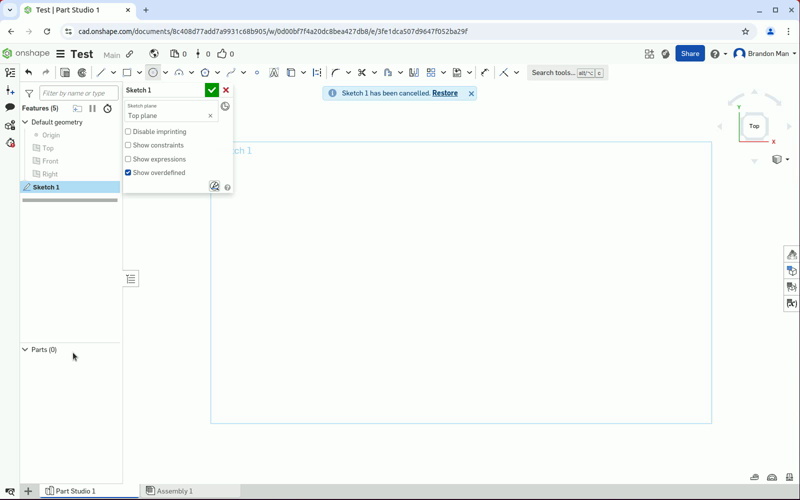
key_down(shift)
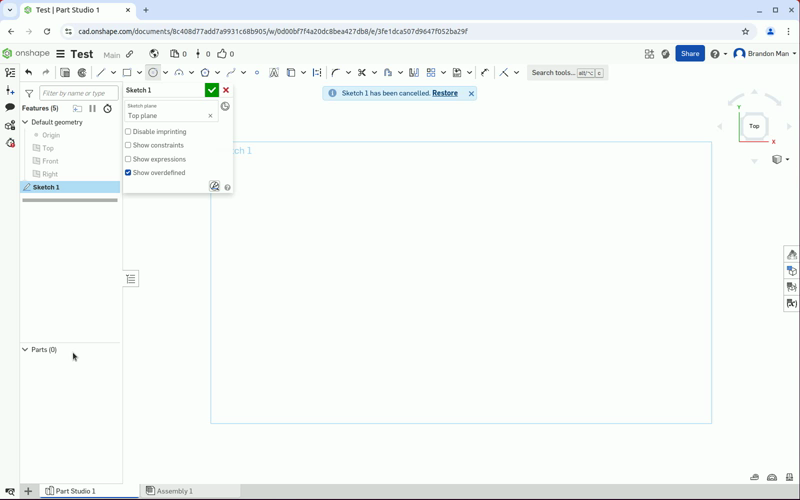
mouse_move(461, 282)
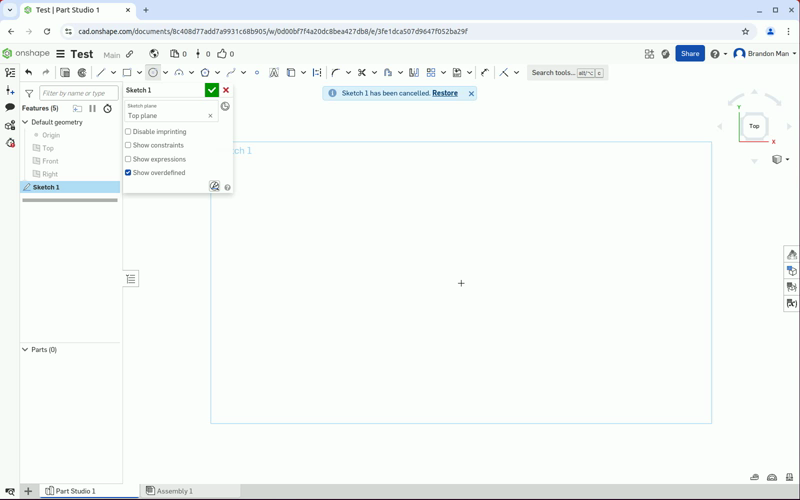
click(461, 282)
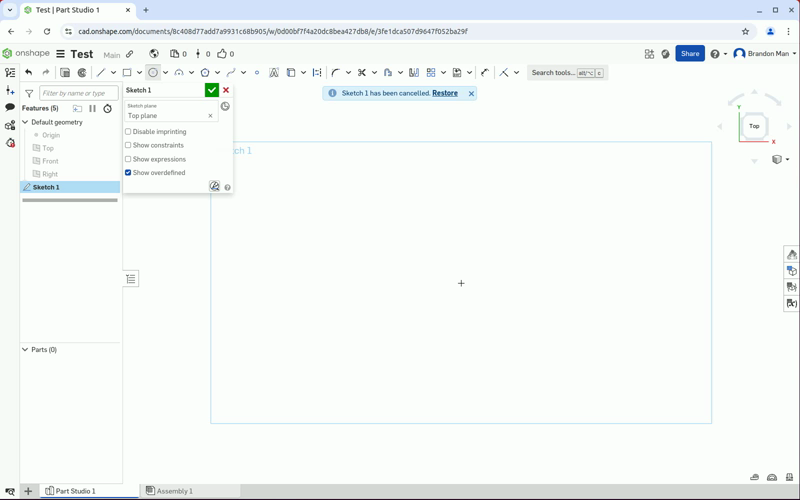
key_up(shift)
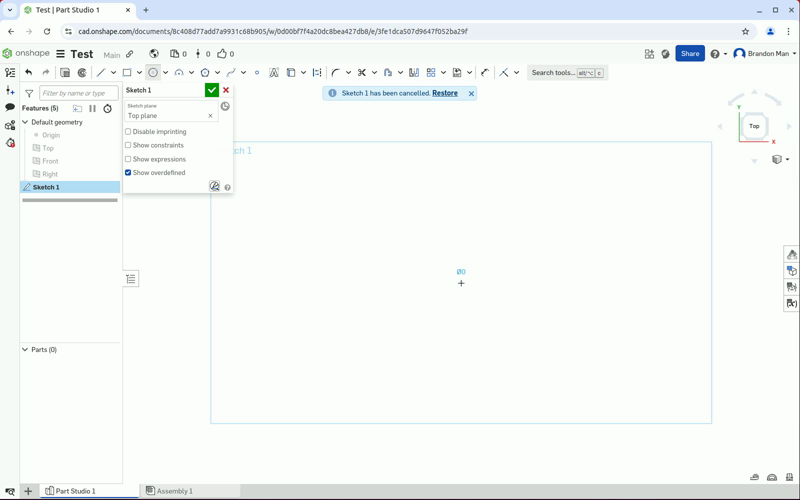
mouse_move(574, 282)
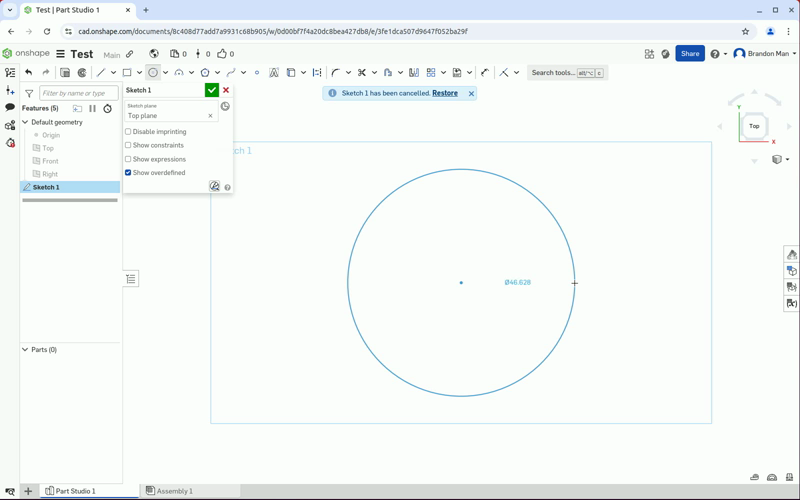
click(574, 282)
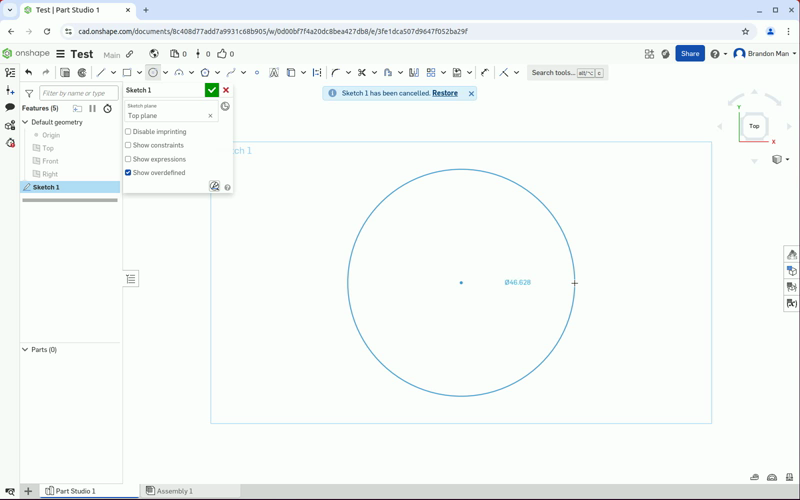
key(esc)
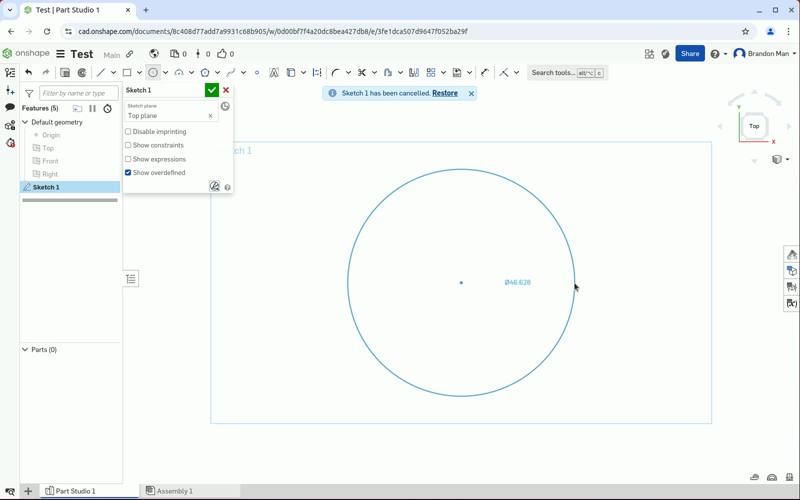
key(c)
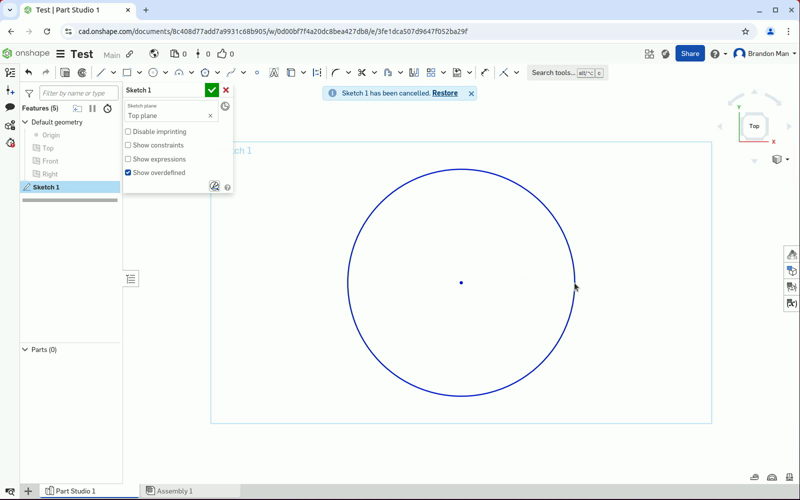
key_down(shift)
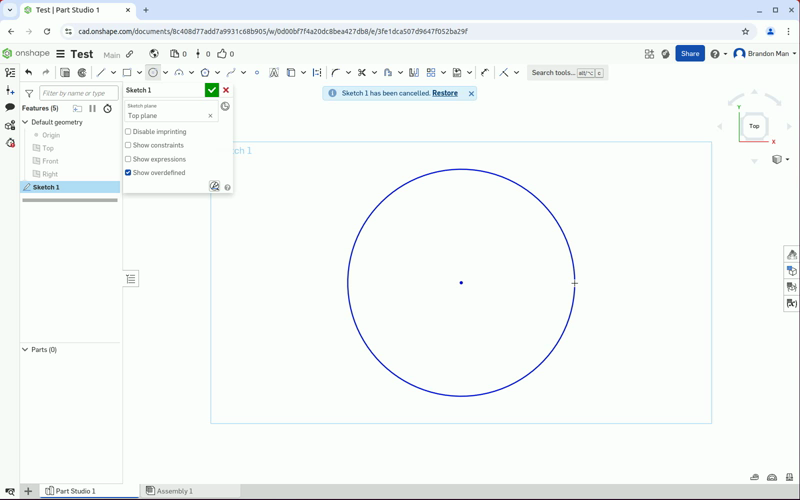
mouse_move(461, 282)
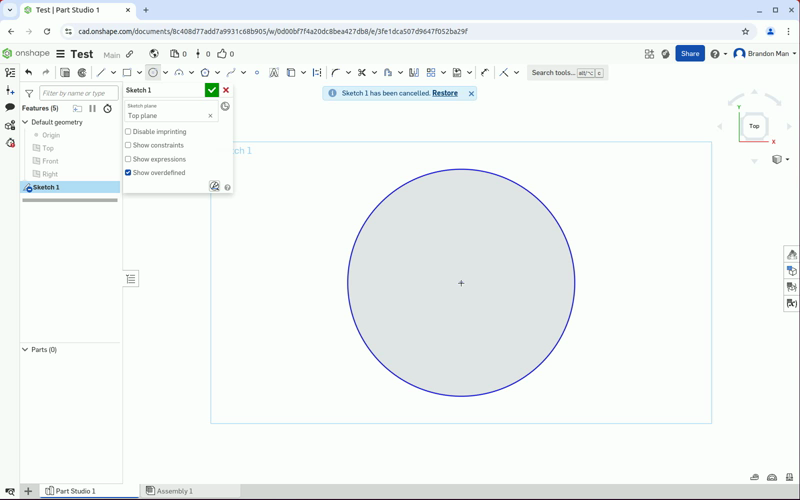
click(461, 282)
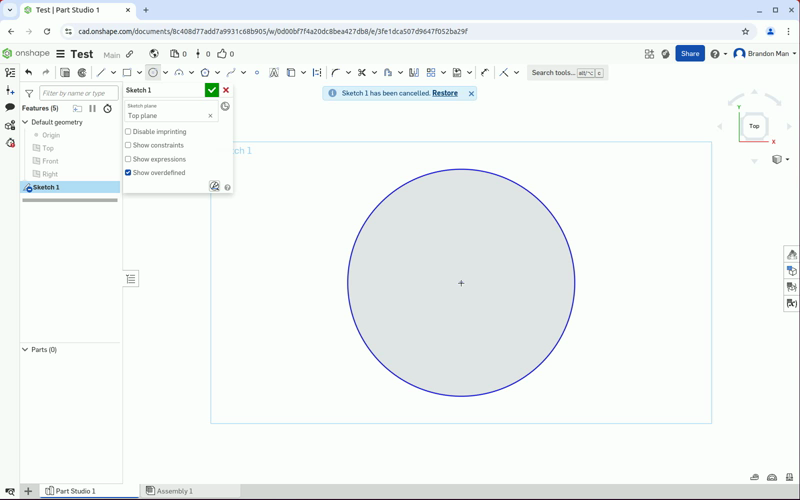
key_up(shift)
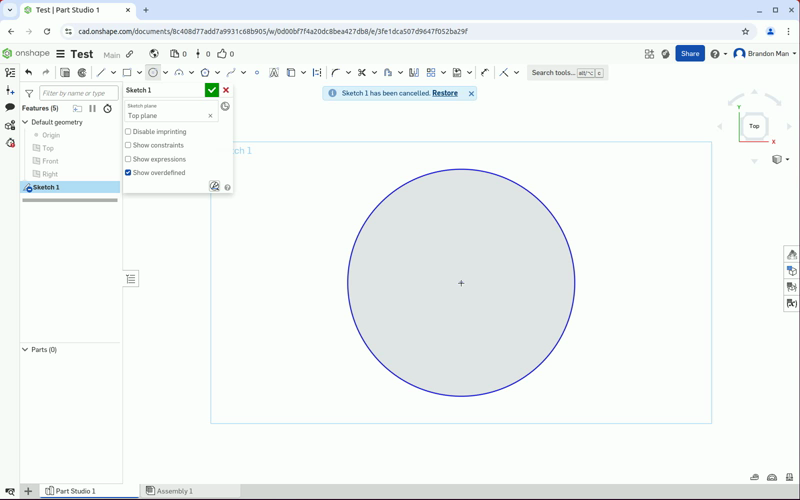
mouse_move(529, 282)
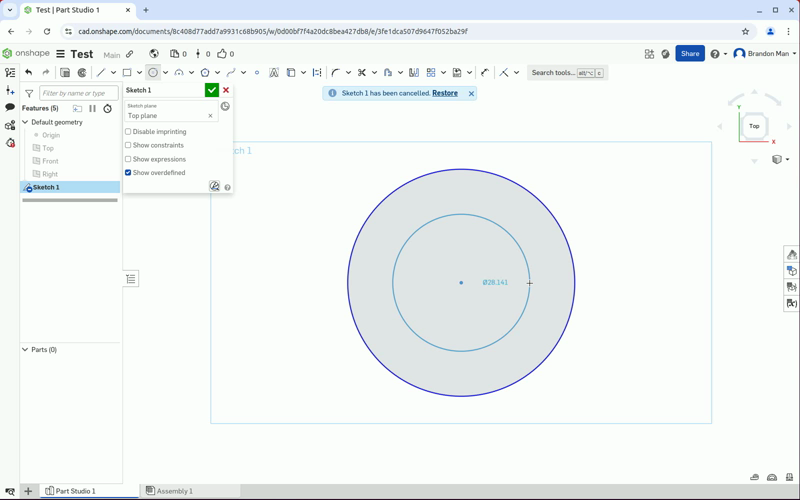
click(529, 282)
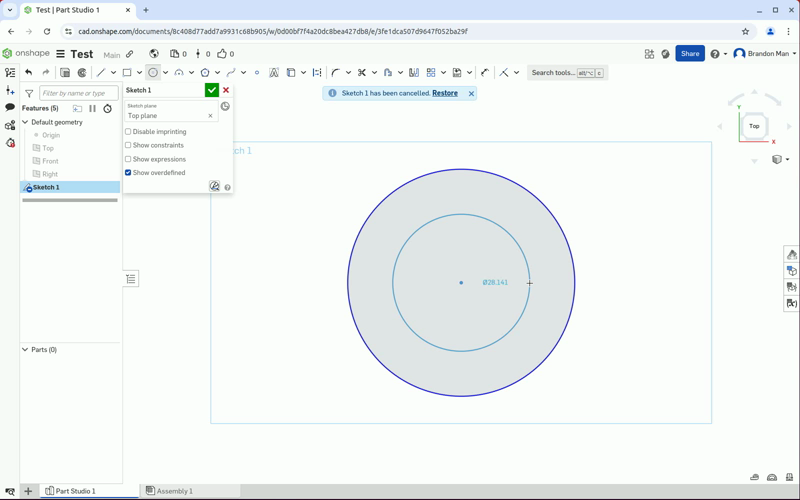
key(esc)
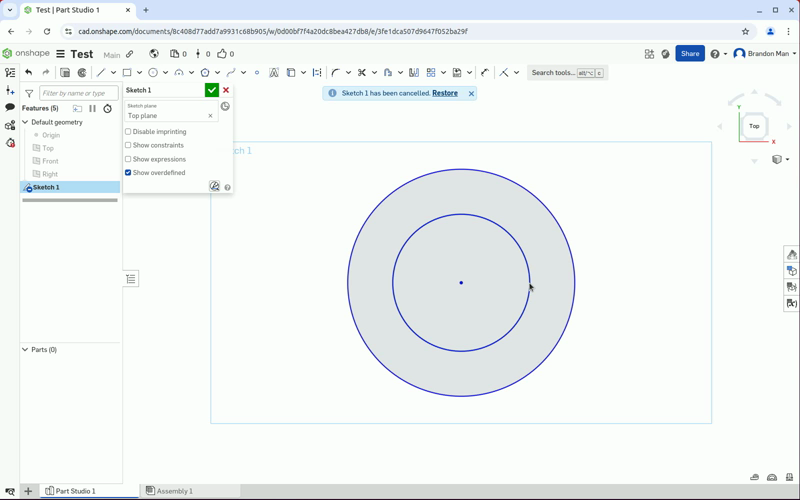
mouse_move(371, 258)
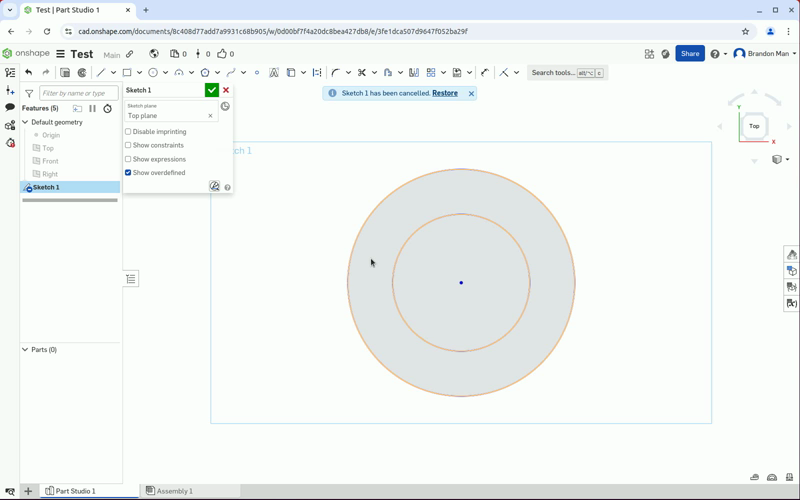
click(371, 258)
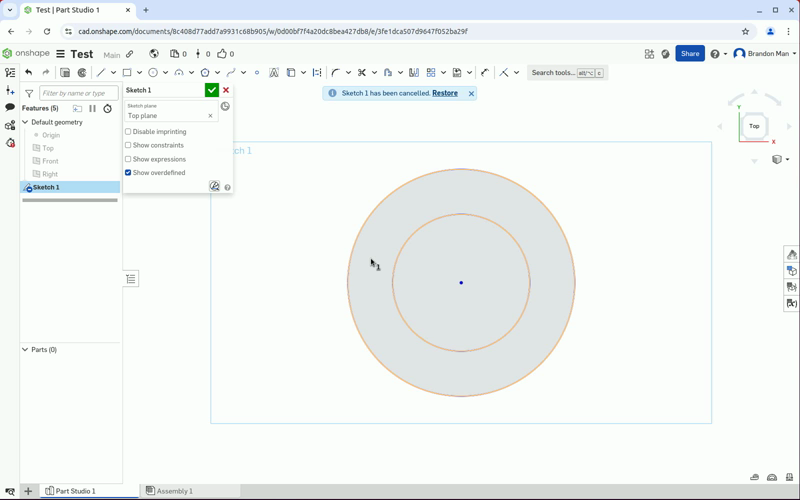
mouse_move(73, 352)
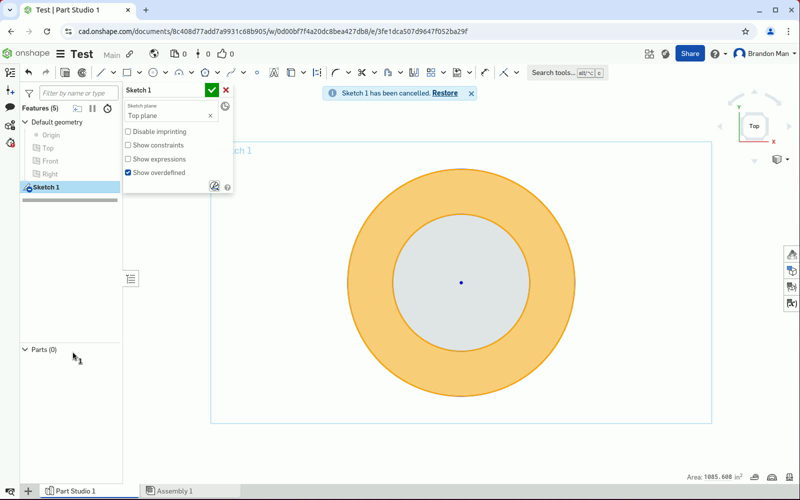
key(shift+y)
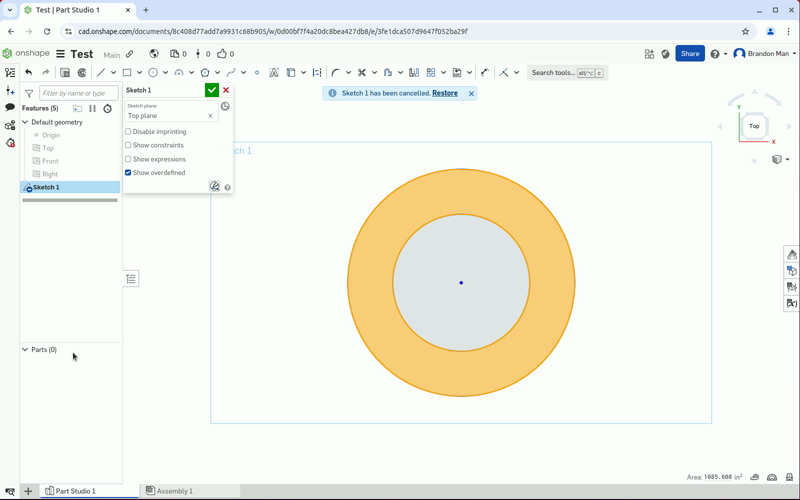
key(shift+e)
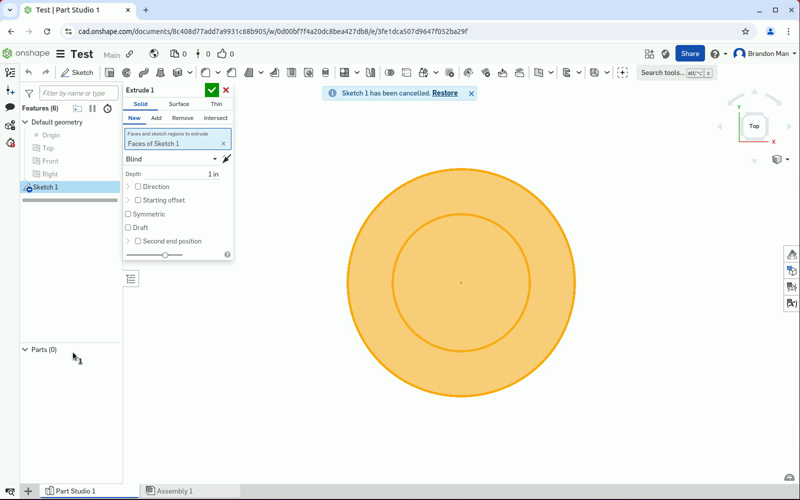
mouse_move(143, 106)
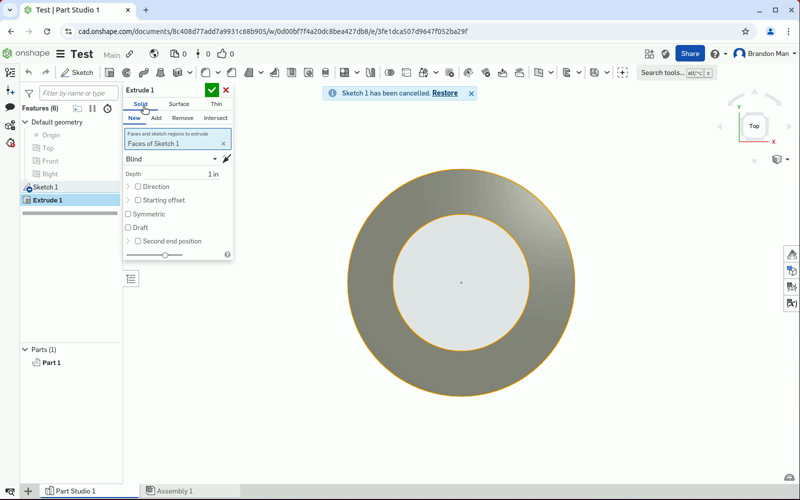
click(143, 106)
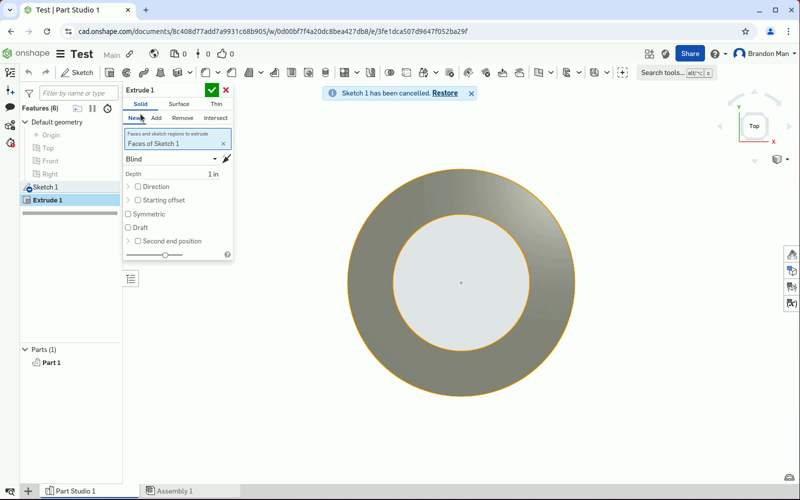
mouse_move(137, 120)
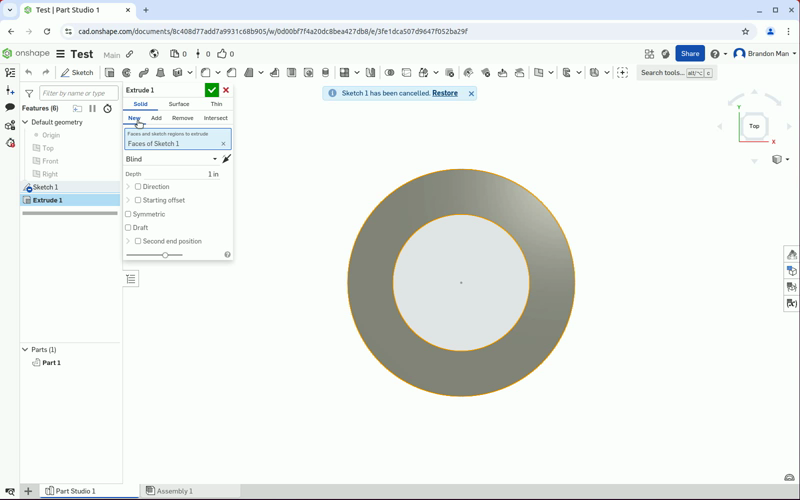
click(137, 120)
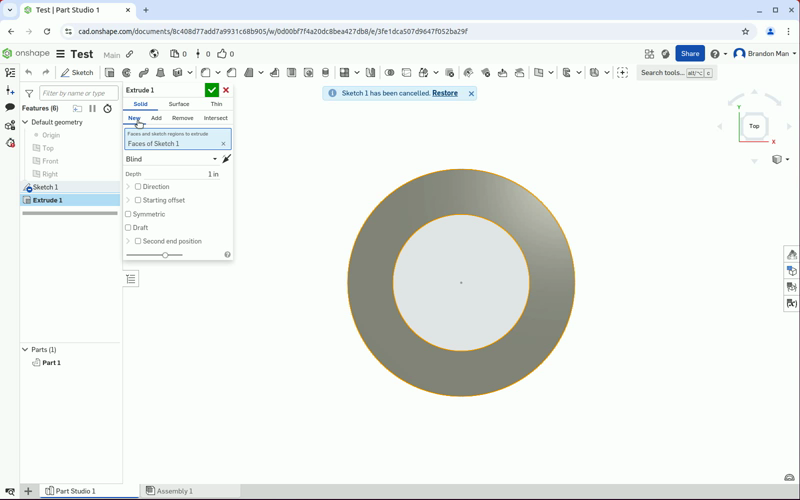
key(tab, 4)
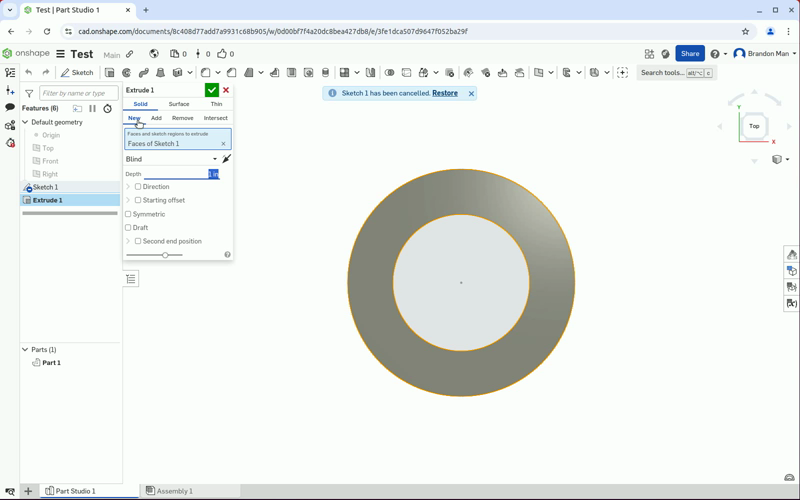
text(1.685)
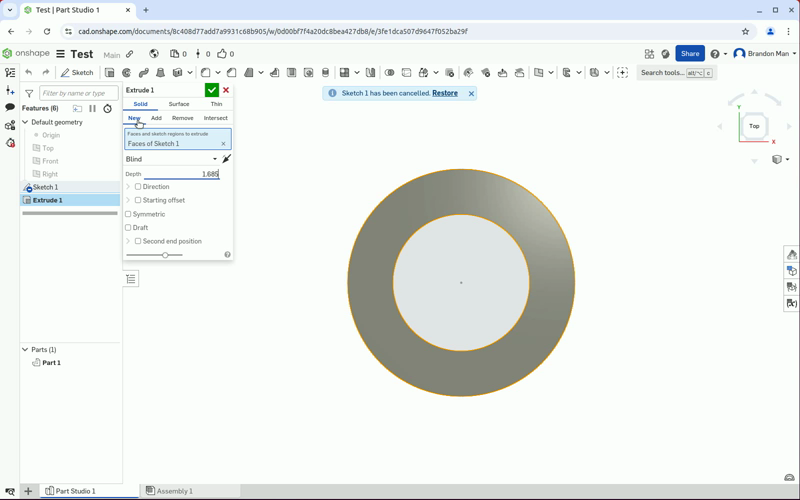
key(enter)
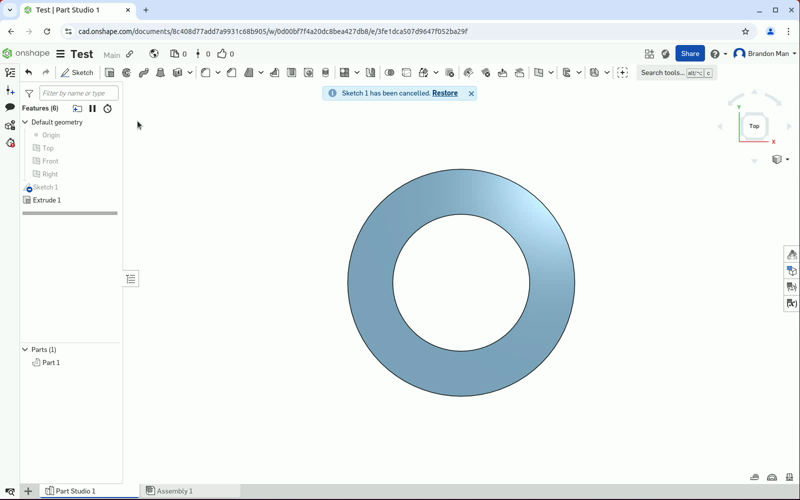
key(shift+h)
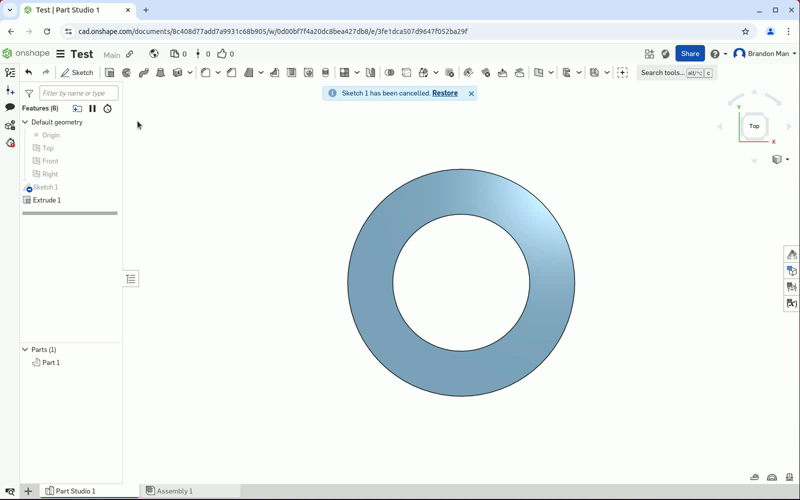
key(shift+h)
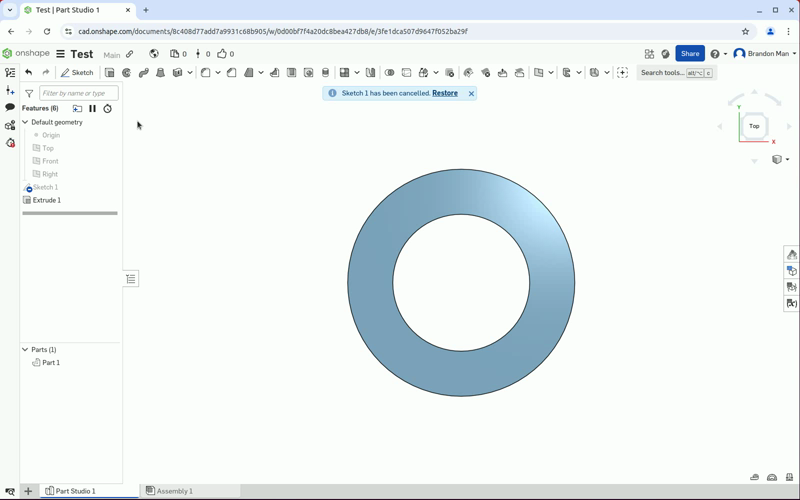
mouse_move(73, 189)
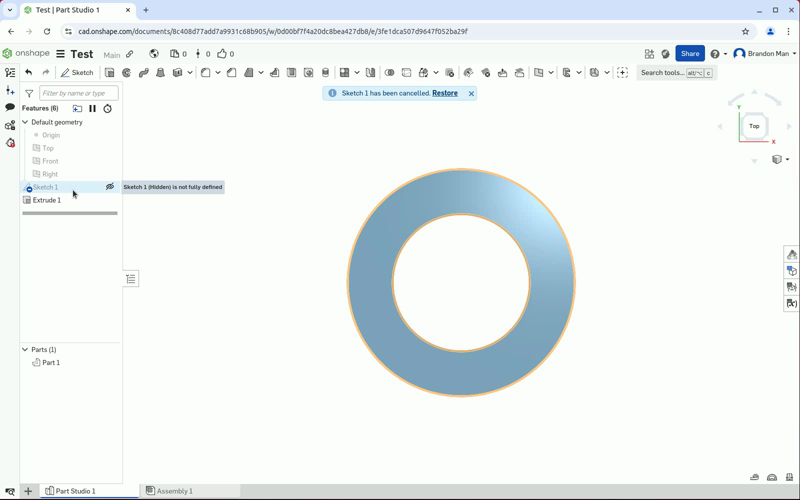
click(73, 189)
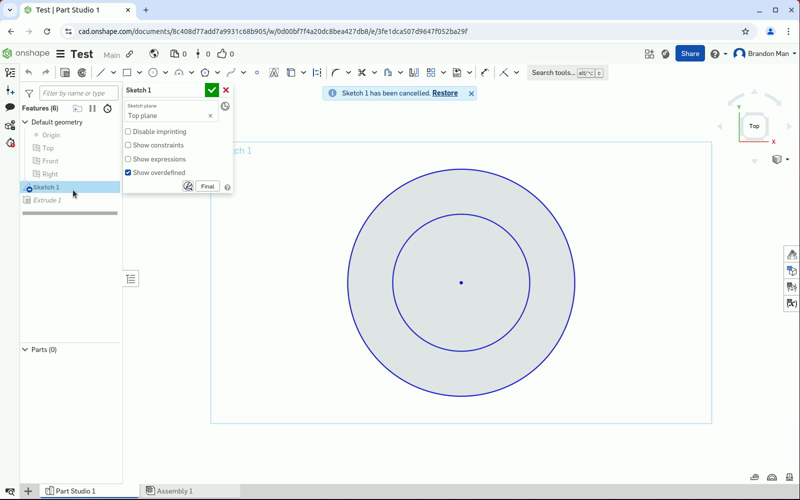
mouse_move(229, 92)
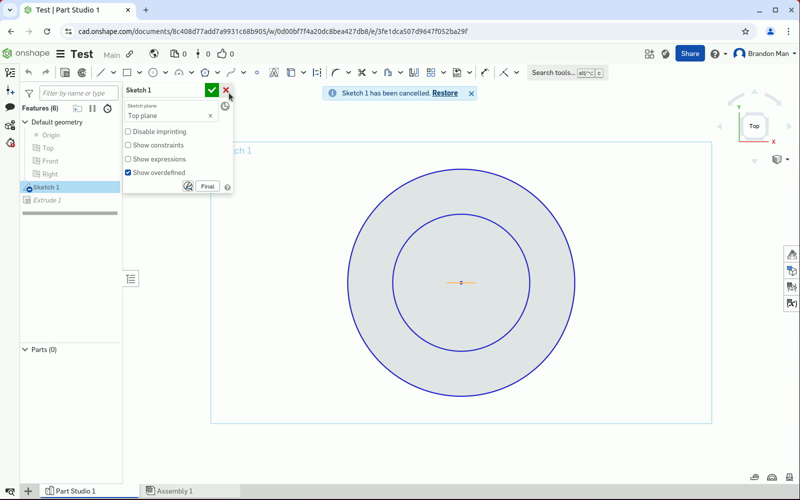
click(229, 92)
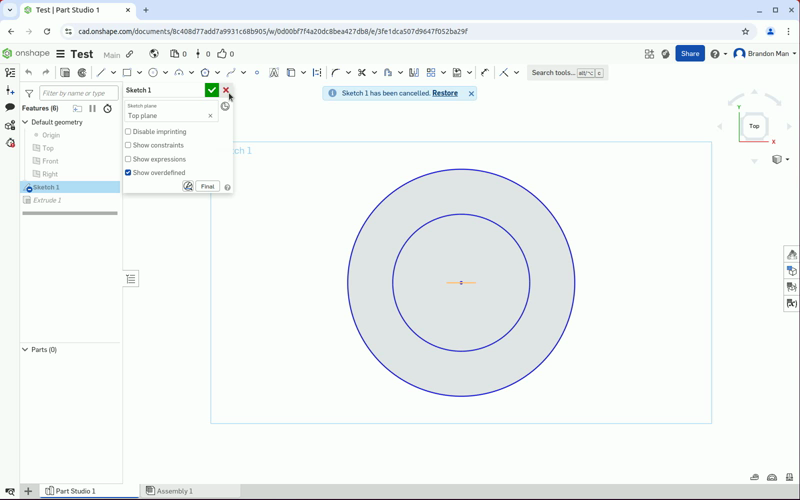
key(shift+s)
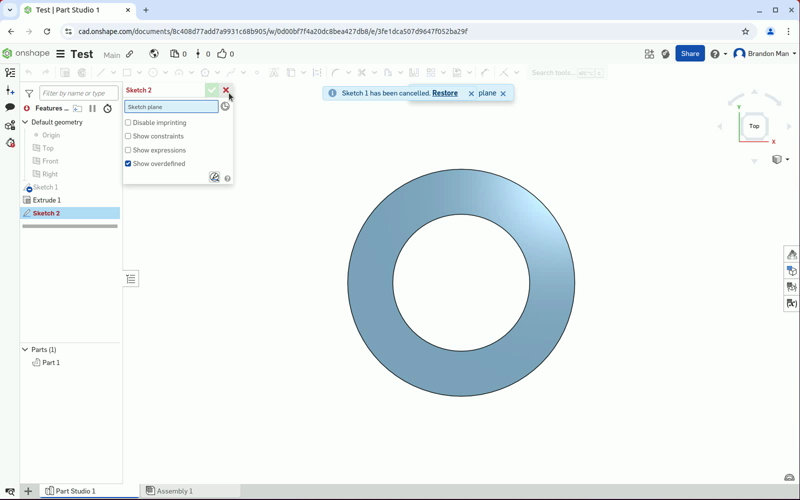
mouse_move(73, 150)
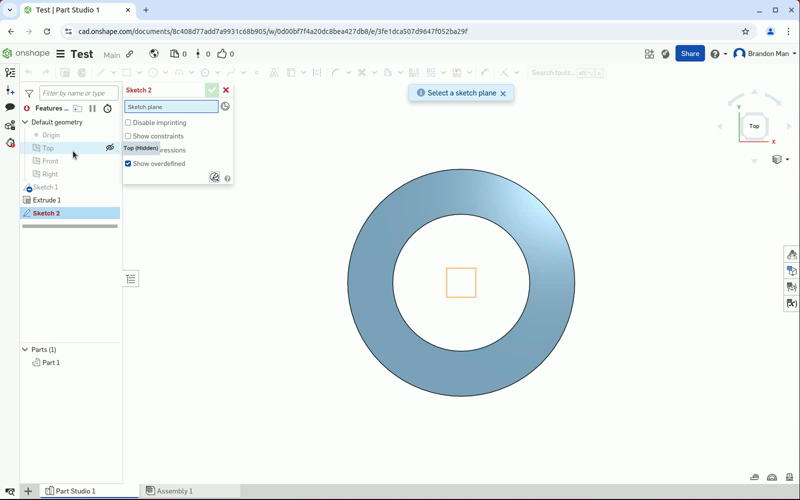
click(73, 150)
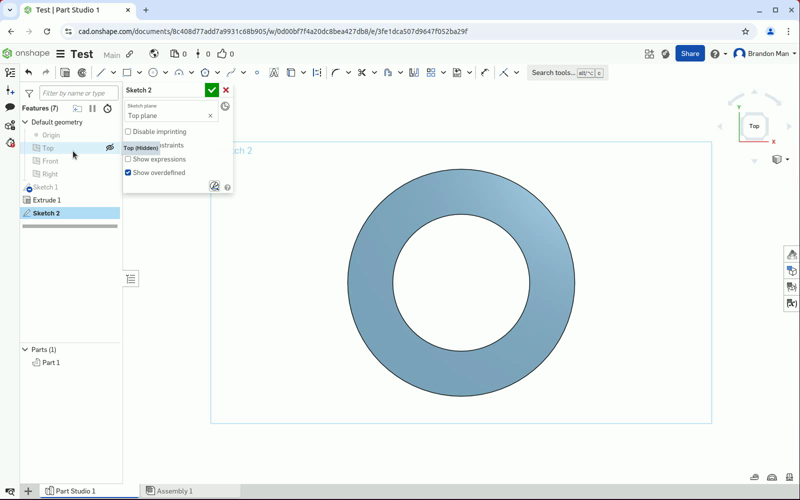
mouse_move(73, 352)
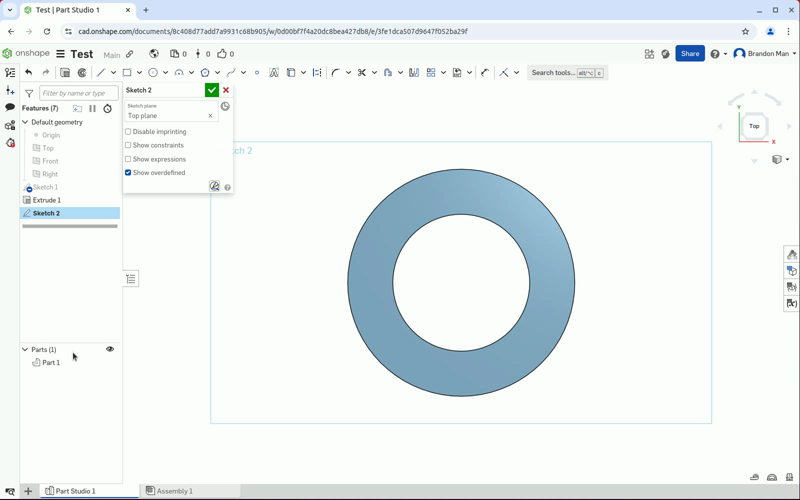
key(y)
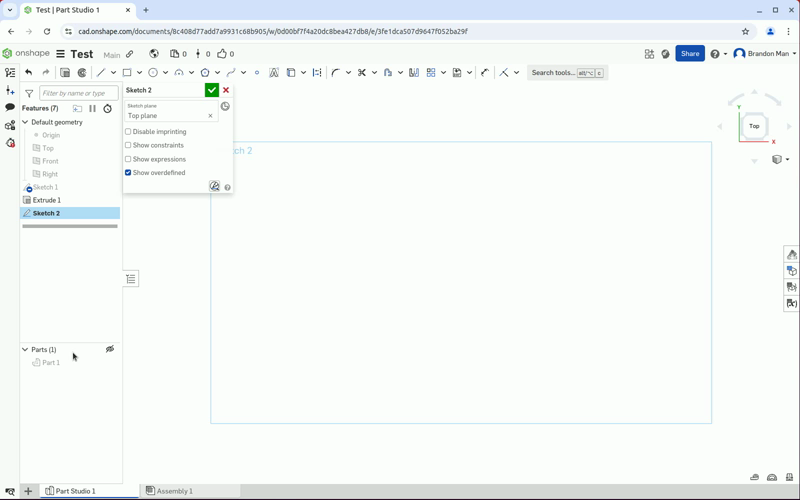
key(c)
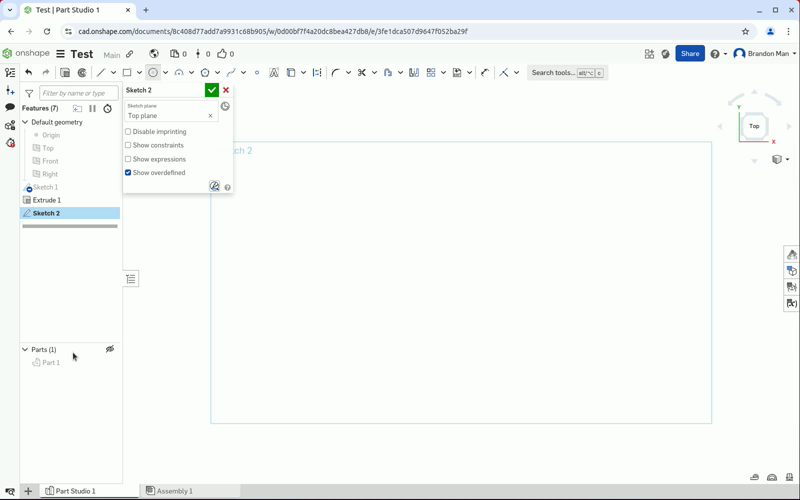
key_down(shift)
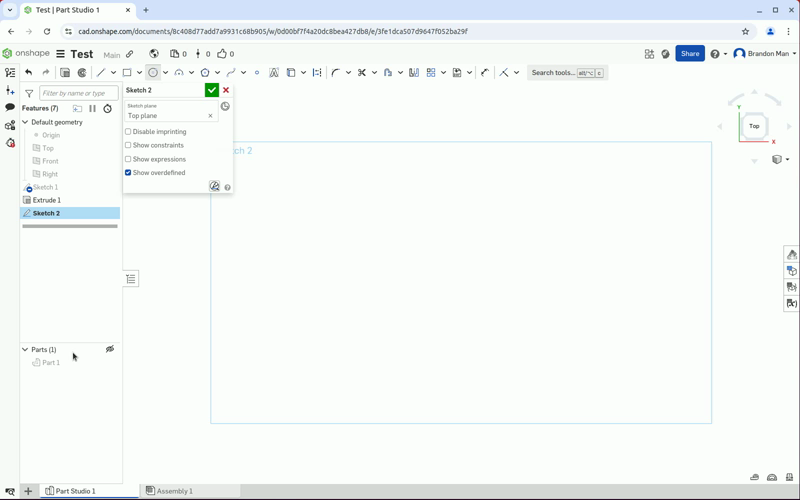
mouse_move(461, 282)
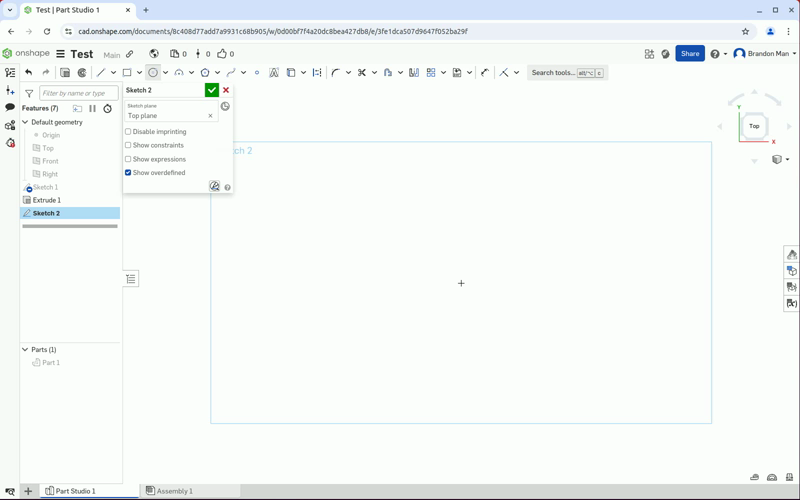
click(461, 282)
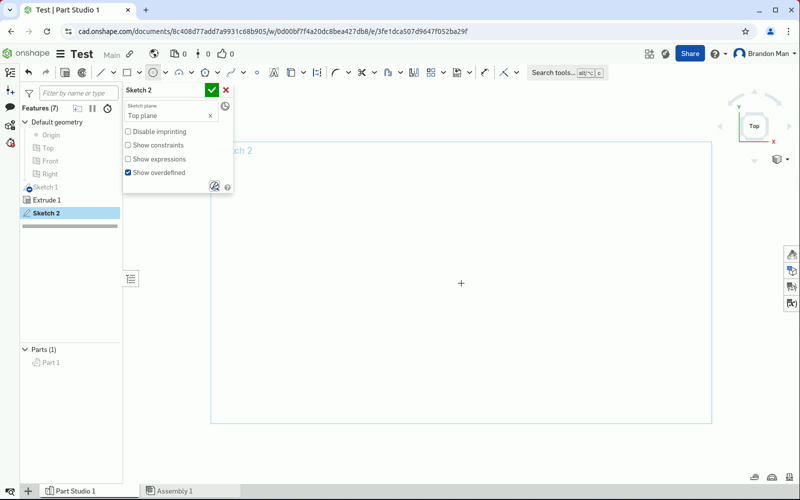
key_up(shift)
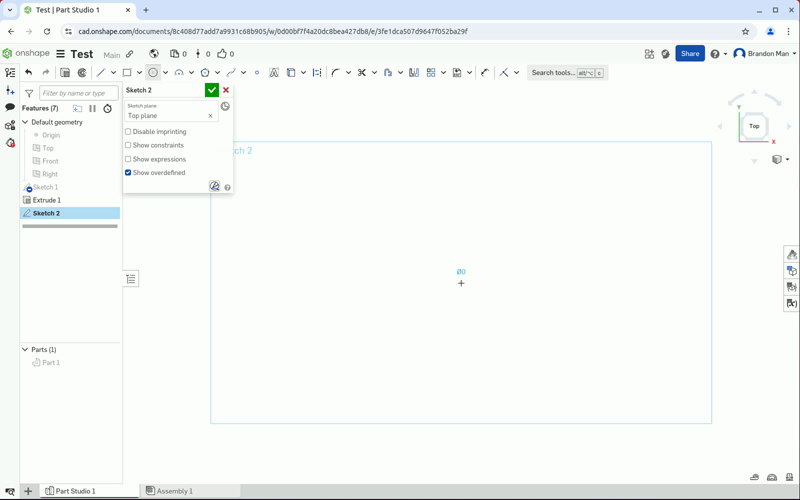
mouse_move(522, 282)
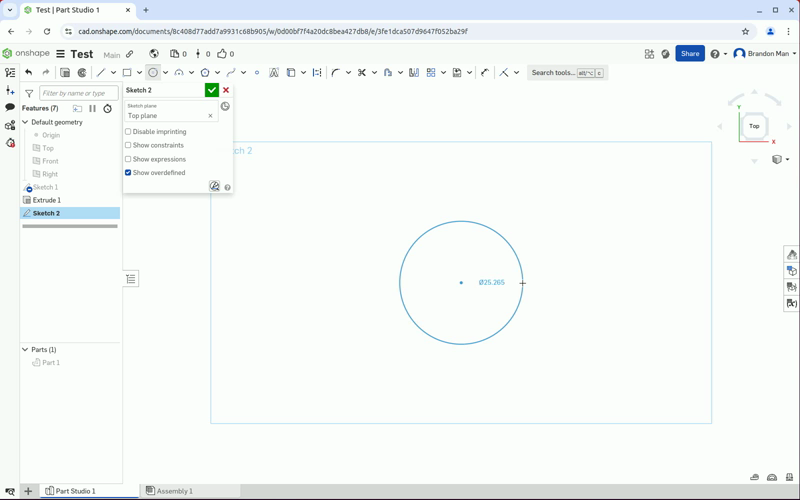
click(522, 282)
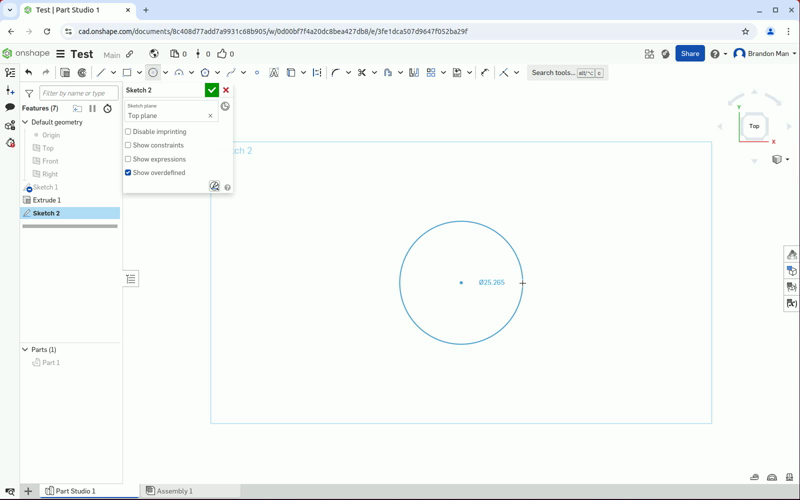
key(esc)
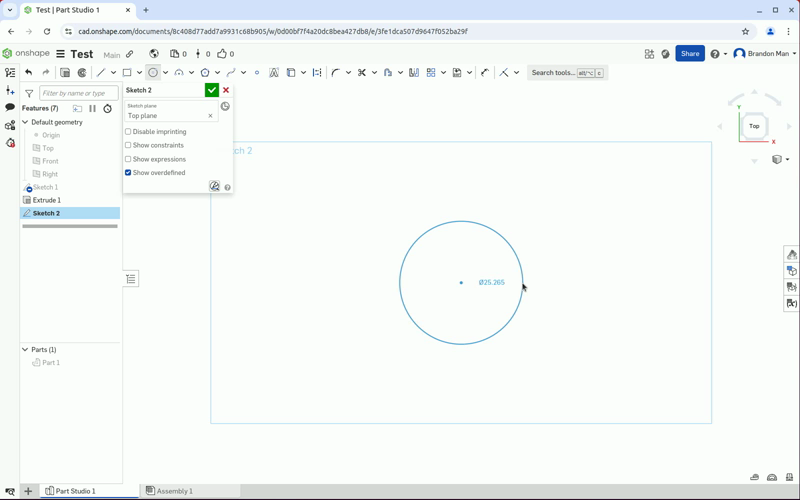
key(c)
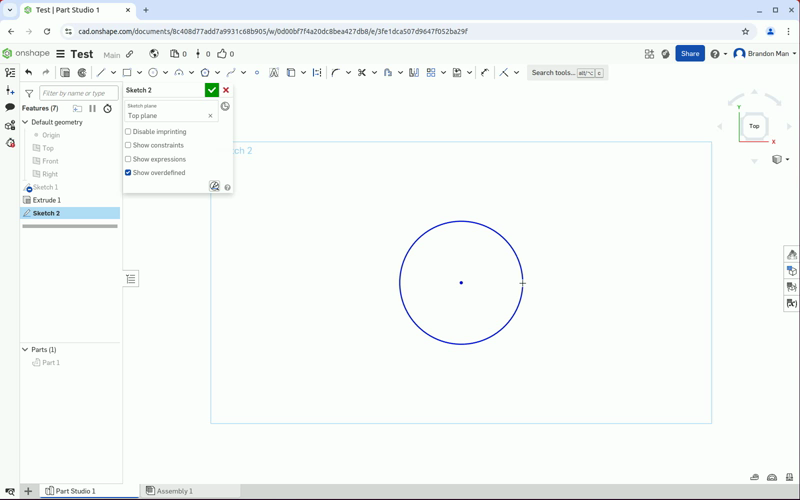
key_down(shift)
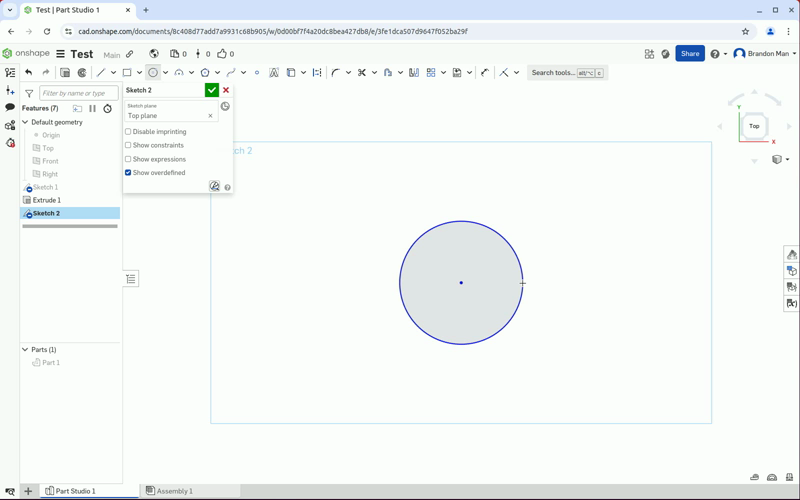
mouse_move(461, 282)
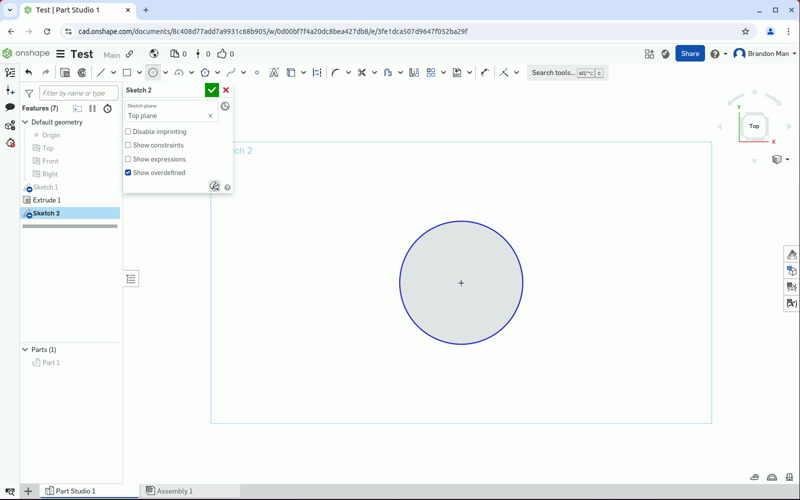
click(461, 282)
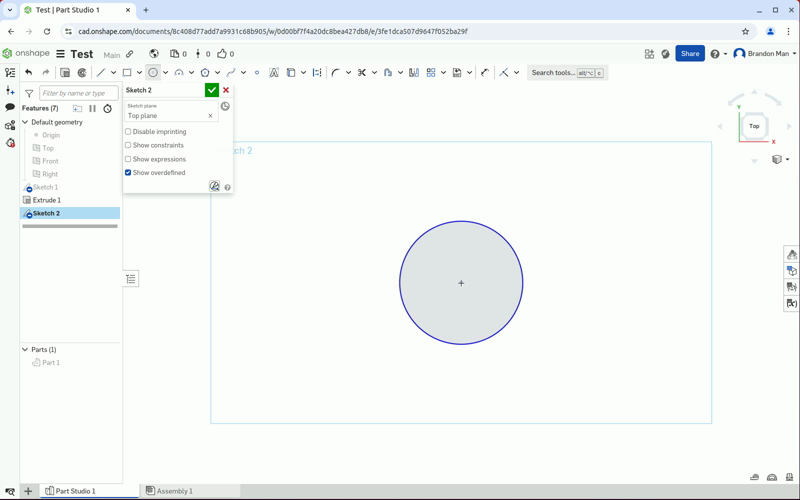
key_up(shift)
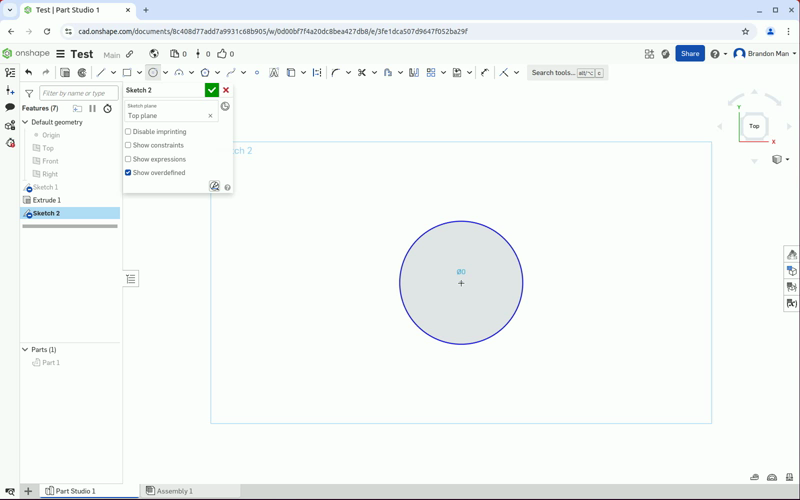
mouse_move(467, 282)
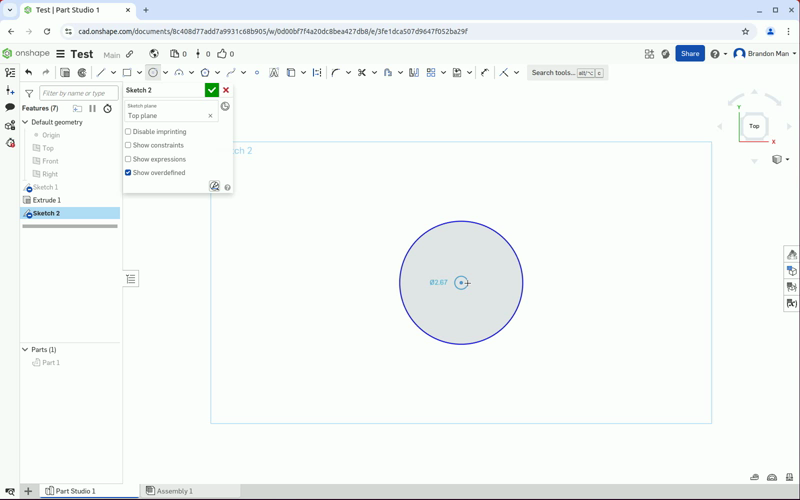
click(467, 282)
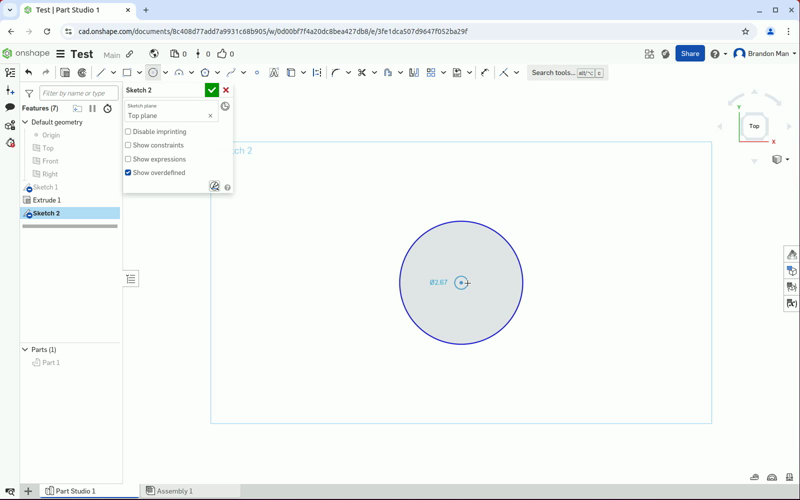
key(esc)
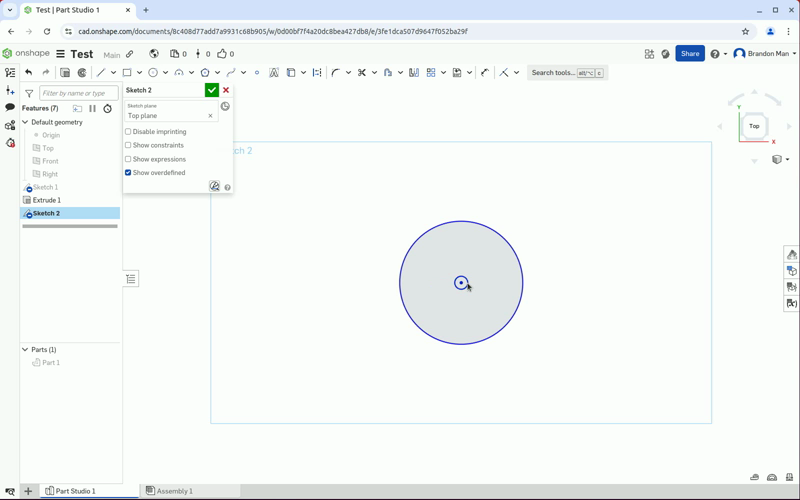
mouse_move(467, 250)
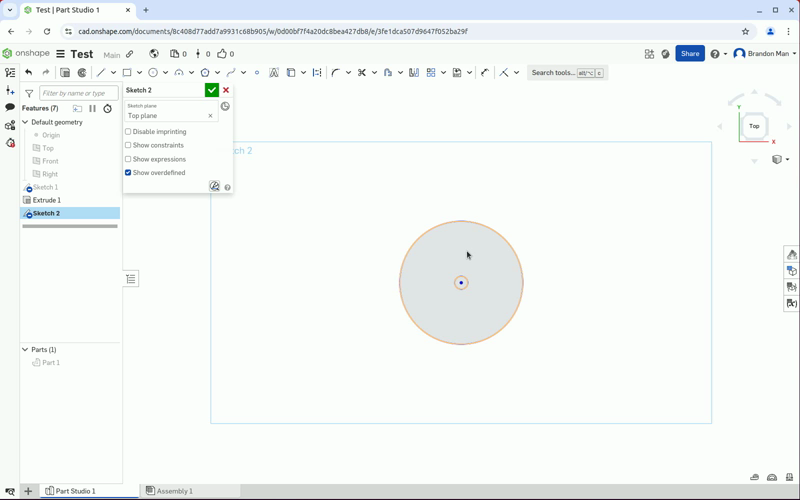
click(467, 250)
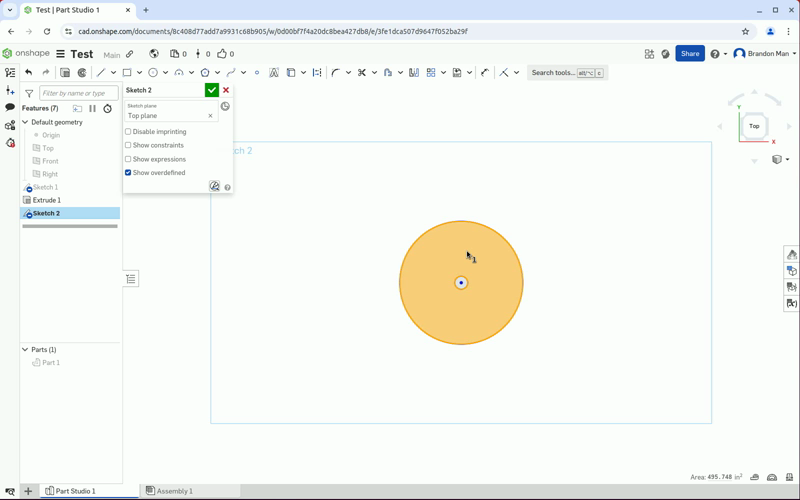
mouse_move(73, 352)
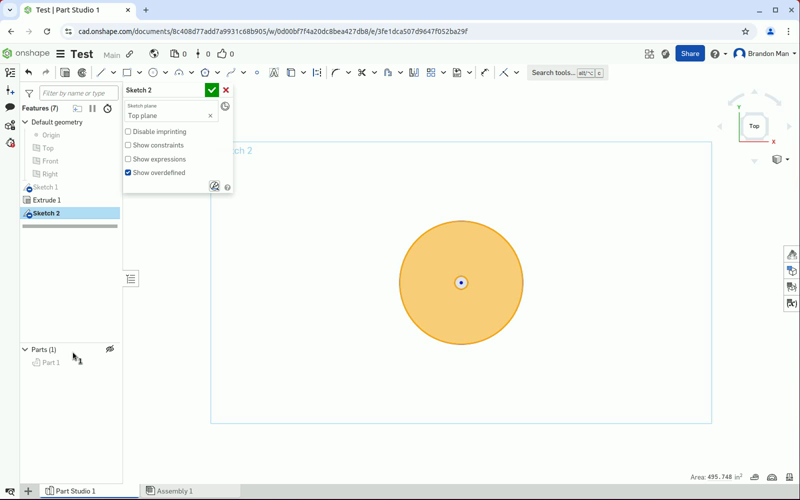
key(shift+y)
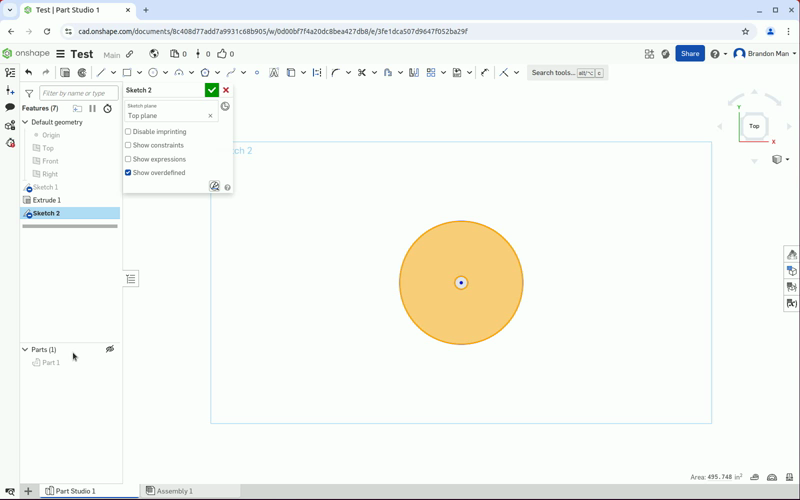
key(shift+e)
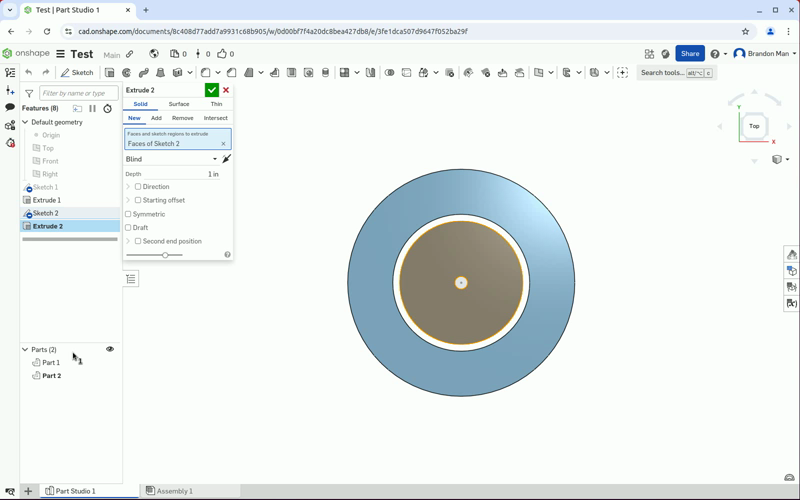
mouse_move(143, 106)
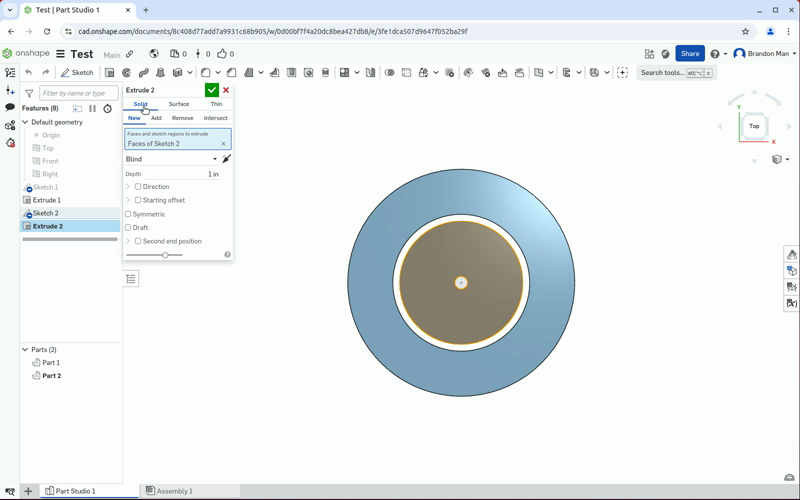
click(143, 106)
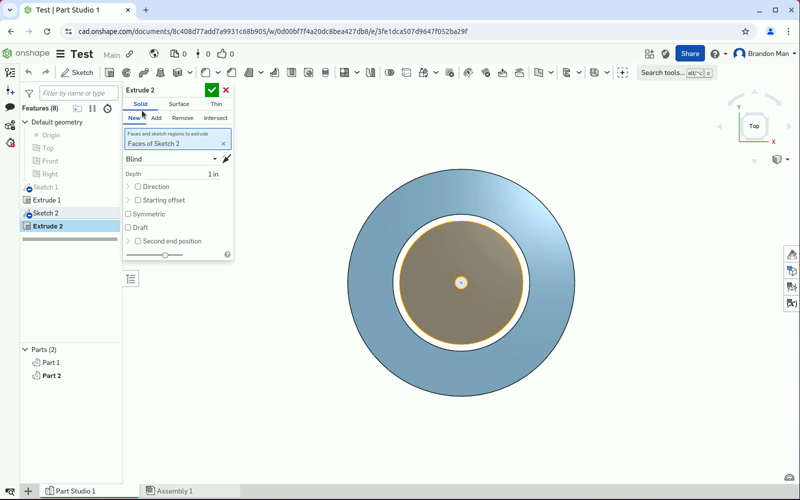
mouse_move(137, 120)
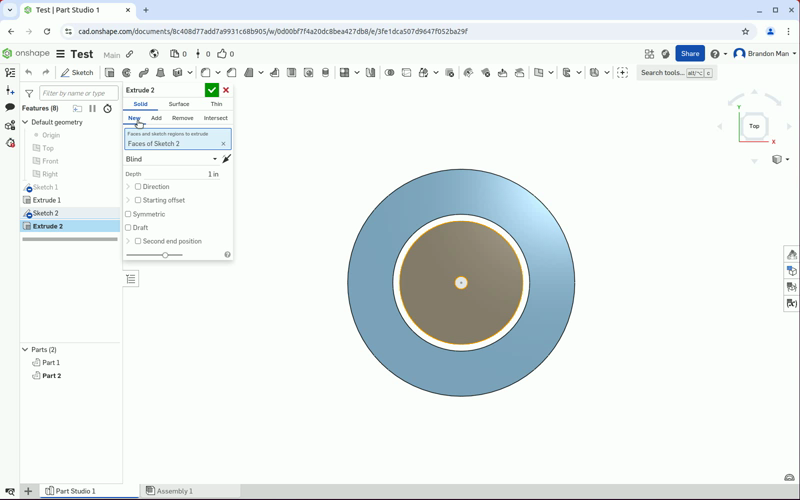
click(137, 120)
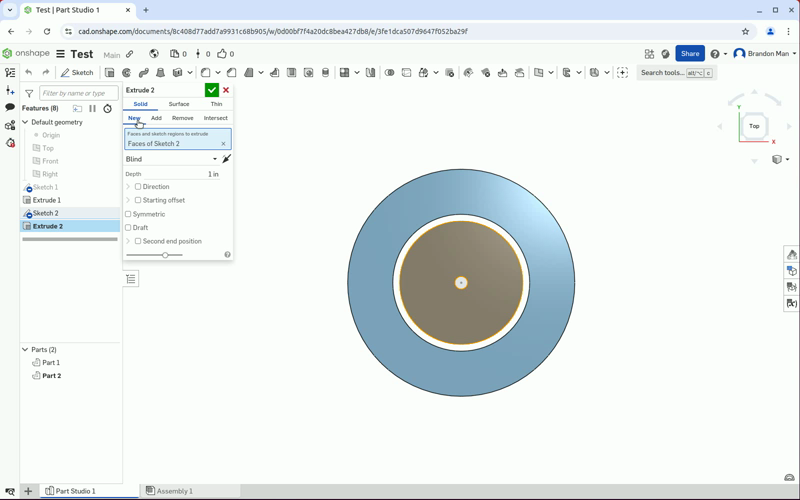
key(tab, 4)
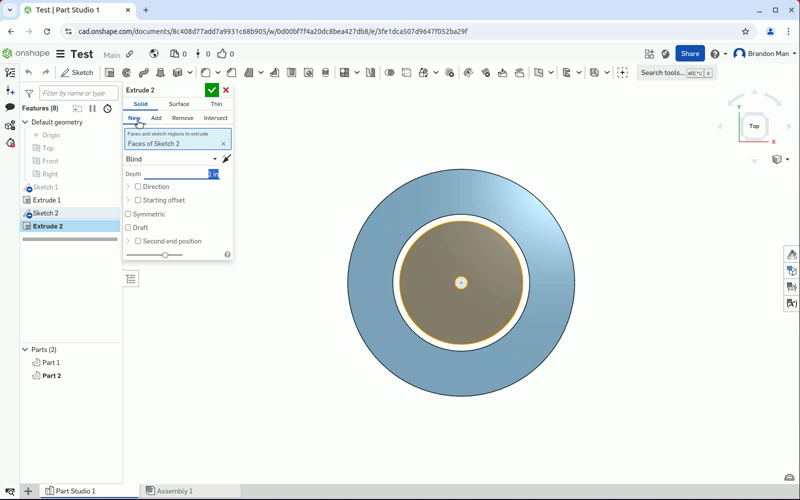
text(1.685)
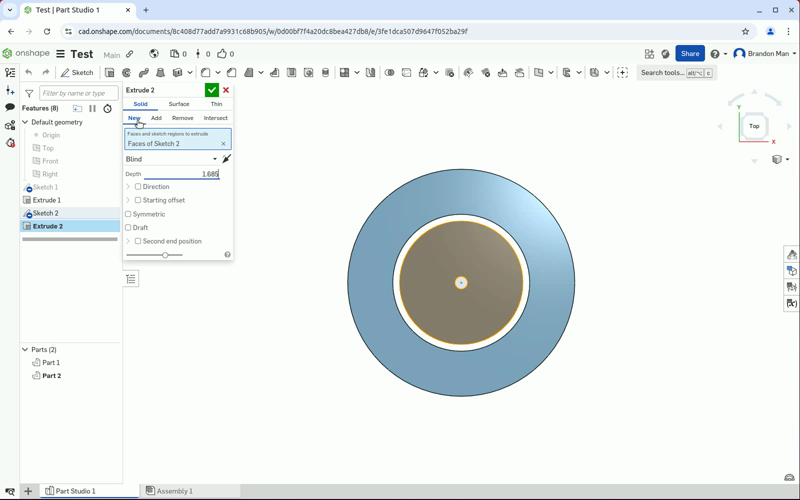
key(enter)
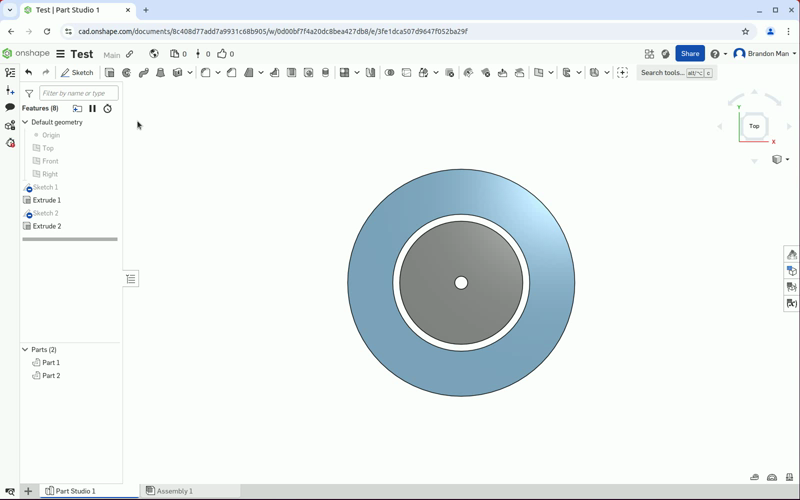
key(shift+h)
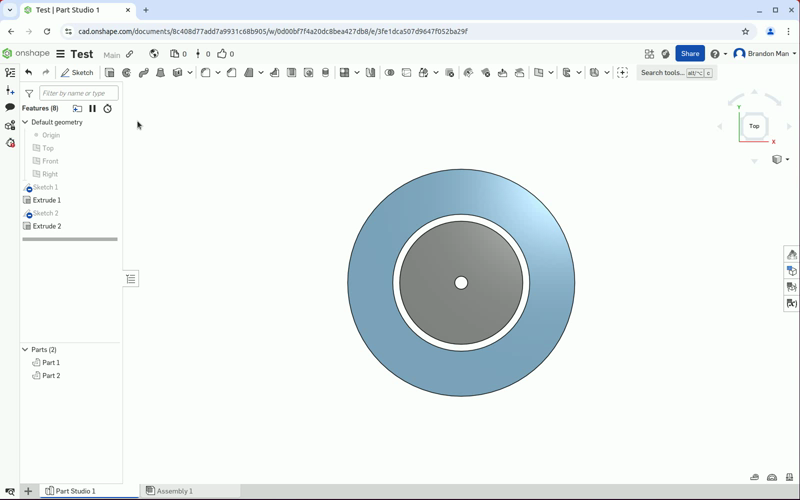
key(shift+h)
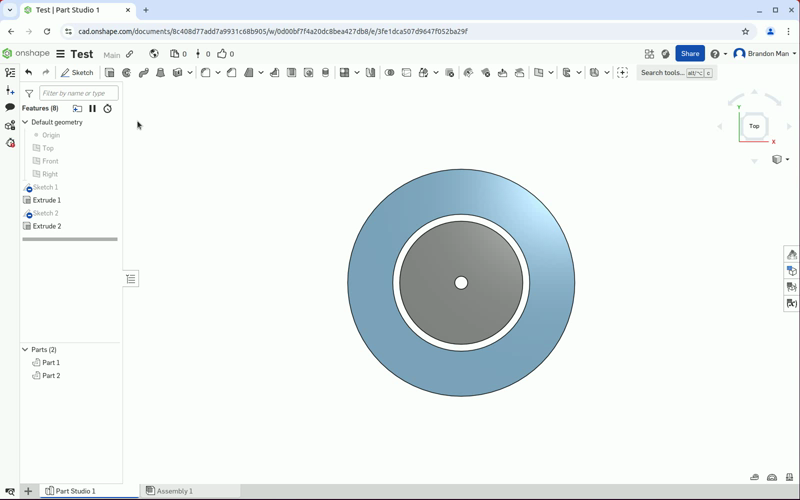
mouse_move(73, 189)
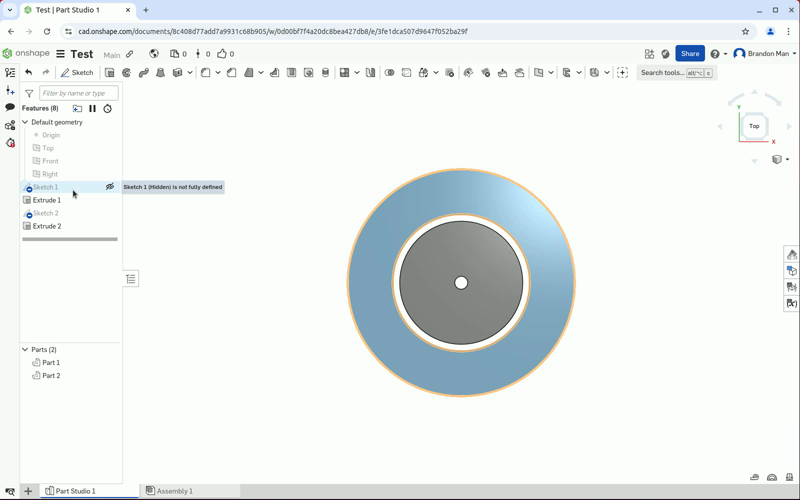
click(73, 189)
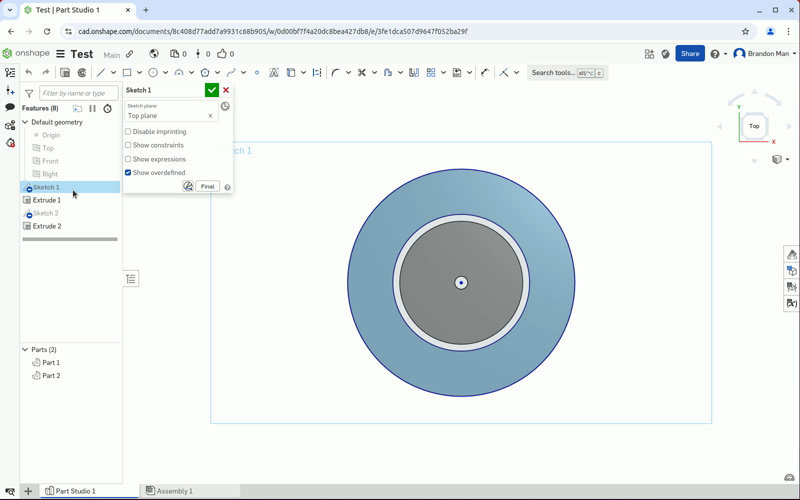
mouse_move(229, 92)
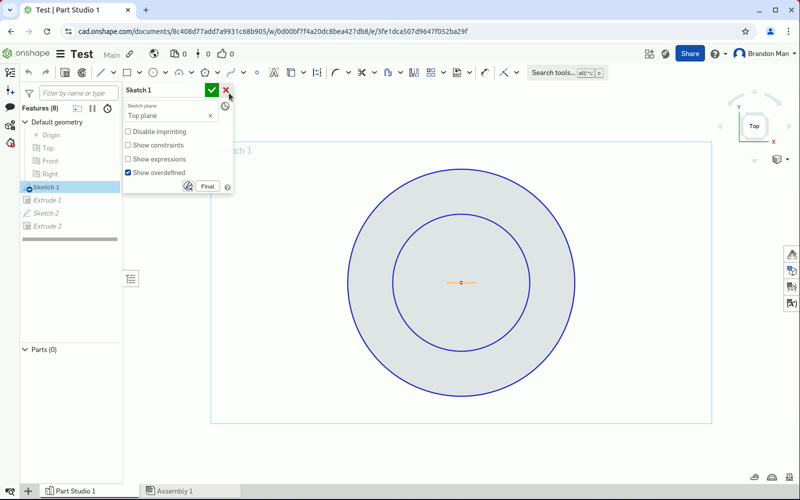
click(229, 92)
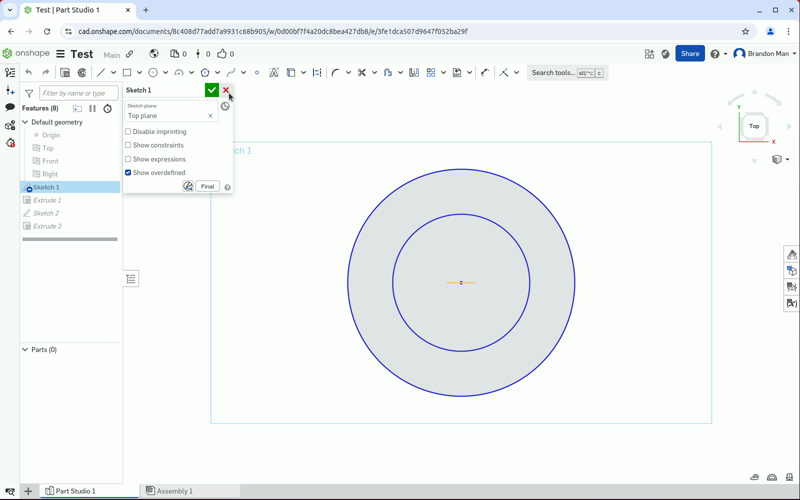
key(shift+s)
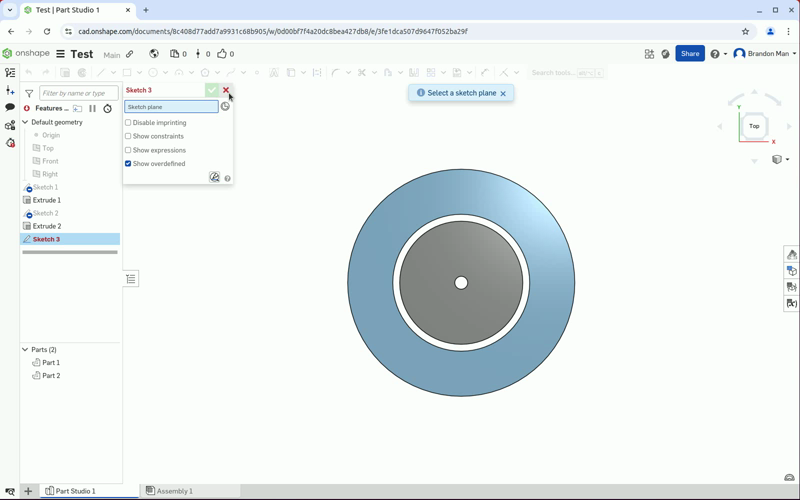
mouse_move(73, 150)
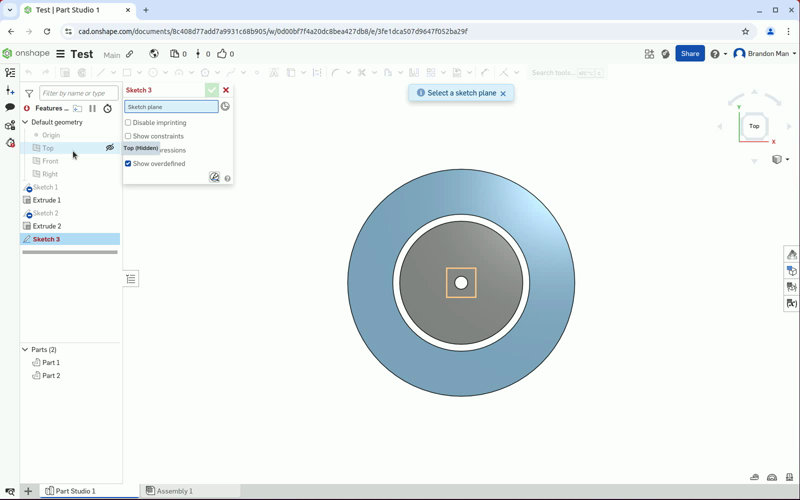
click(73, 150)
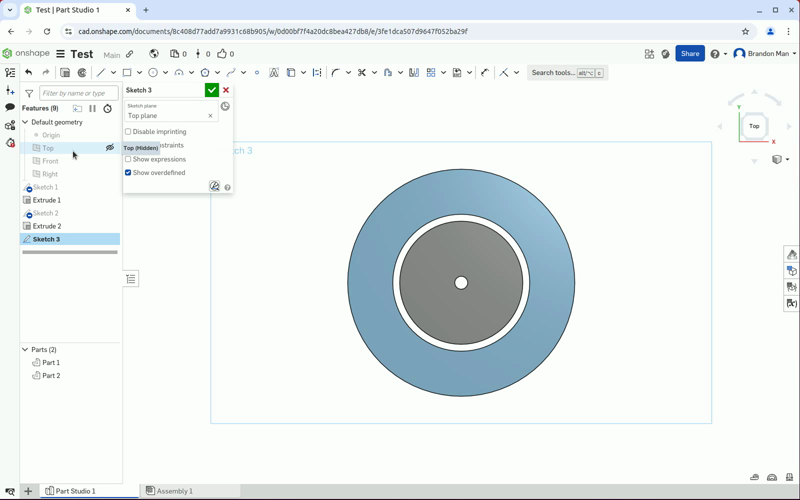
mouse_move(73, 352)
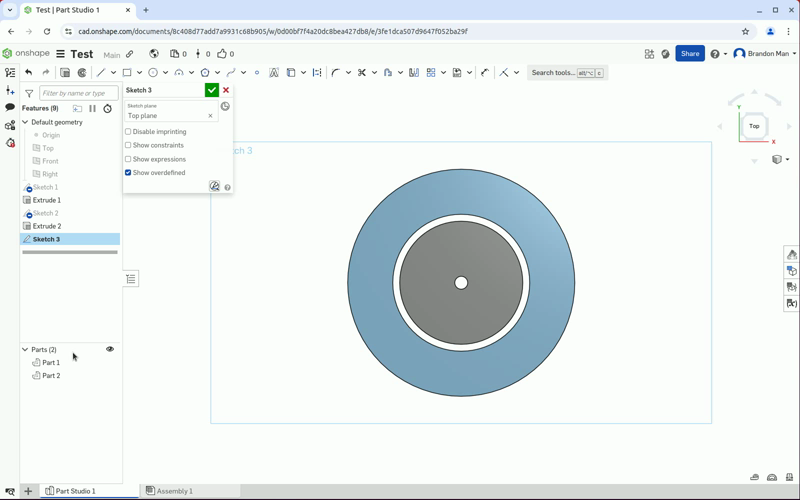
key(y)
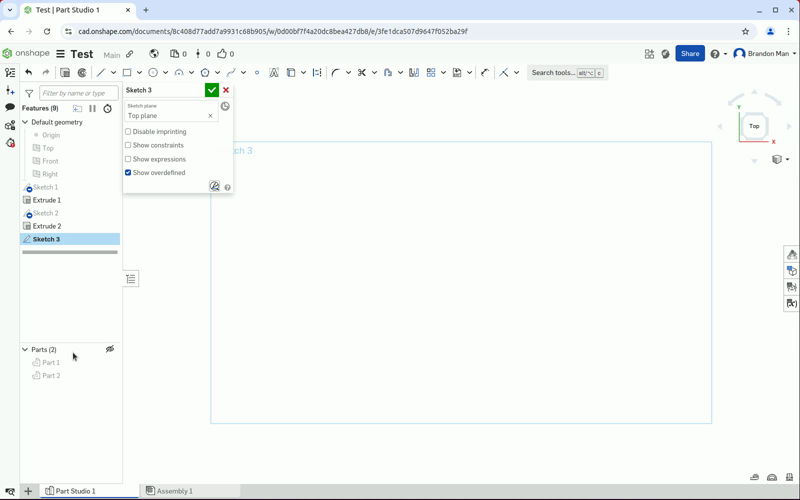
key(c)
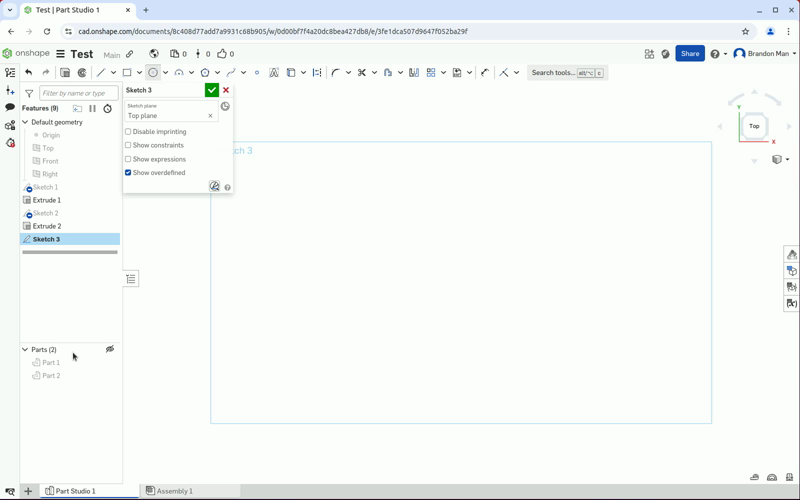
key_down(shift)
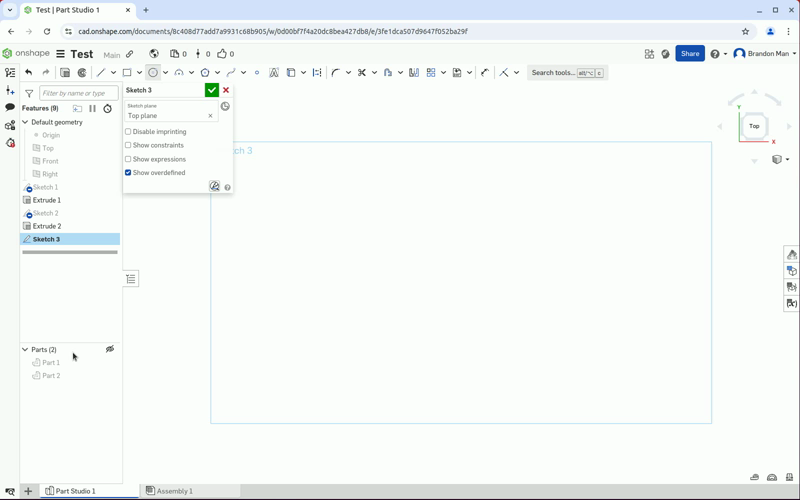
mouse_move(461, 282)
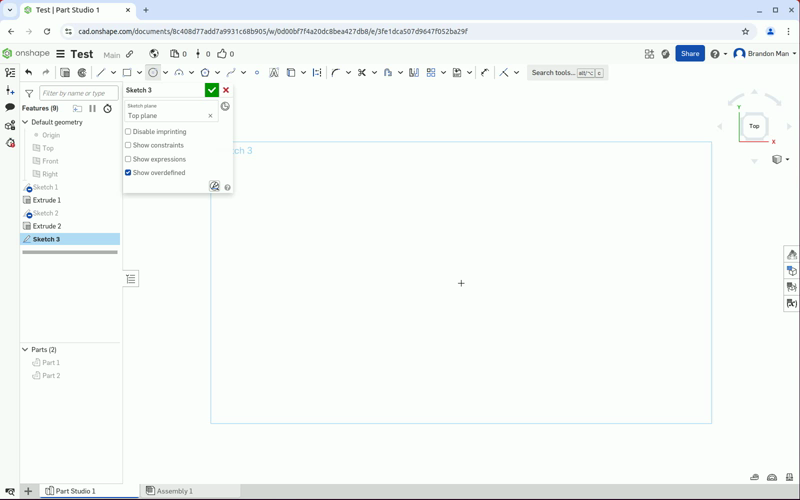
click(461, 282)
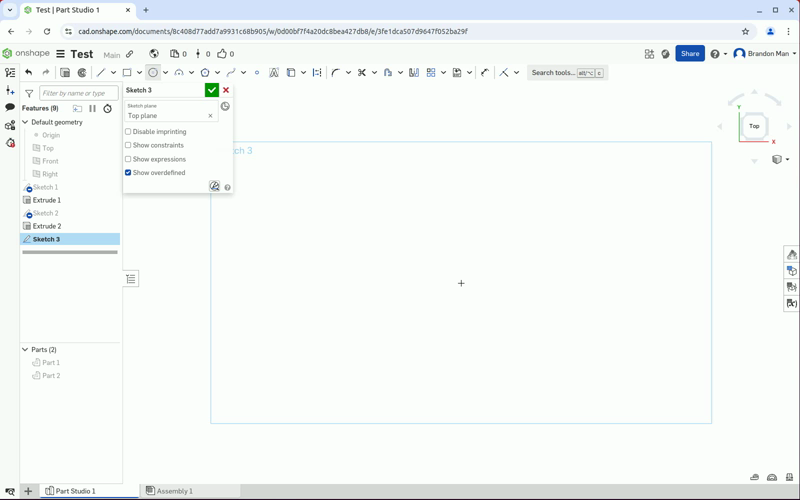
key_up(shift)
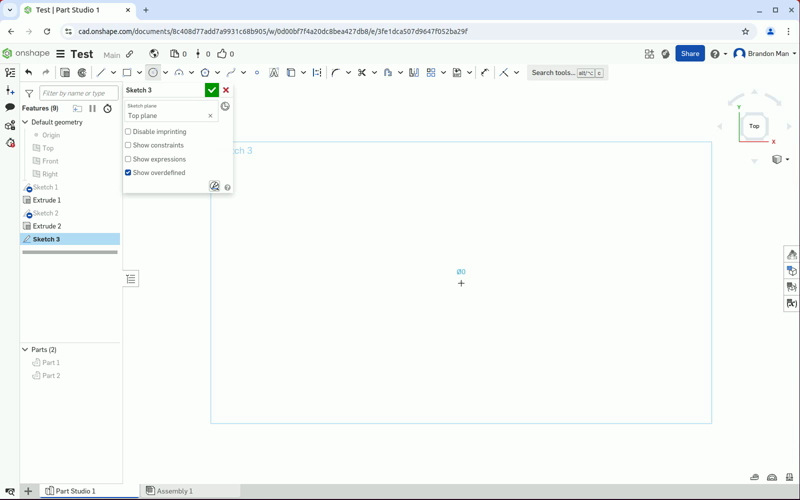
mouse_move(531, 282)
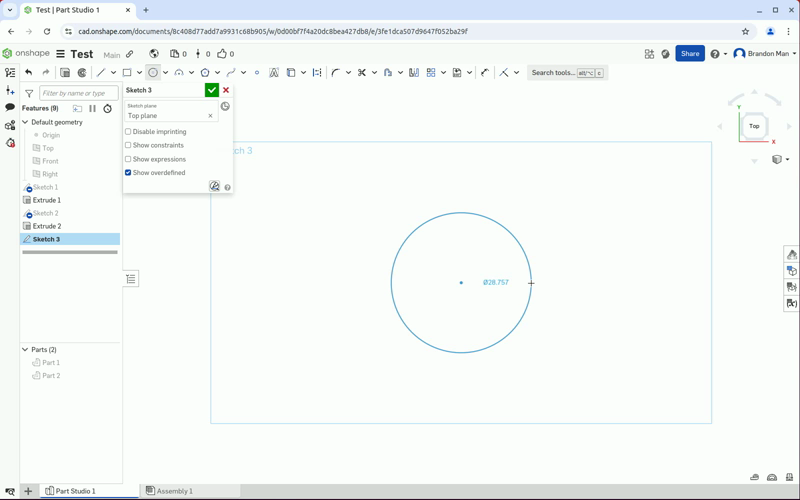
click(531, 282)
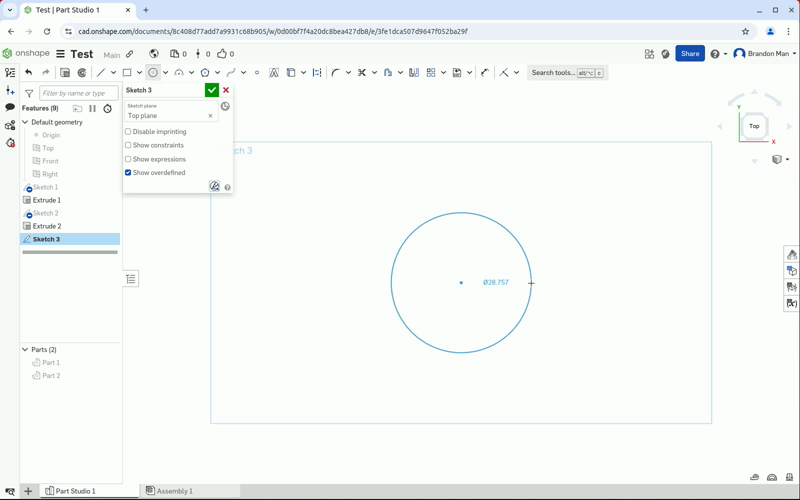
key(esc)
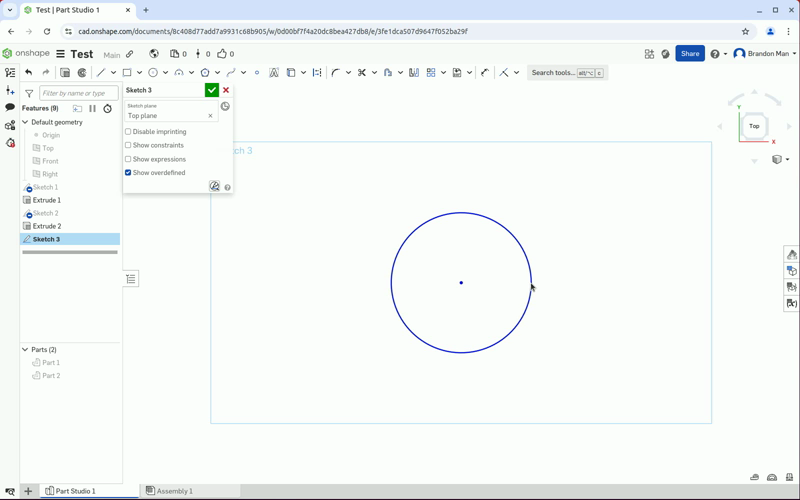
key(c)
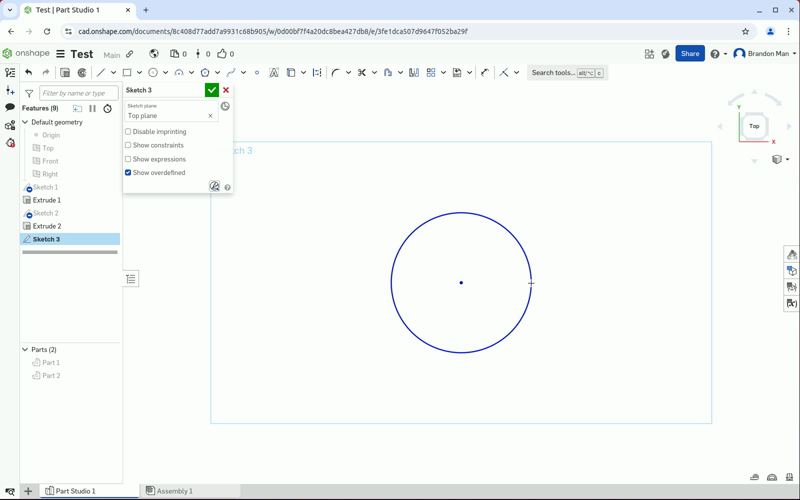
key_down(shift)
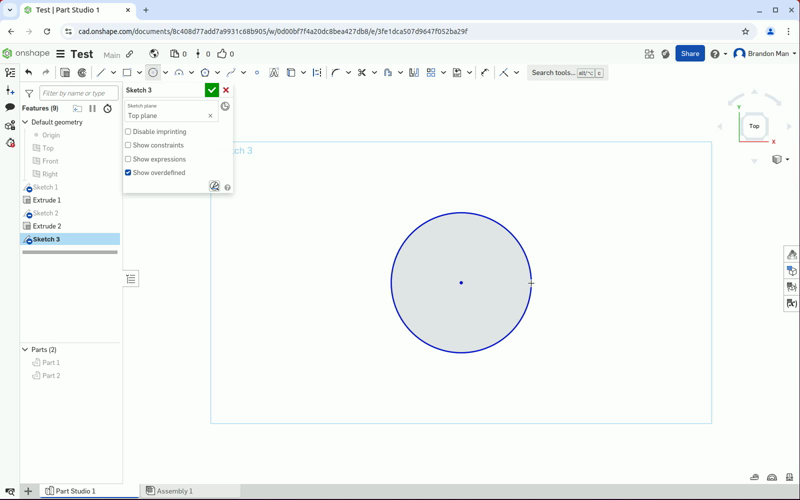
mouse_move(461, 282)
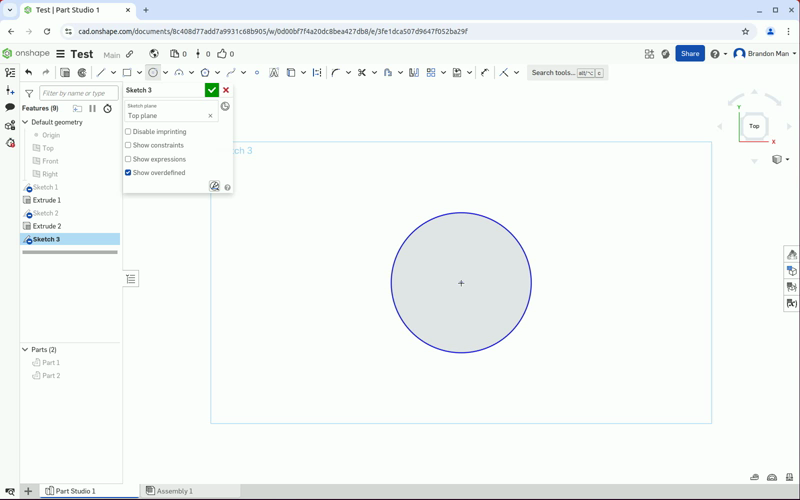
click(461, 282)
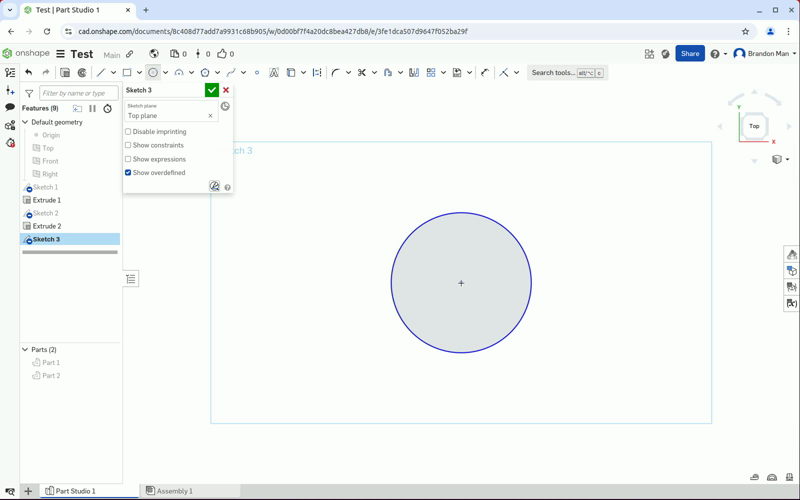
key_up(shift)
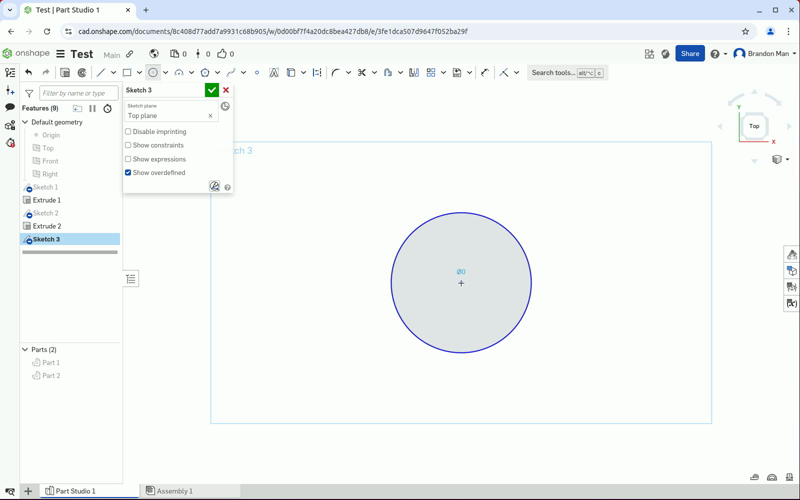
mouse_move(523, 282)
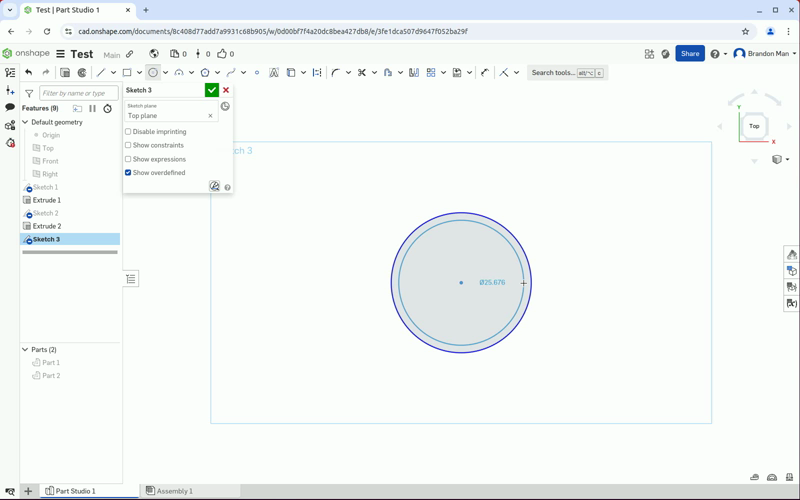
click(523, 282)
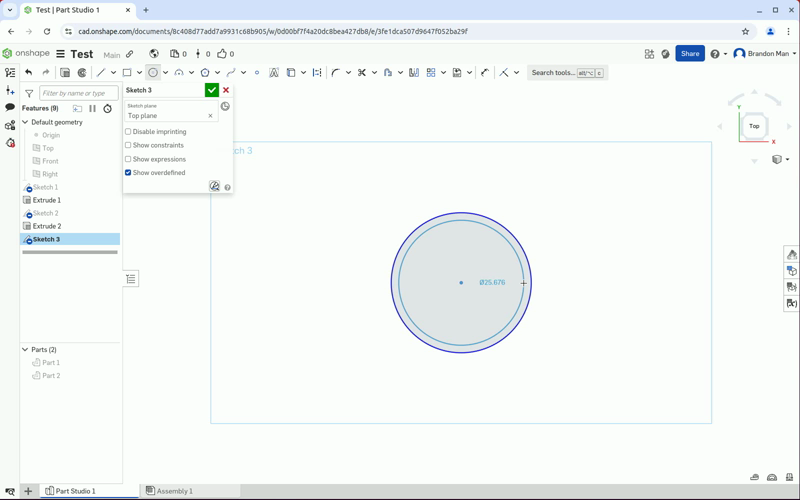
key(esc)
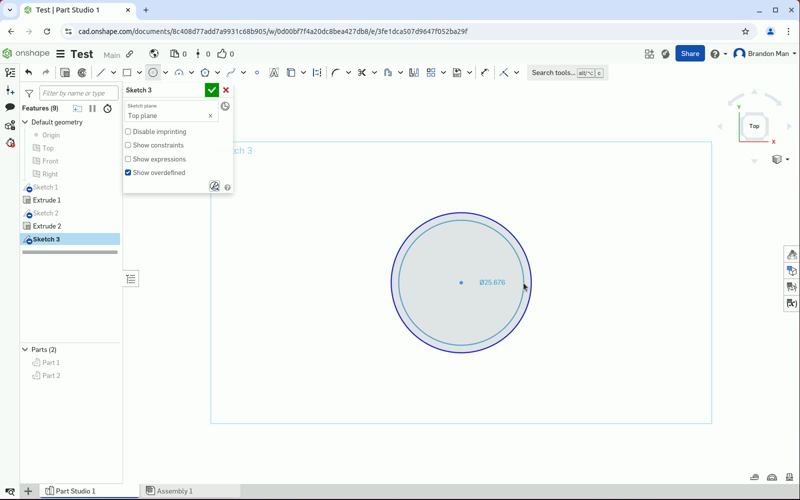
mouse_move(525, 300)
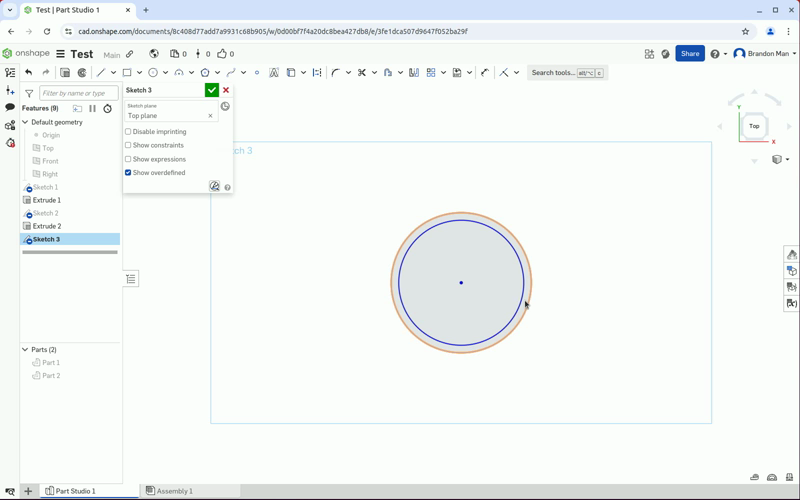
click(525, 300)
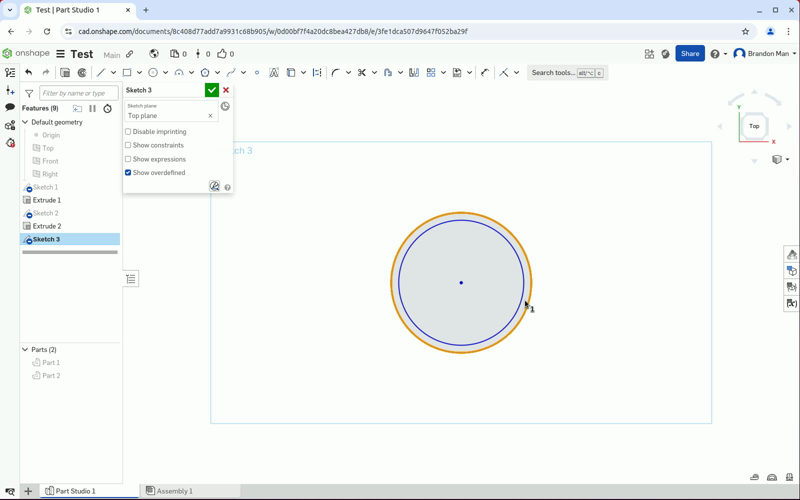
mouse_move(73, 352)
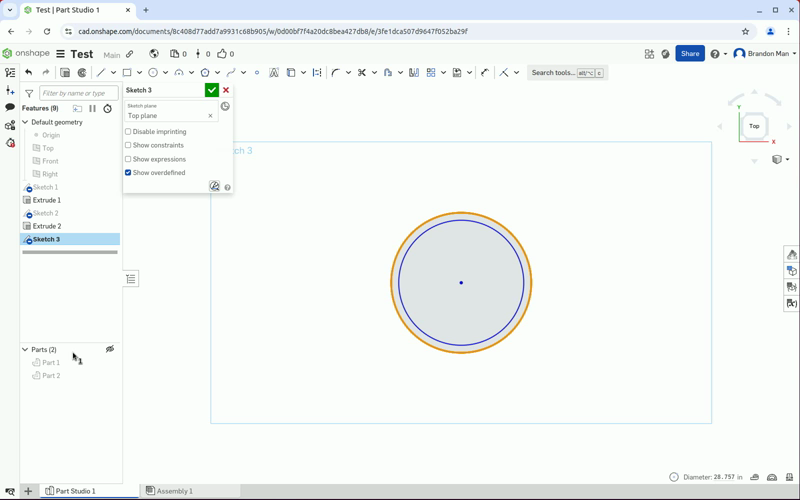
key(shift+y)
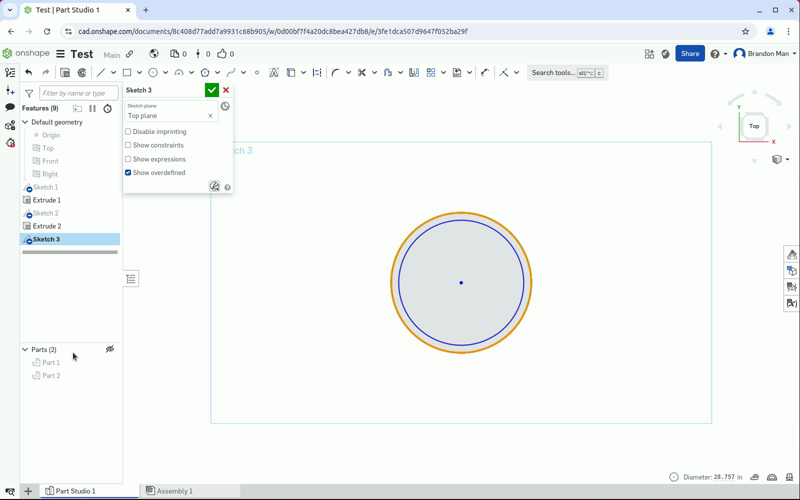
key(shift+e)
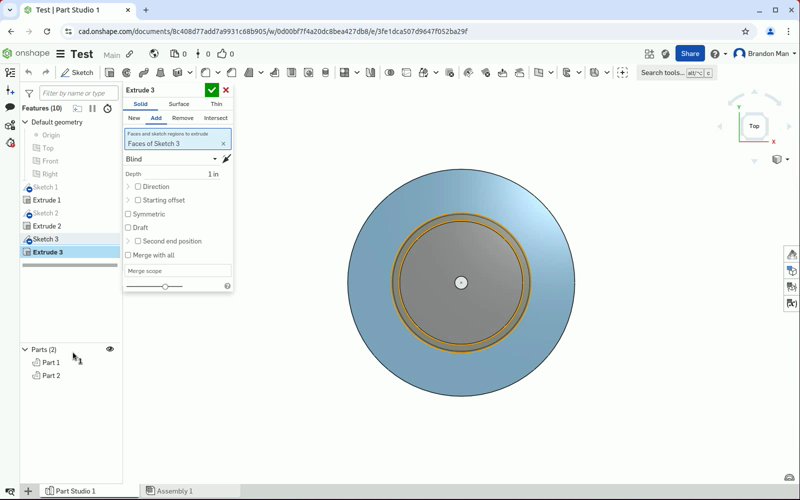
mouse_move(143, 106)
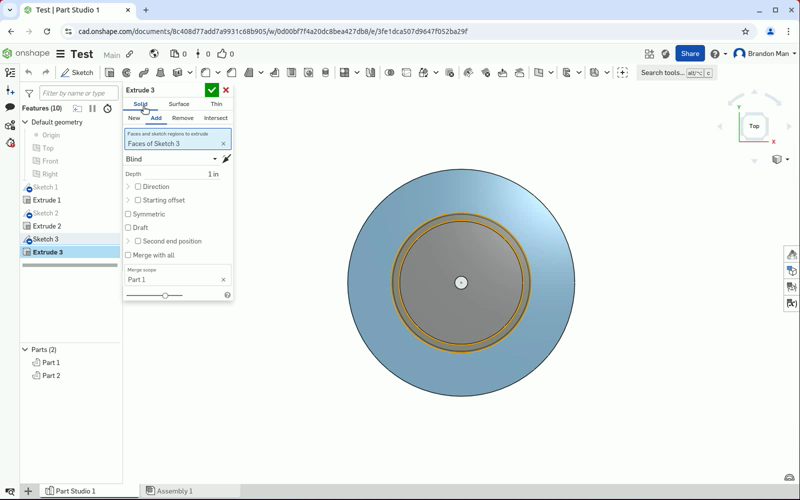
click(143, 106)
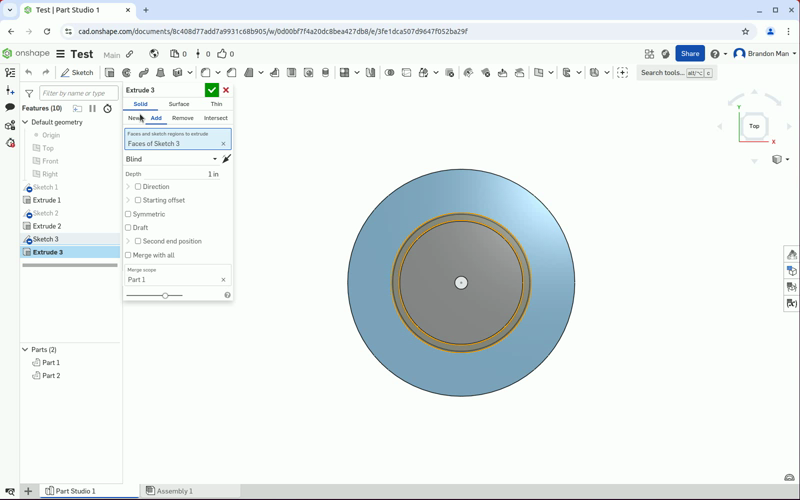
mouse_move(137, 120)
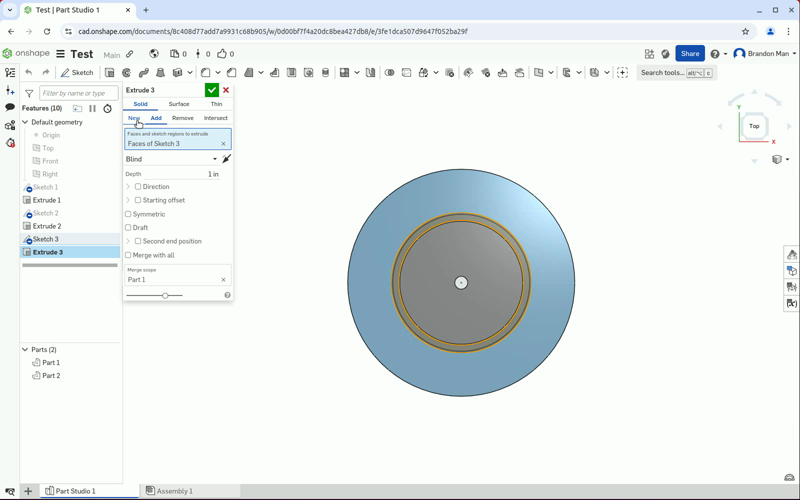
click(137, 120)
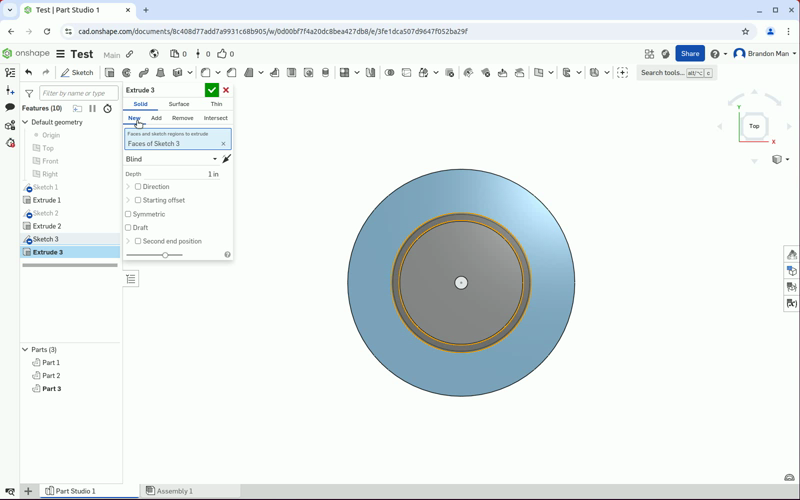
key(tab, 4)
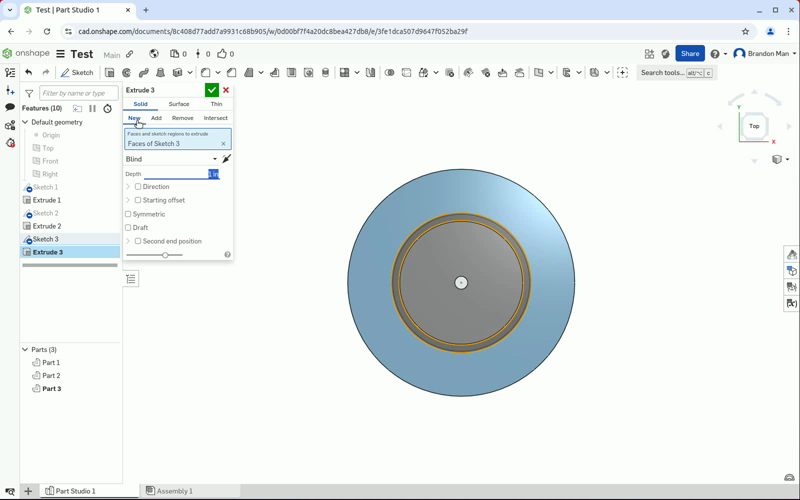
text(1.685)
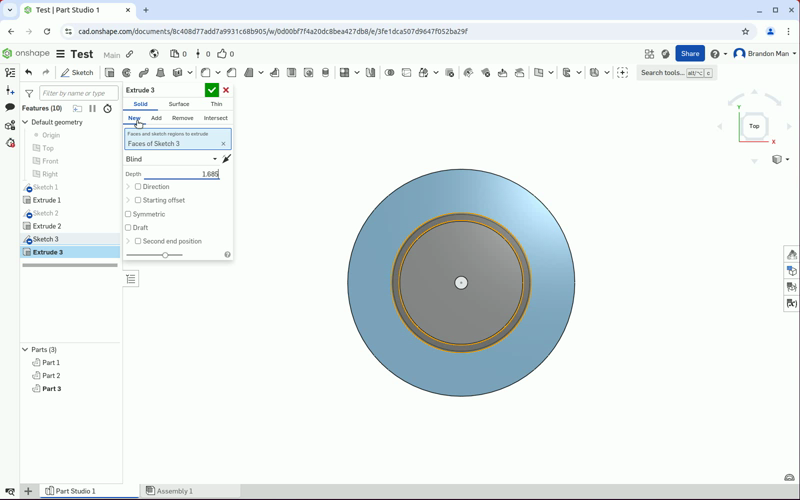
key(enter)
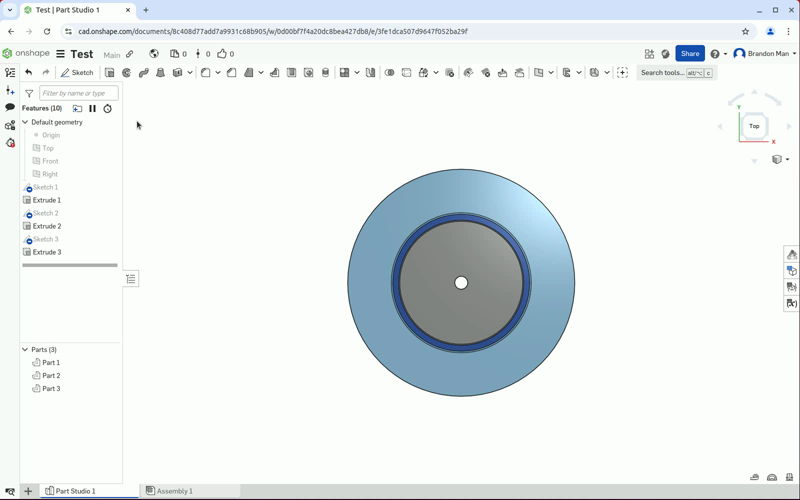
key(shift+h)
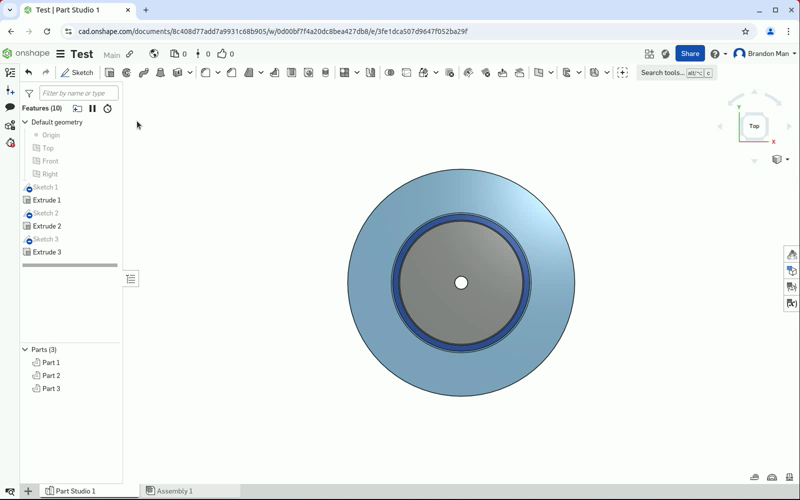
key(shift+h)
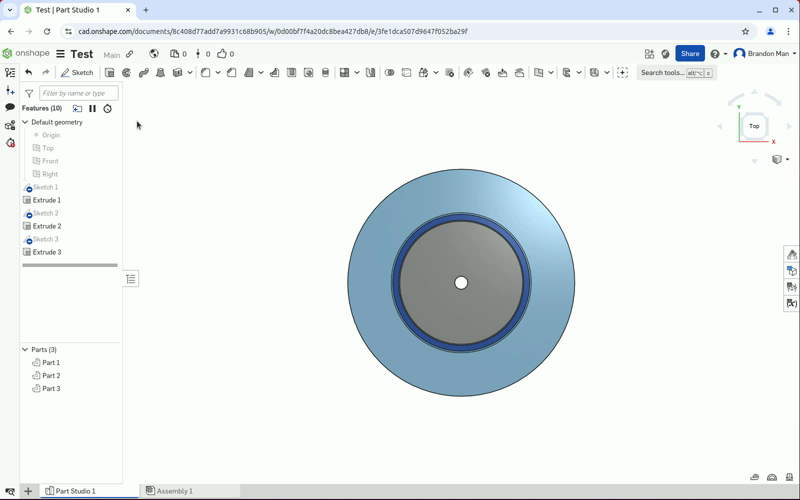
mouse_move(73, 189)
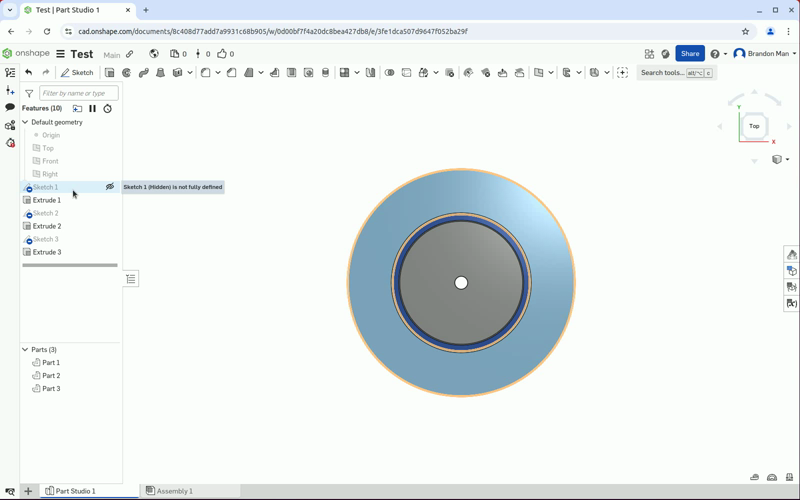
click(73, 189)
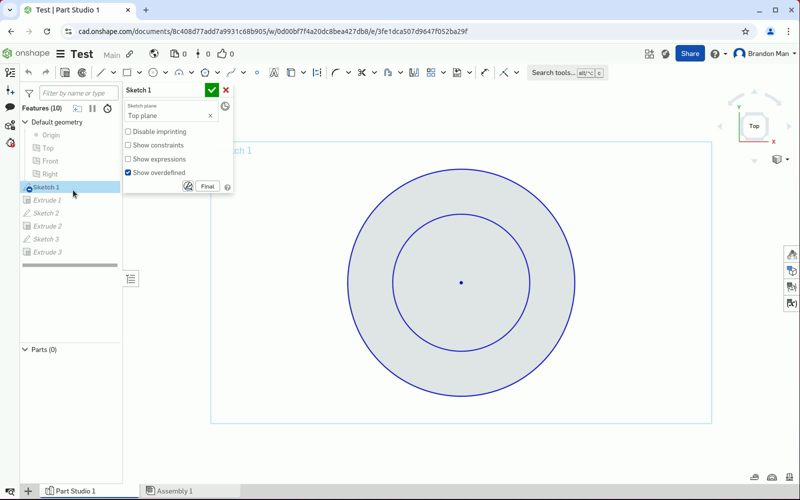
mouse_move(229, 92)
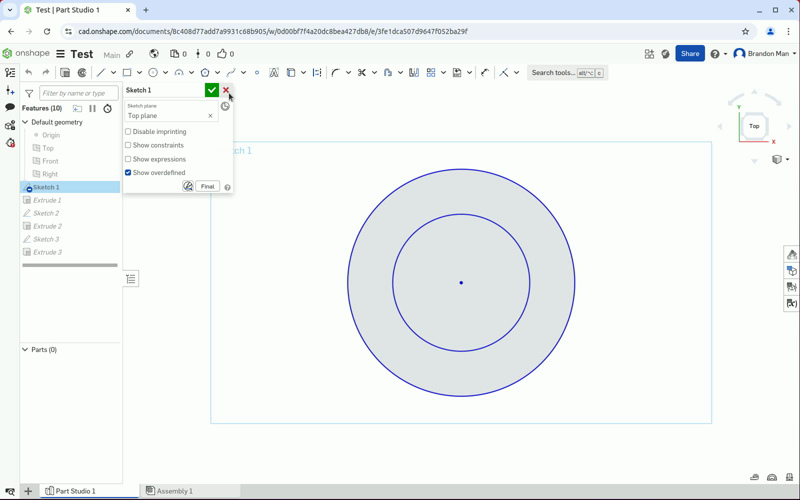
click(229, 92)
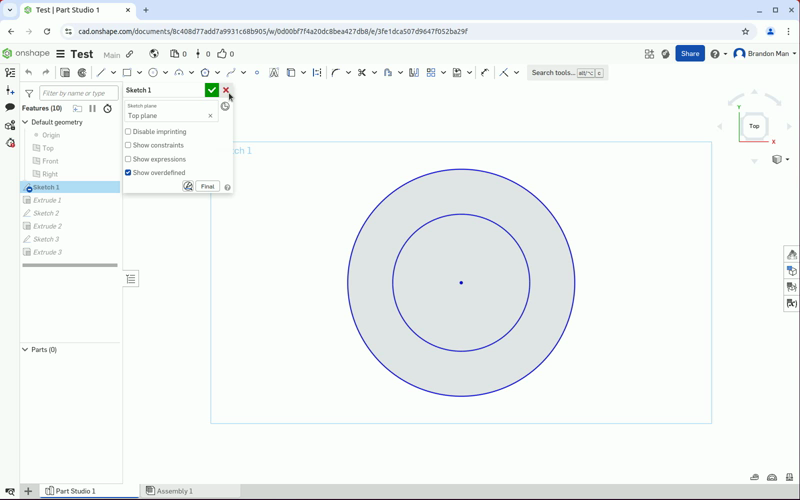
key(shift+s)
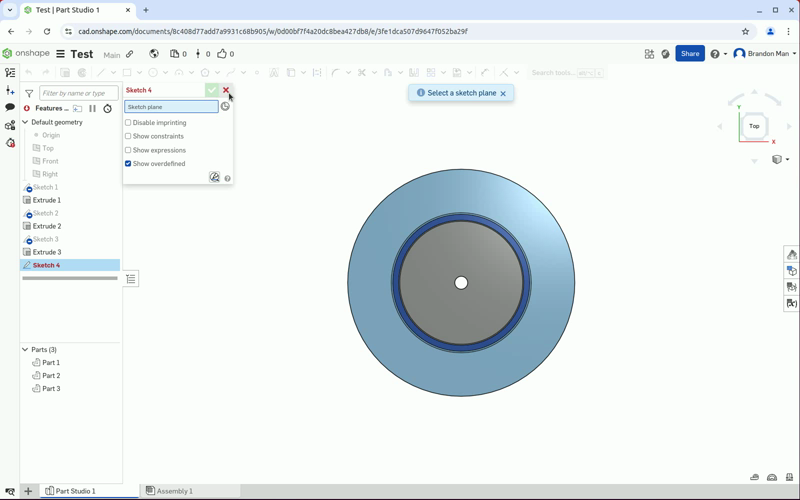
mouse_move(73, 150)
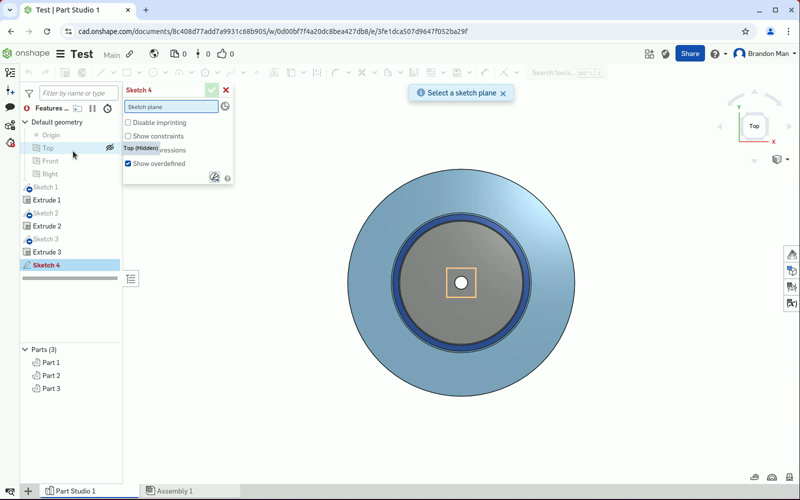
click(73, 150)
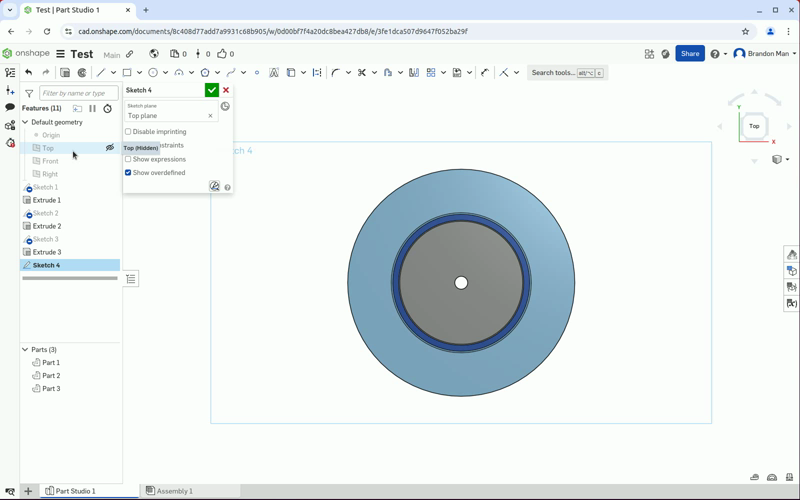
mouse_move(73, 352)
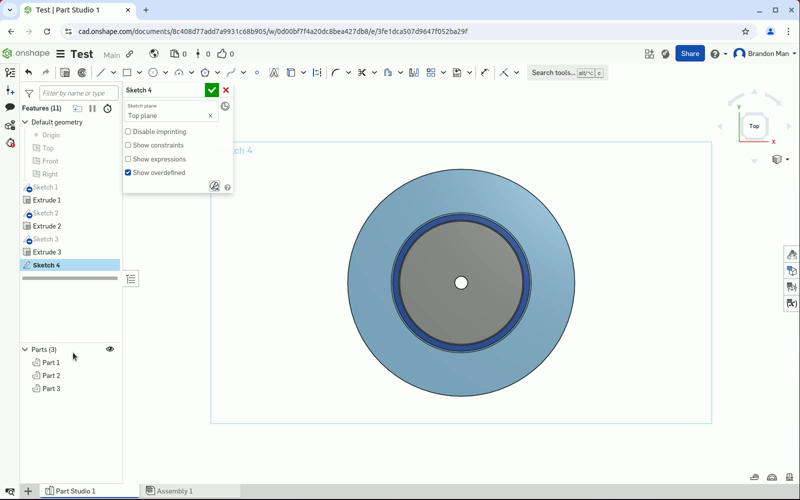
key(y)
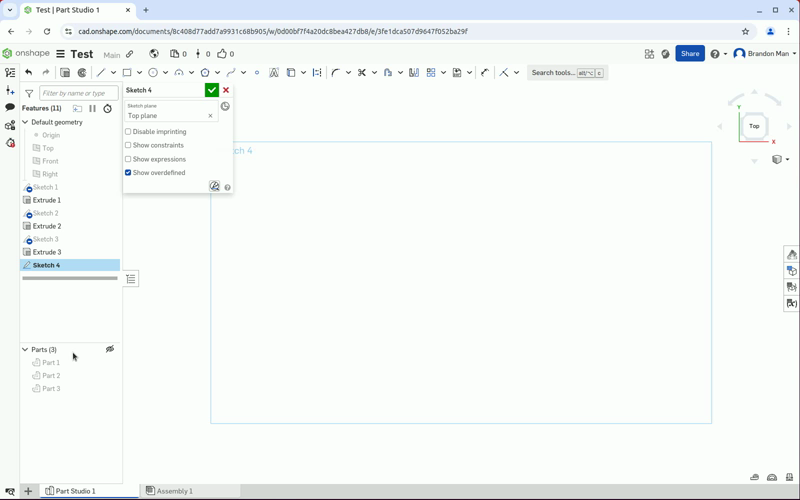
key(c)
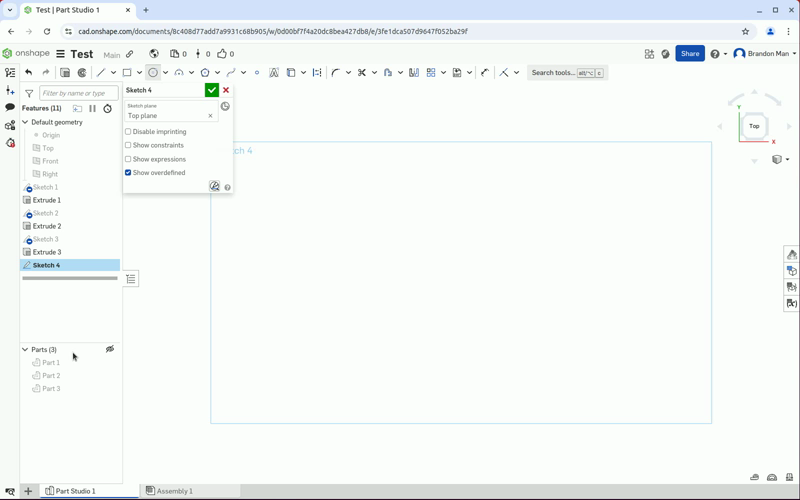
key_down(shift)
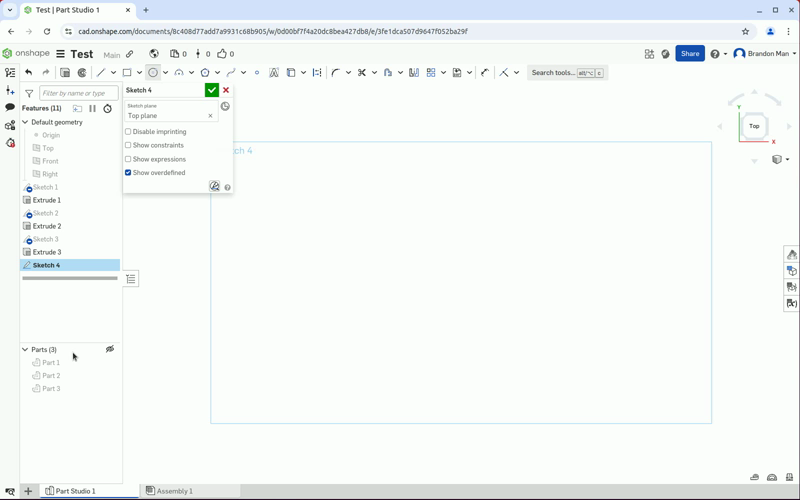
mouse_move(461, 282)
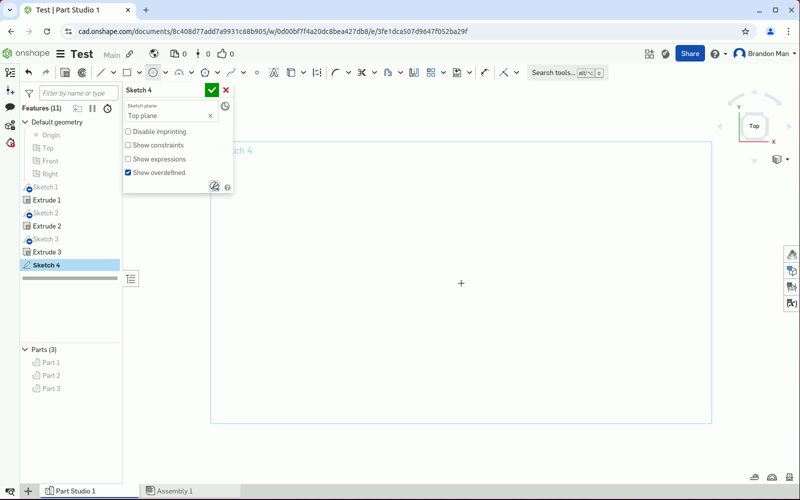
click(461, 282)
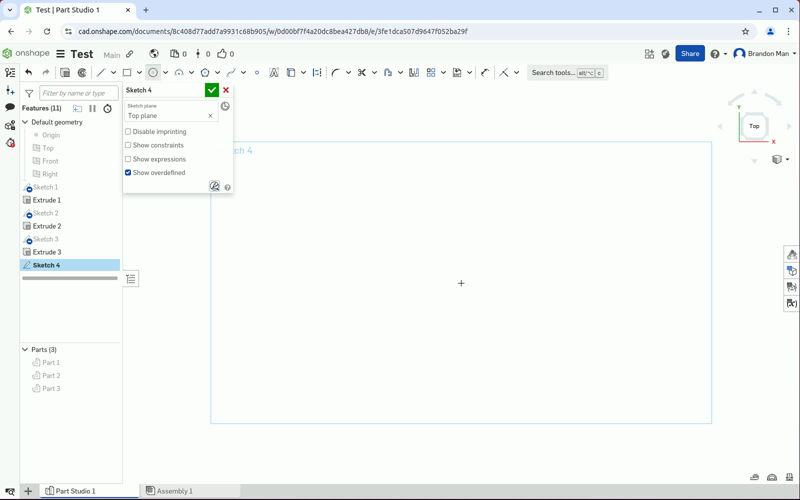
key_up(shift)
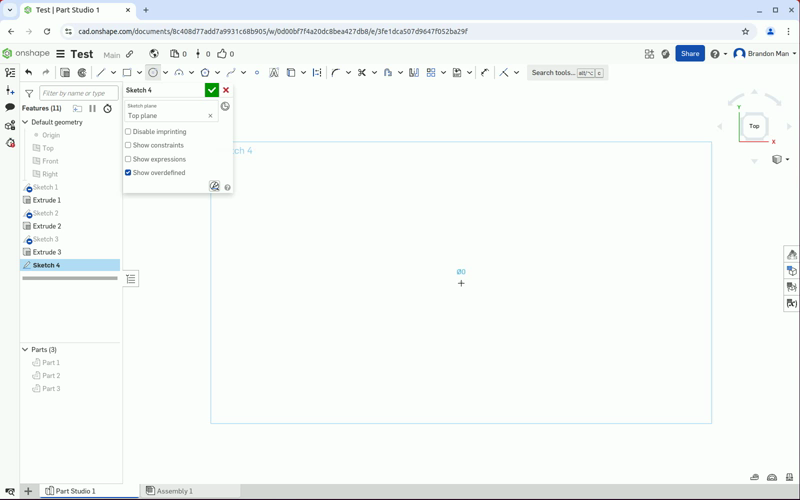
mouse_move(531, 282)
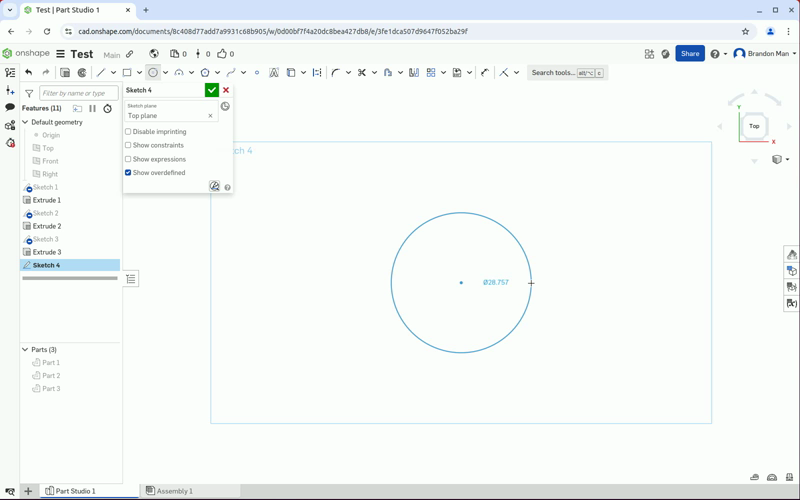
click(531, 282)
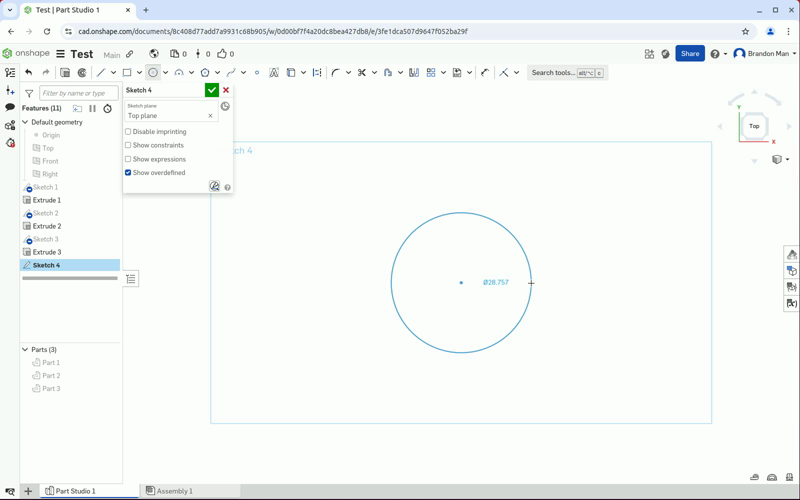
key(esc)
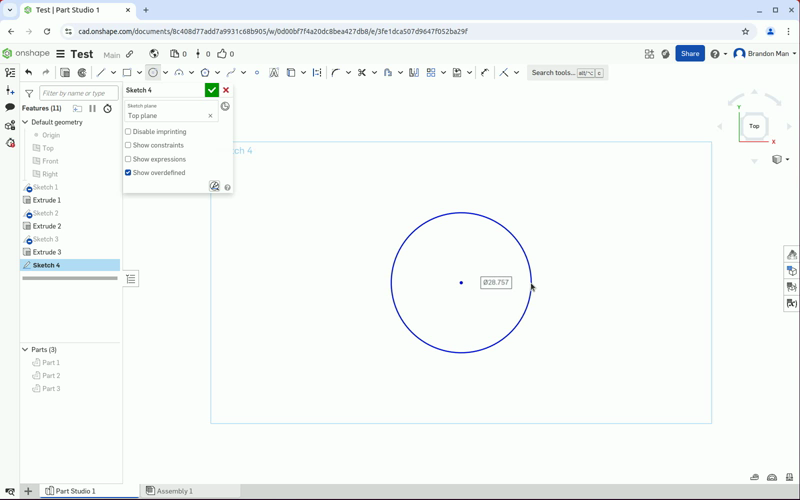
key(c)
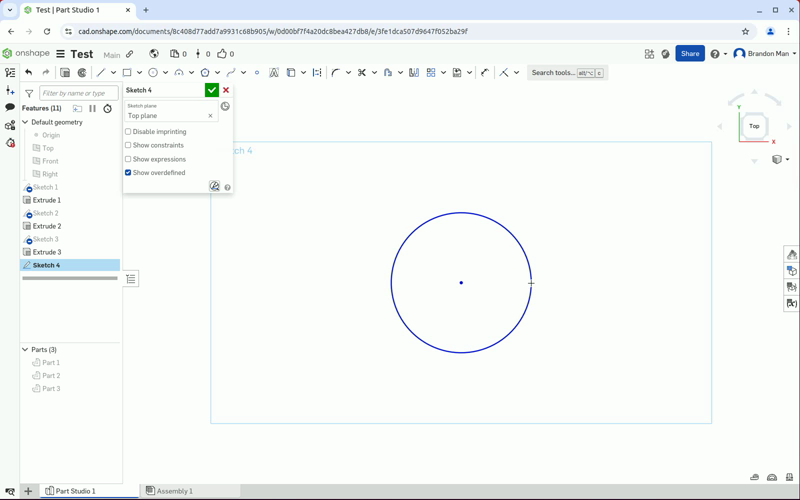
key_down(shift)
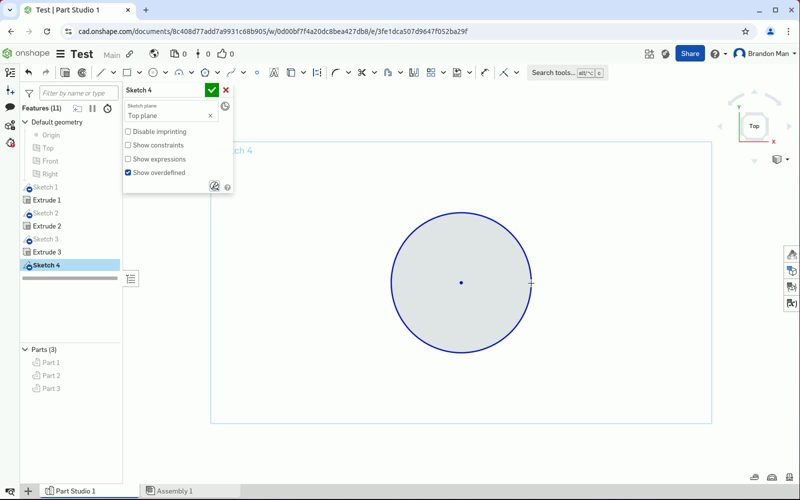
mouse_move(461, 282)
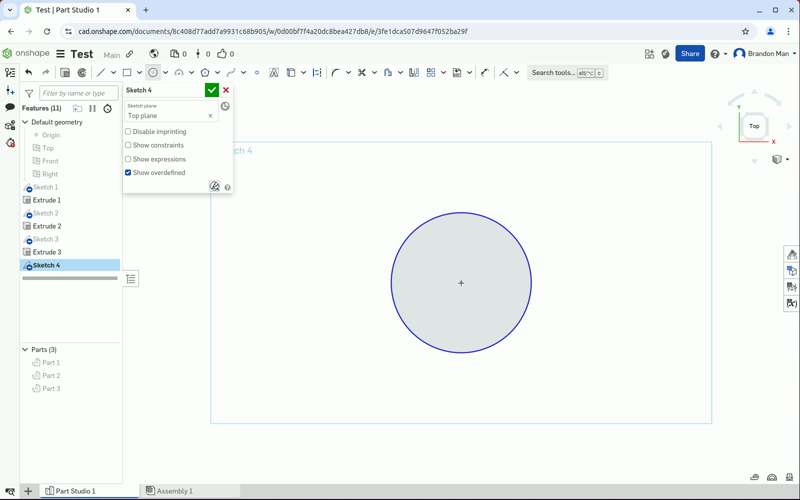
click(461, 282)
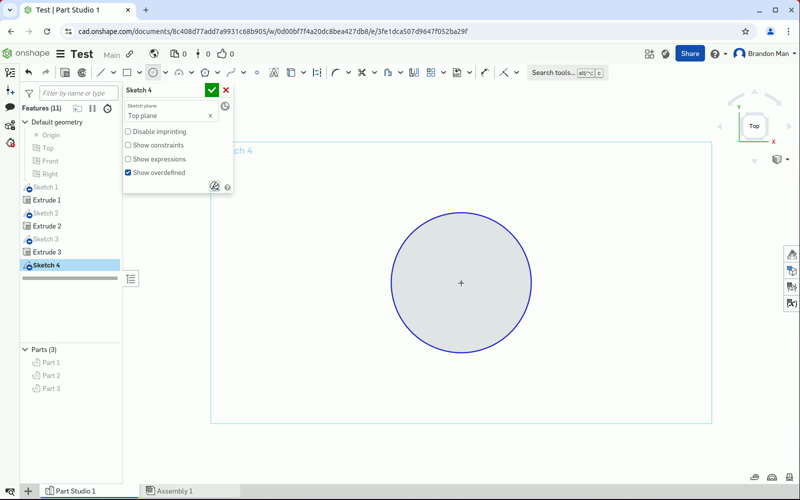
key_up(shift)
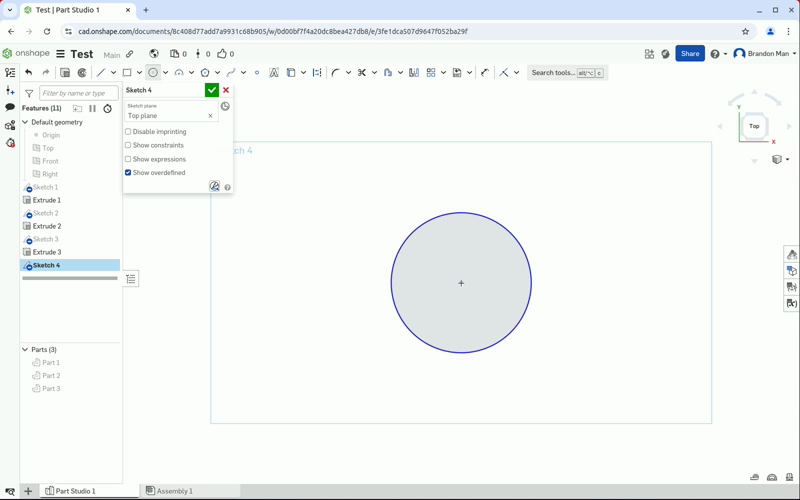
mouse_move(523, 282)
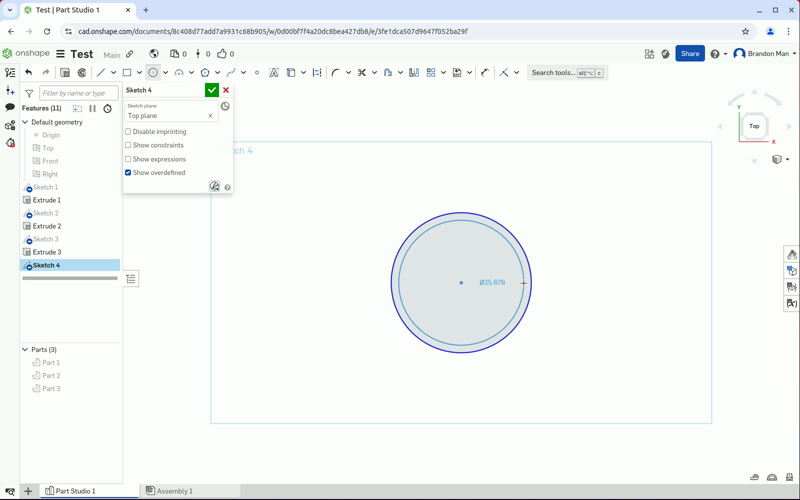
click(523, 282)
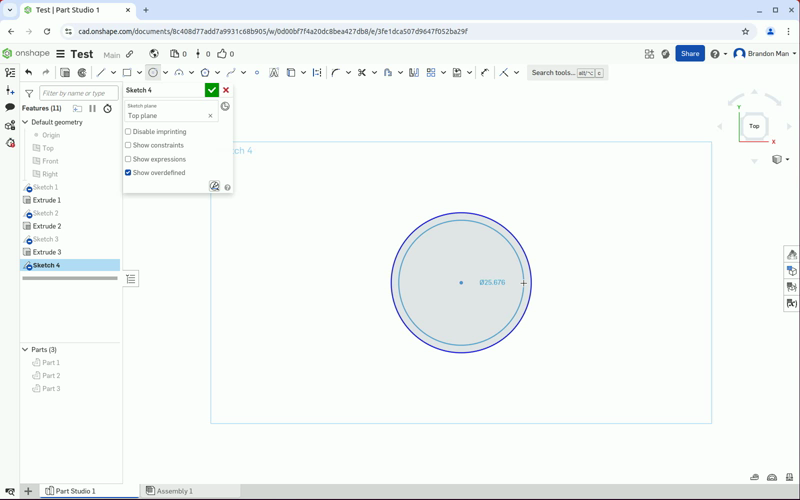
key(esc)
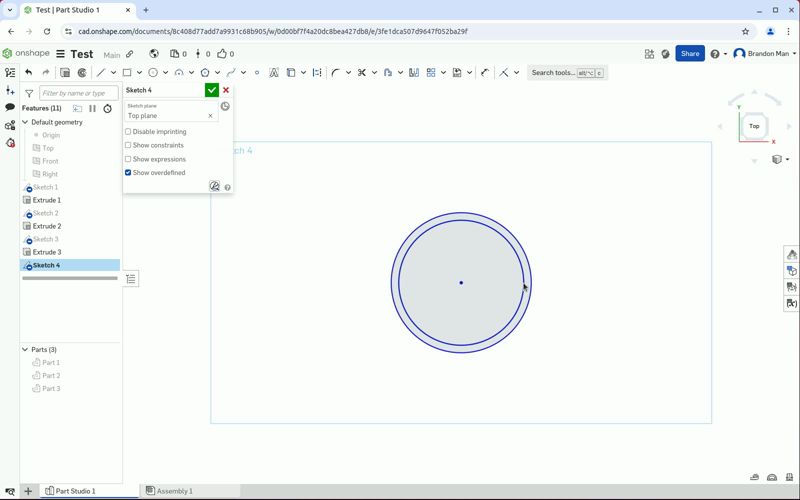
mouse_move(421, 336)
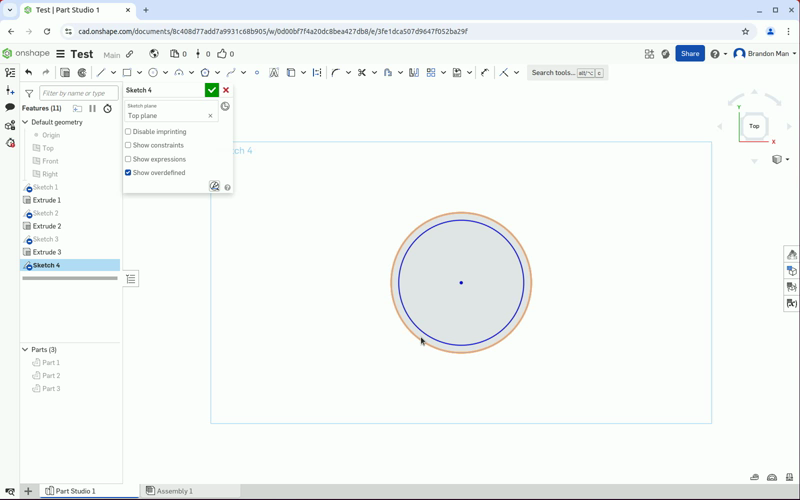
click(421, 336)
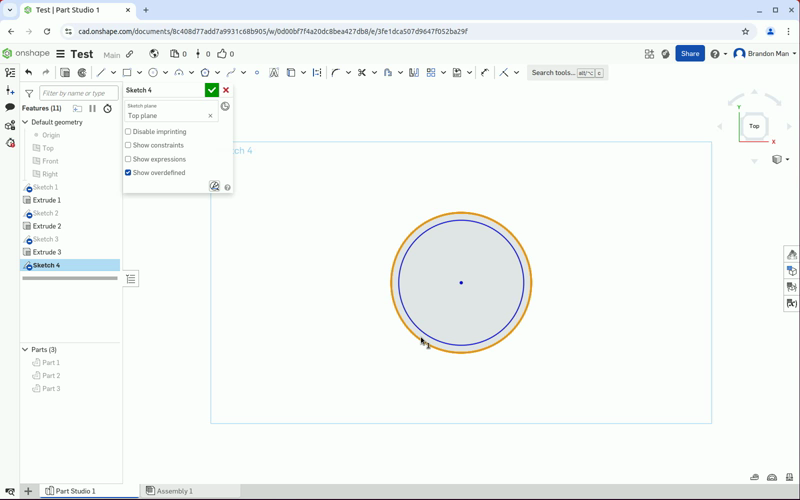
mouse_move(73, 352)
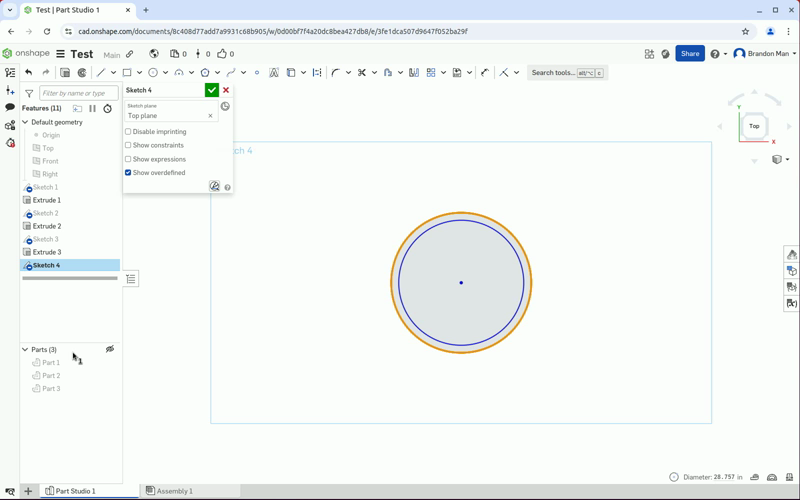
key(shift+y)
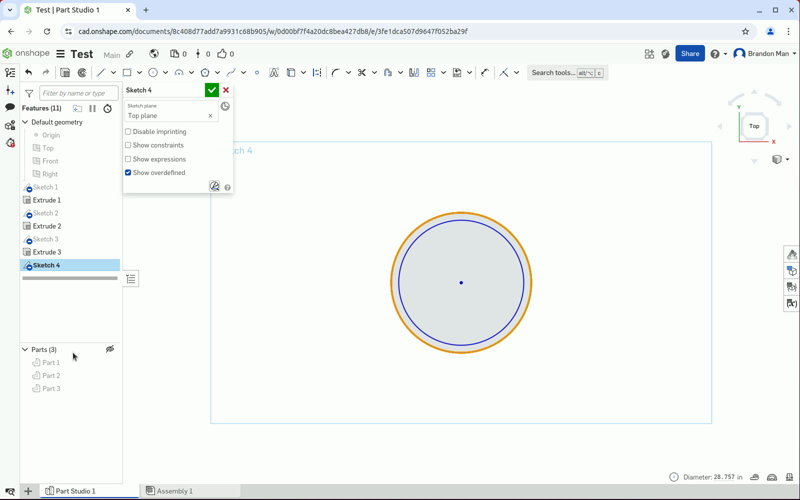
key(shift+e)
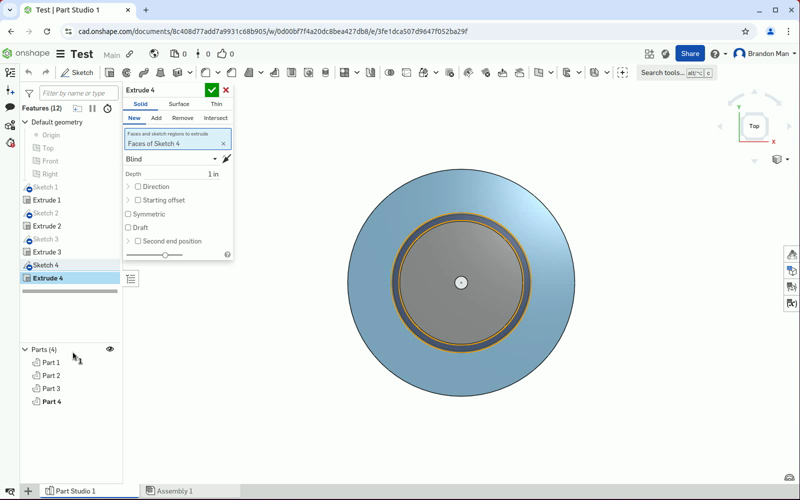
mouse_move(143, 106)
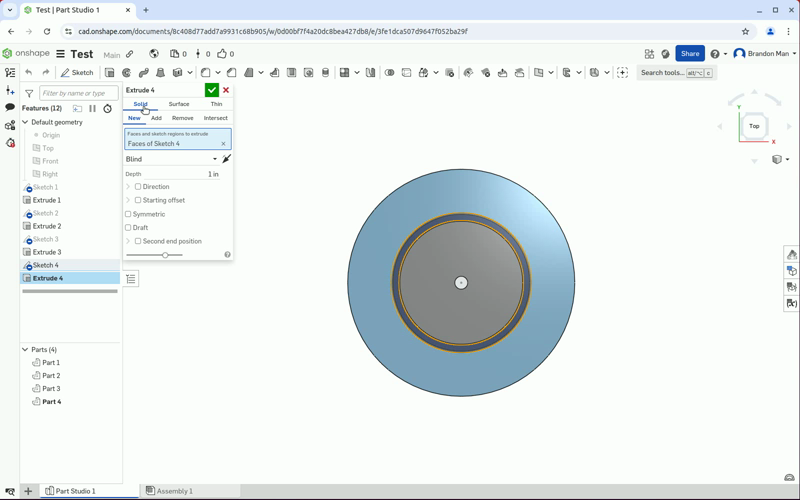
click(143, 106)
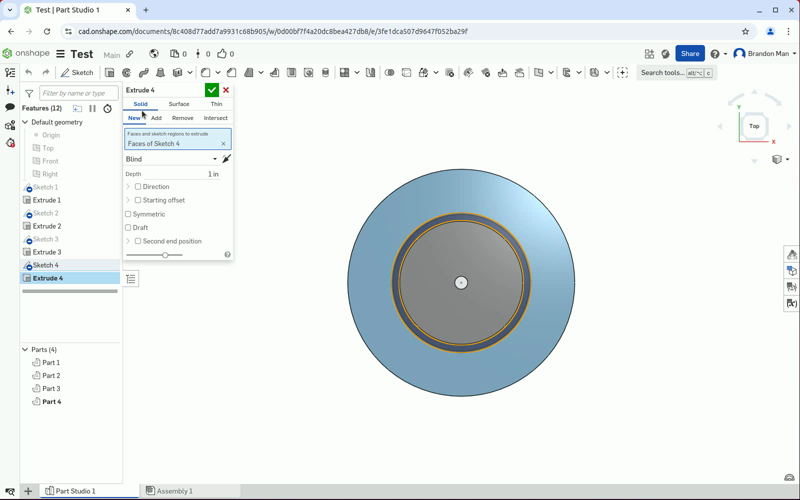
mouse_move(137, 120)
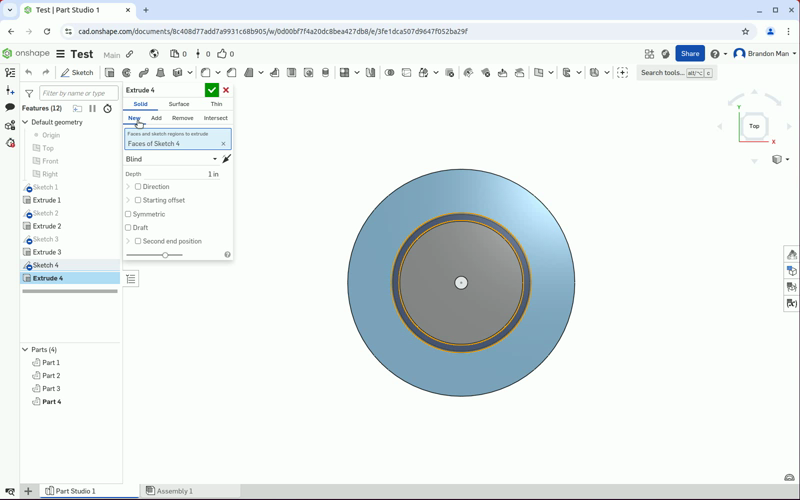
click(137, 120)
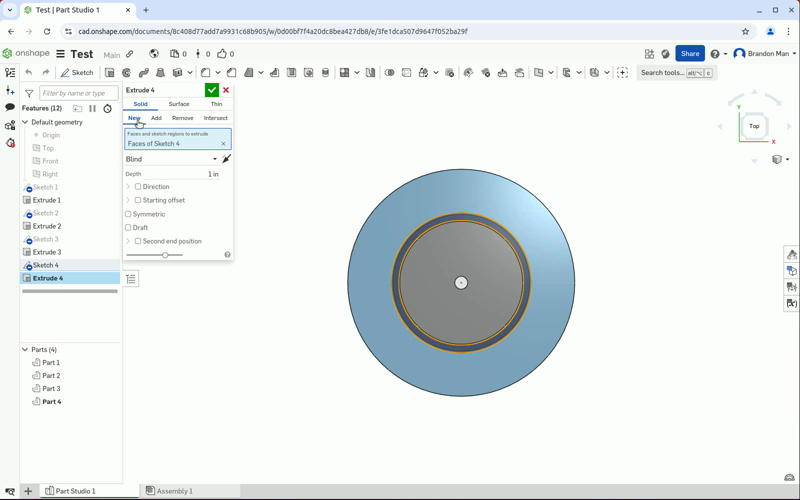
key(tab, 4)
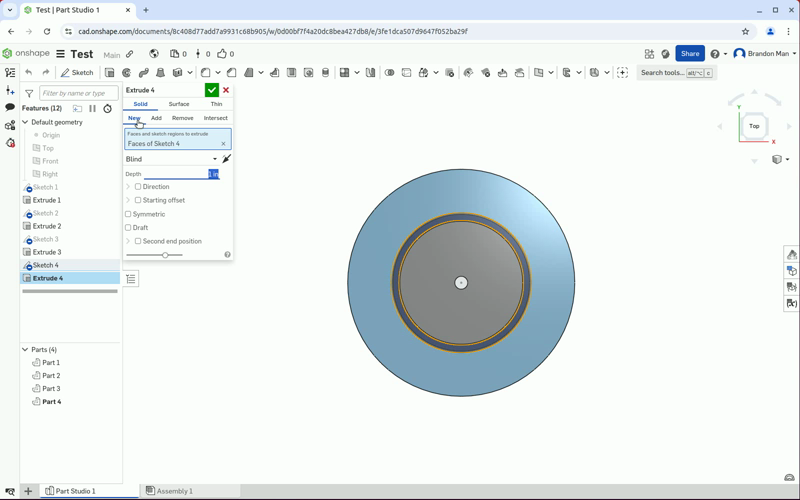
text(17.331)
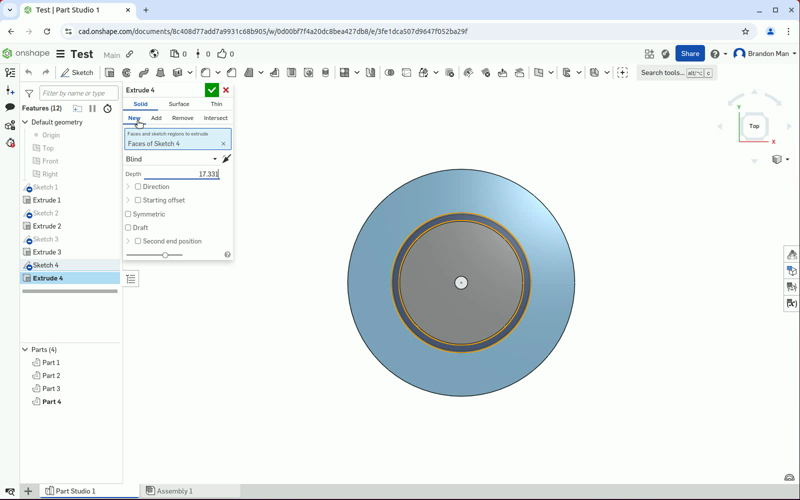
key(enter)
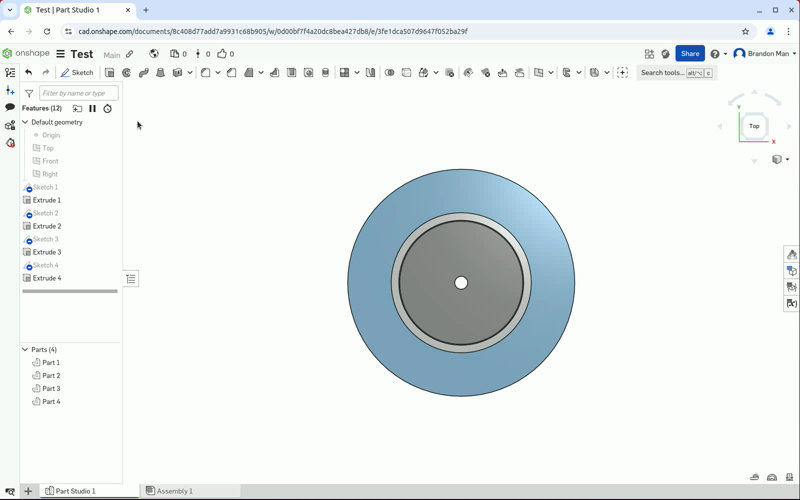
key(shift+h)
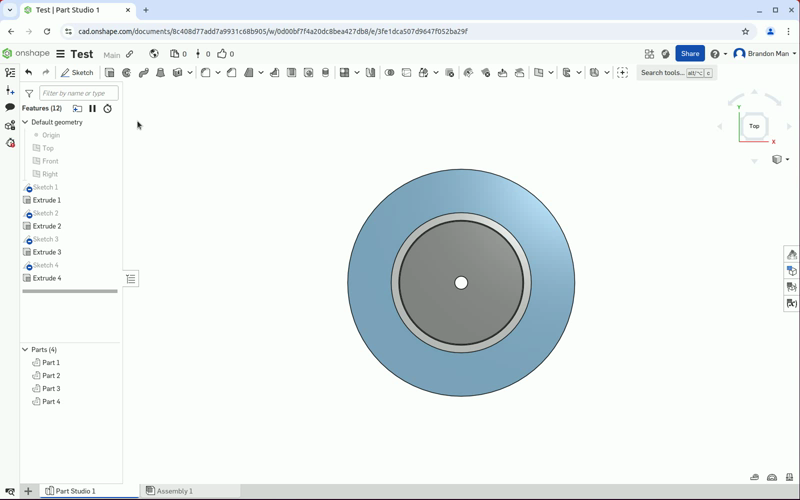
key(shift+h)
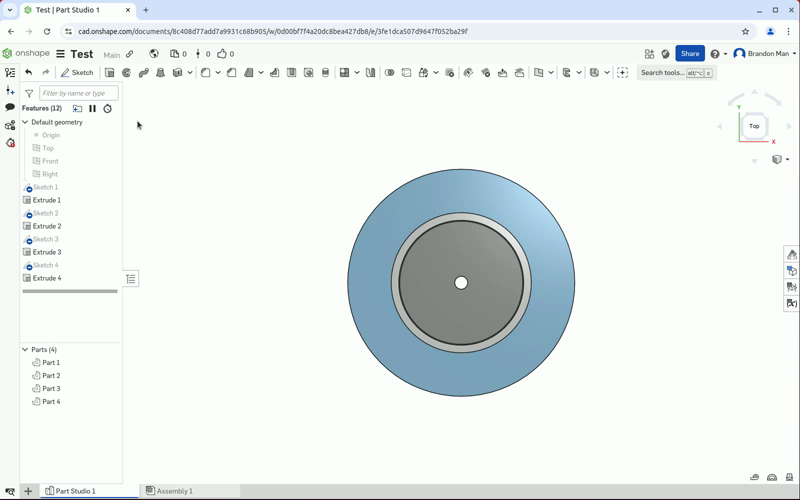
mouse_move(73, 189)
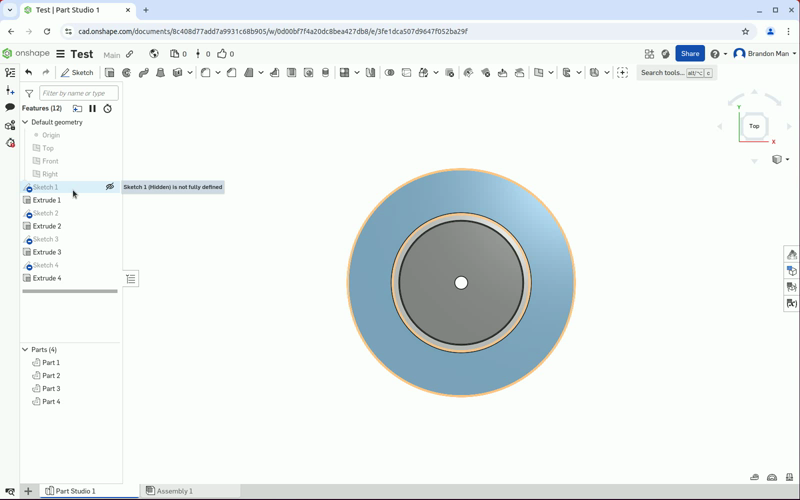
click(73, 189)
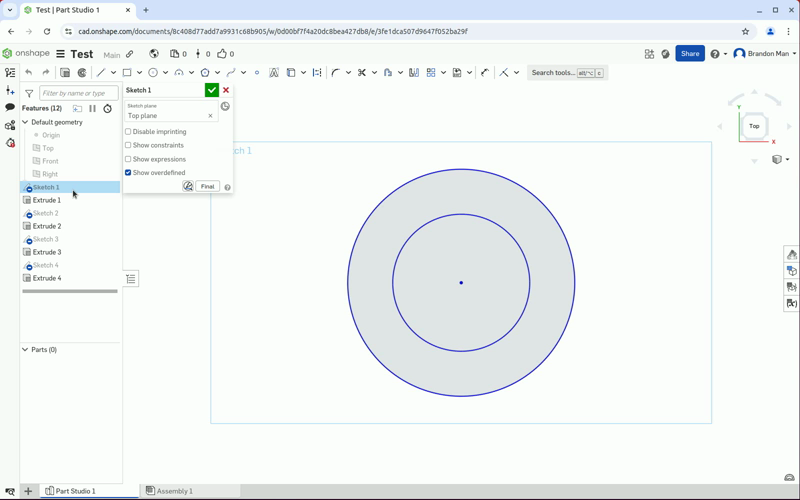
mouse_move(229, 92)
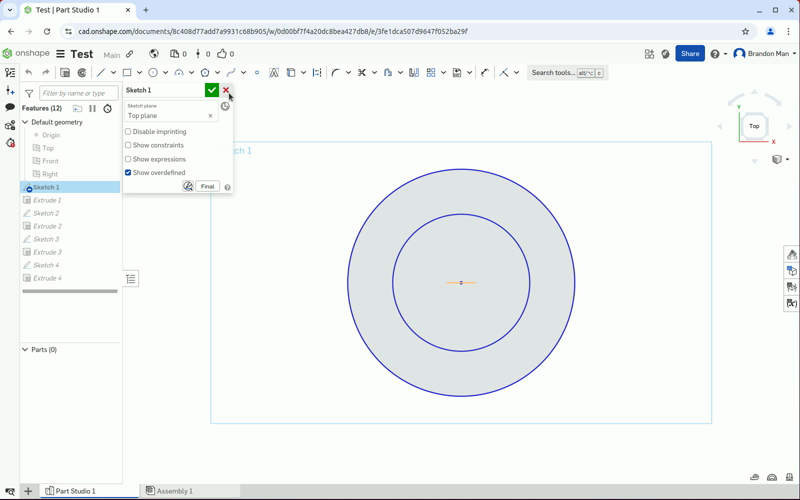
click(229, 92)
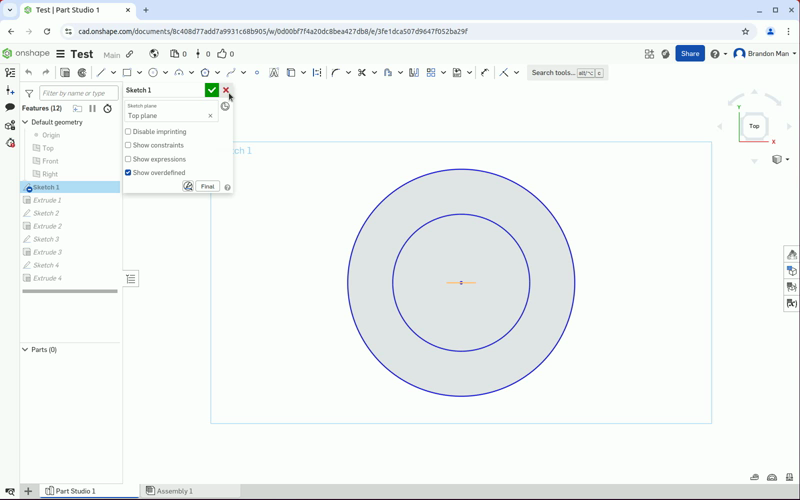
key(shift+s)
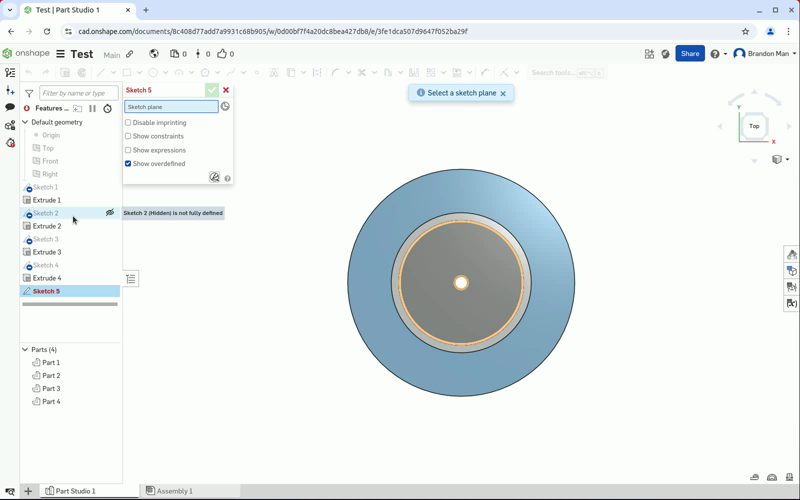
scroll(3)
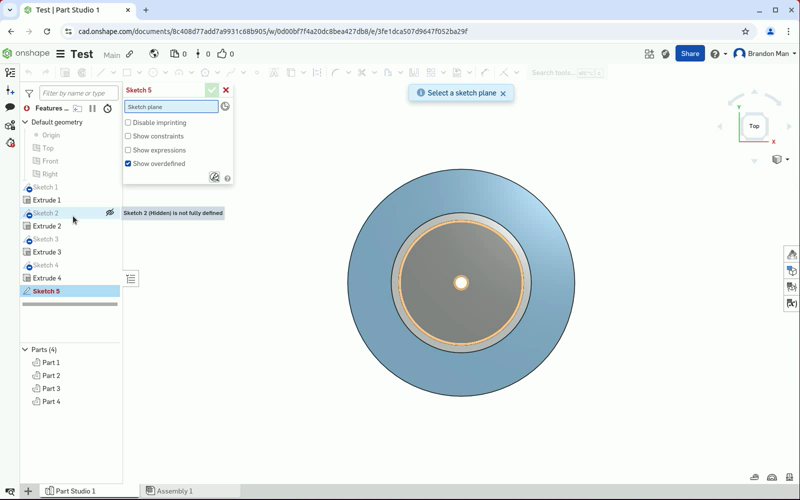
mouse_move(73, 150)
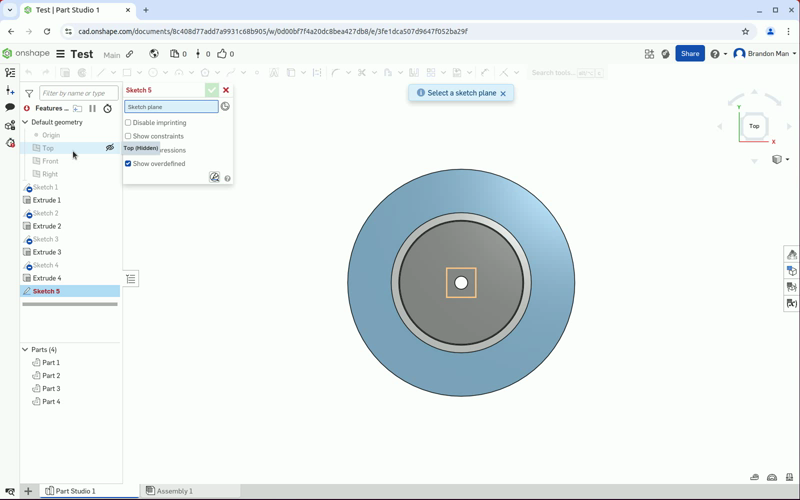
click(73, 150)
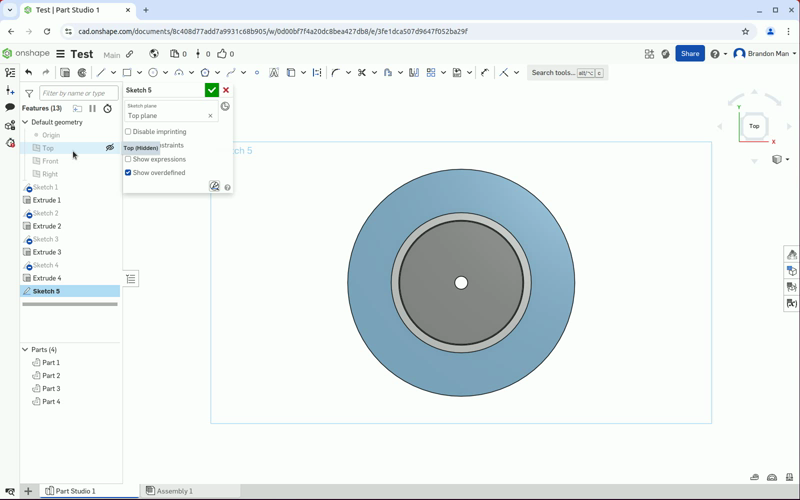
mouse_move(73, 352)
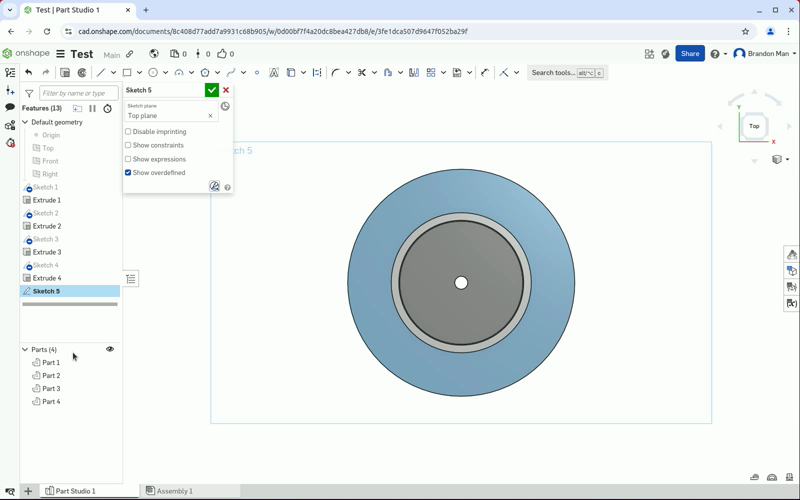
key(y)
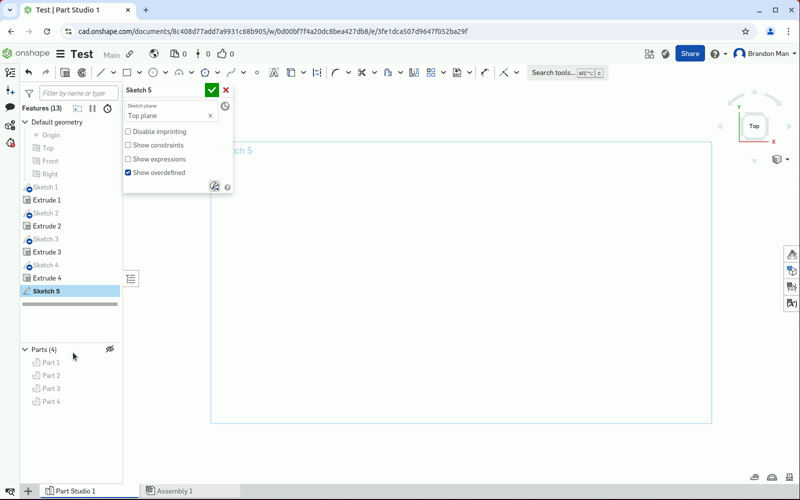
key(c)
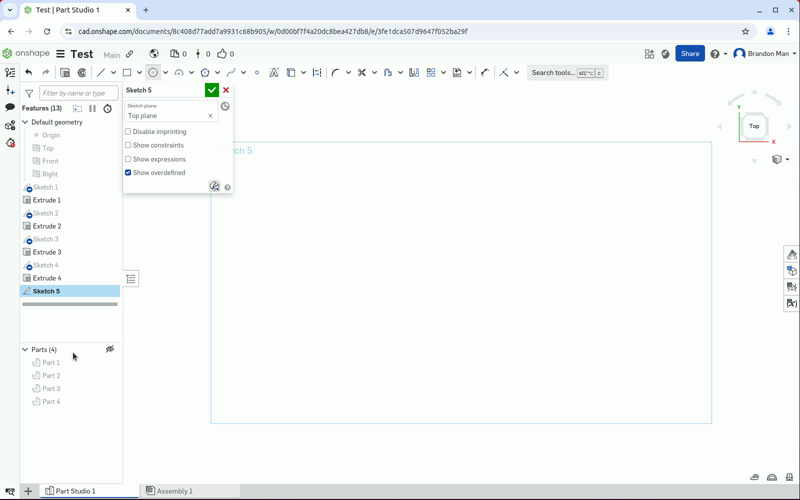
key_down(shift)
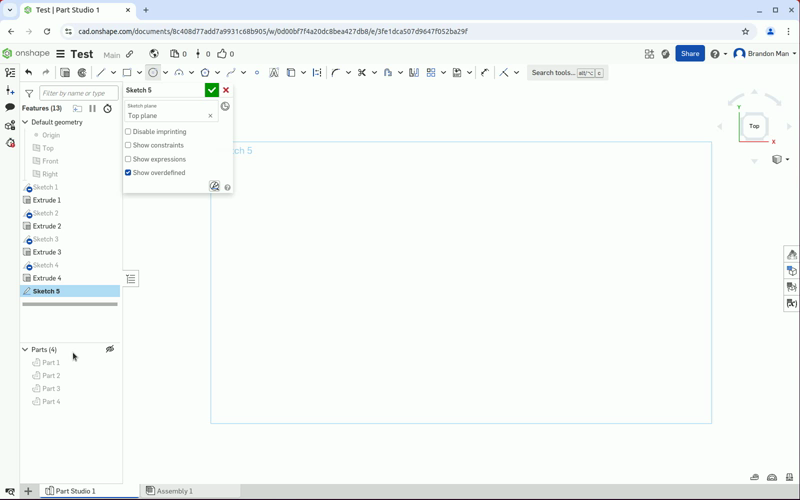
mouse_move(461, 282)
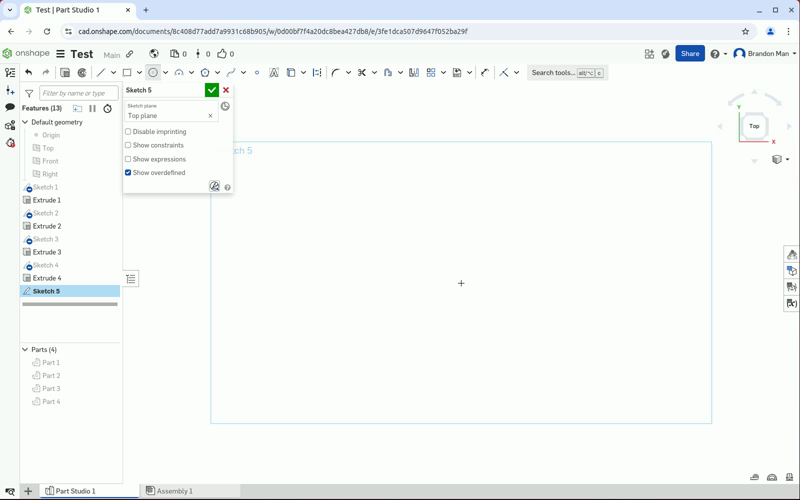
click(461, 282)
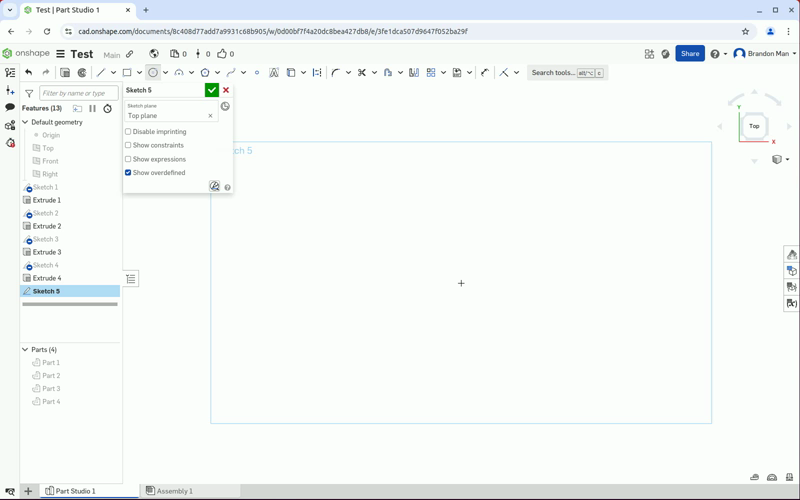
key_up(shift)
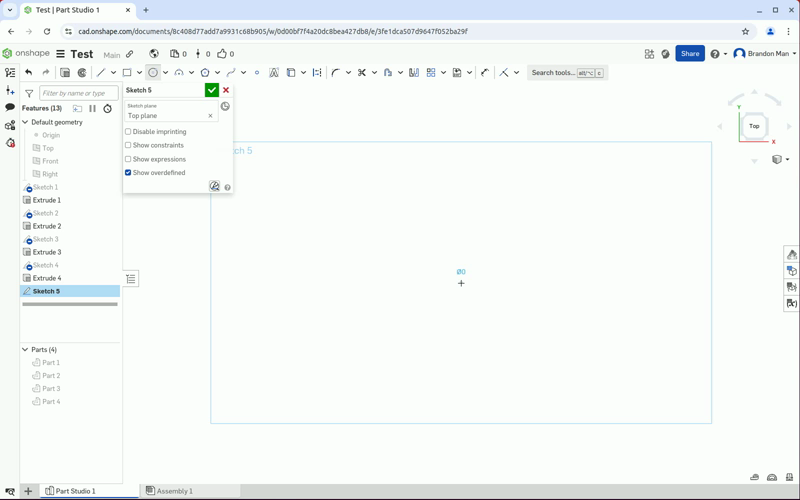
mouse_move(574, 282)
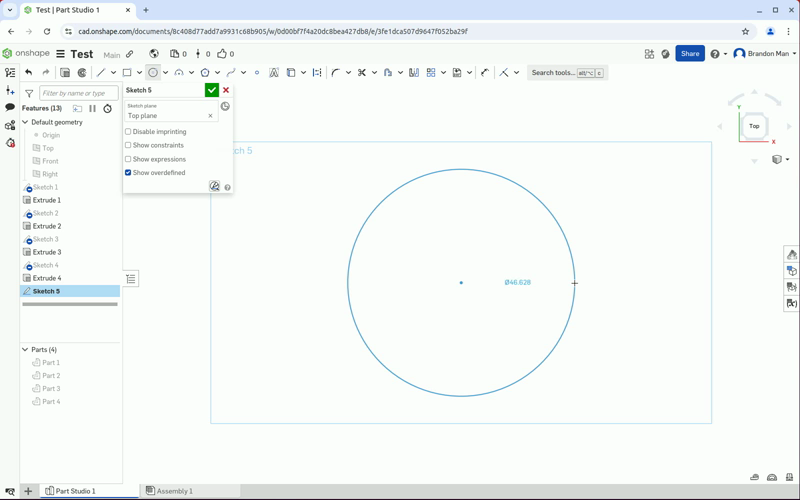
click(574, 282)
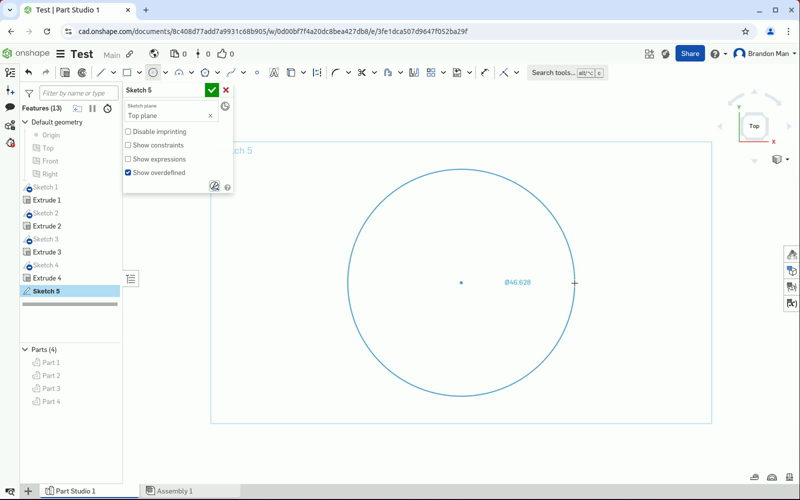
key(esc)
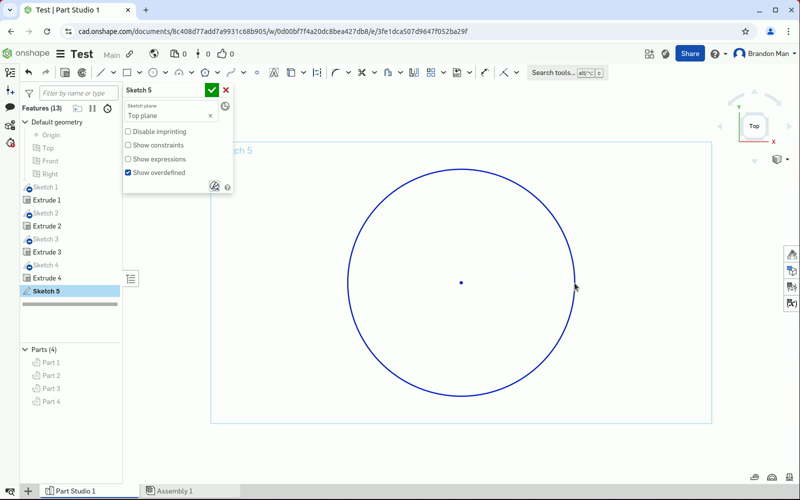
key(c)
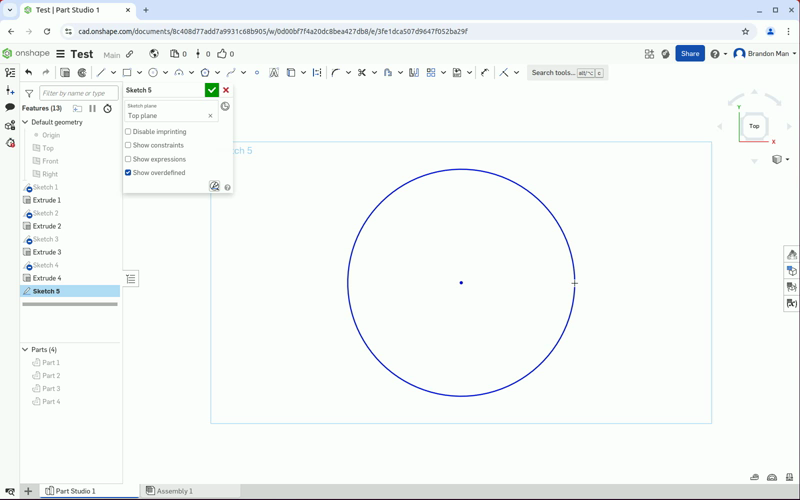
key_down(shift)
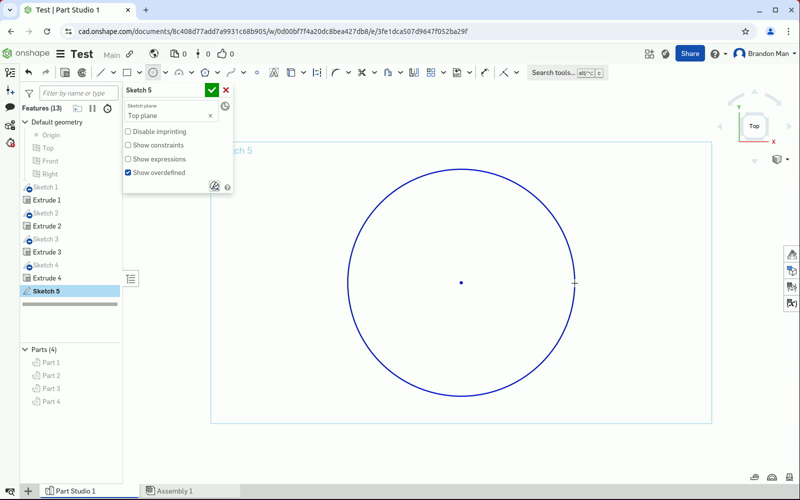
mouse_move(461, 282)
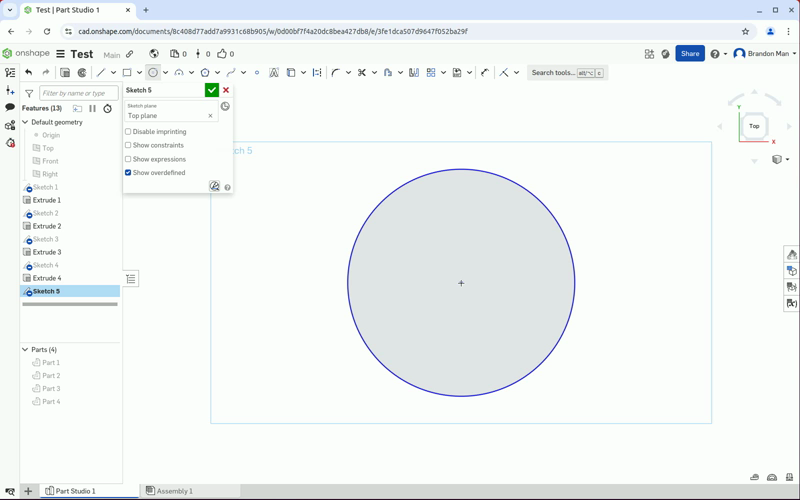
click(461, 282)
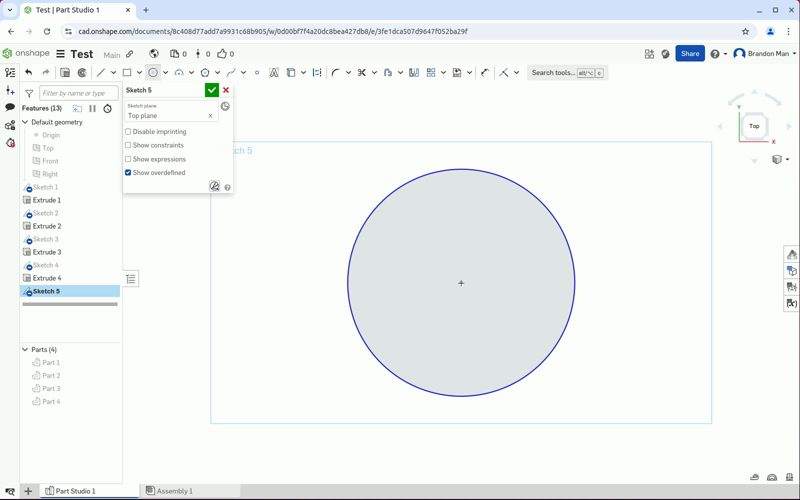
key_up(shift)
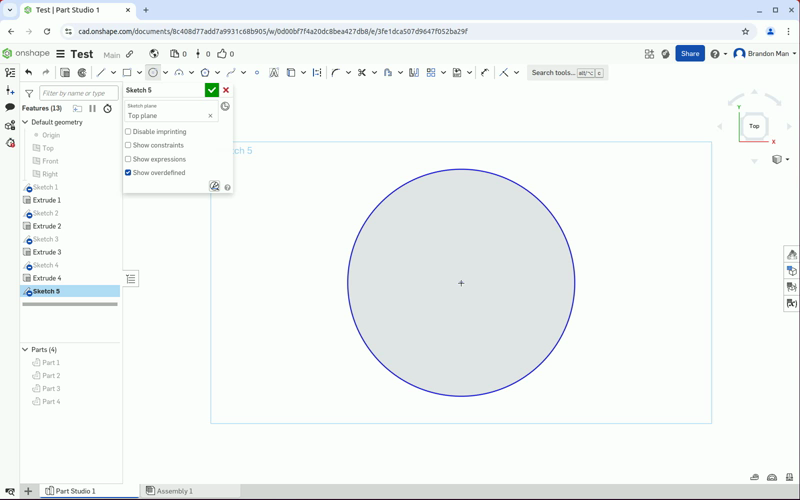
mouse_move(529, 282)
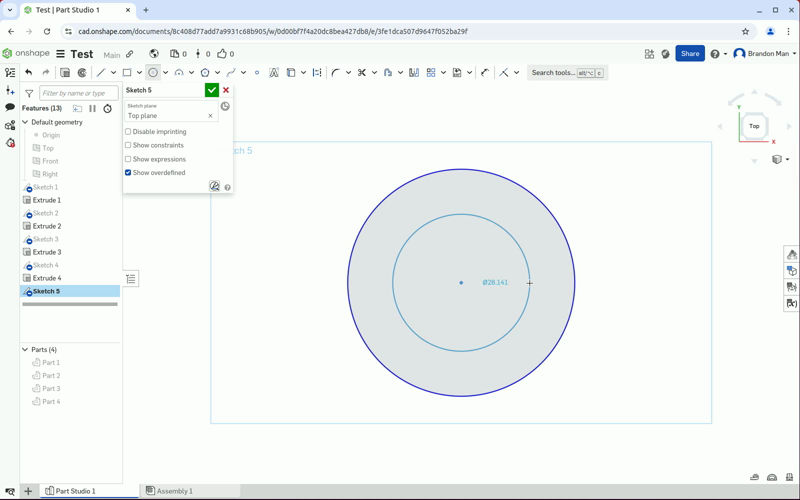
click(529, 282)
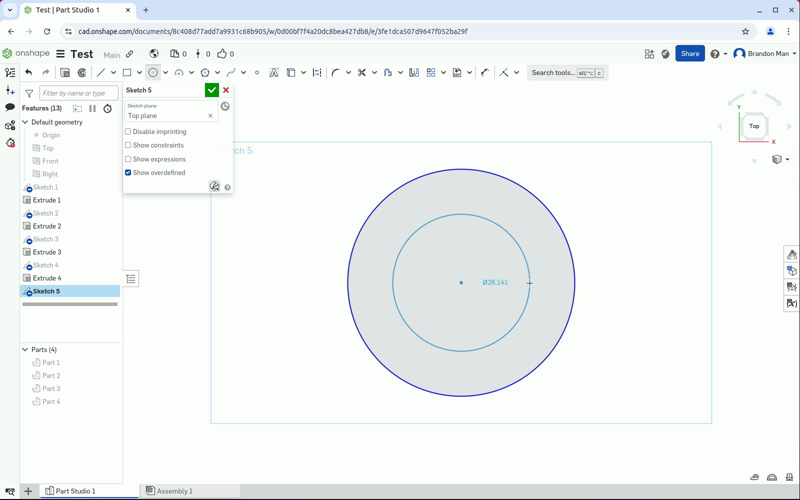
key(esc)
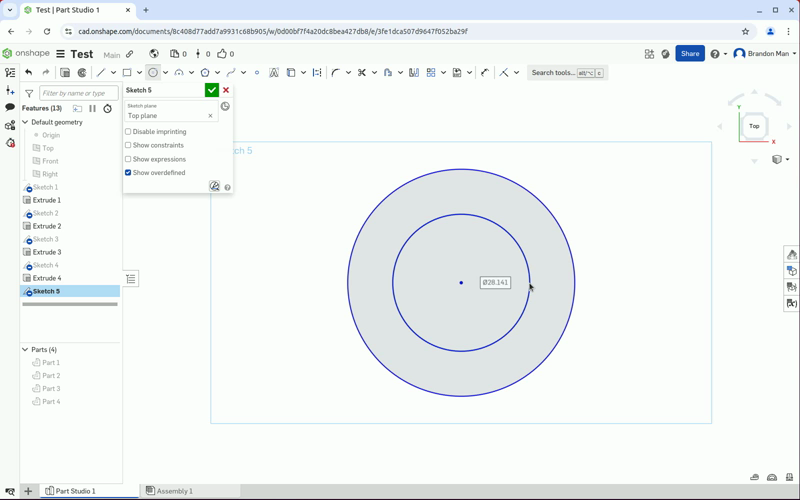
mouse_move(507, 207)
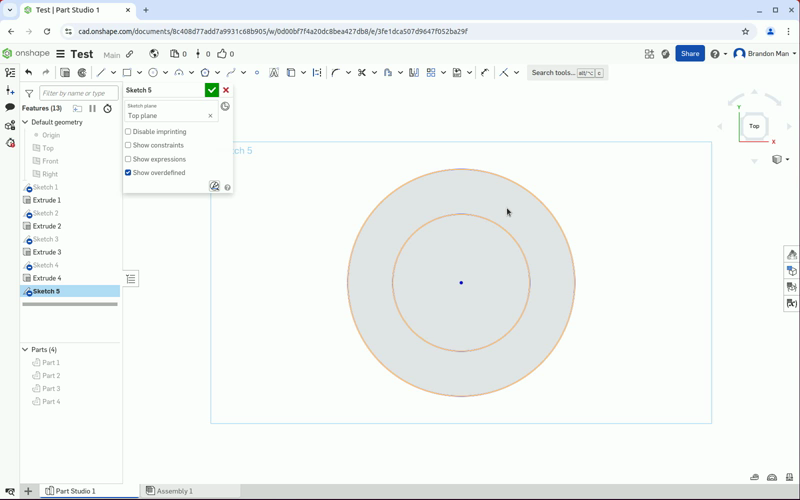
click(507, 207)
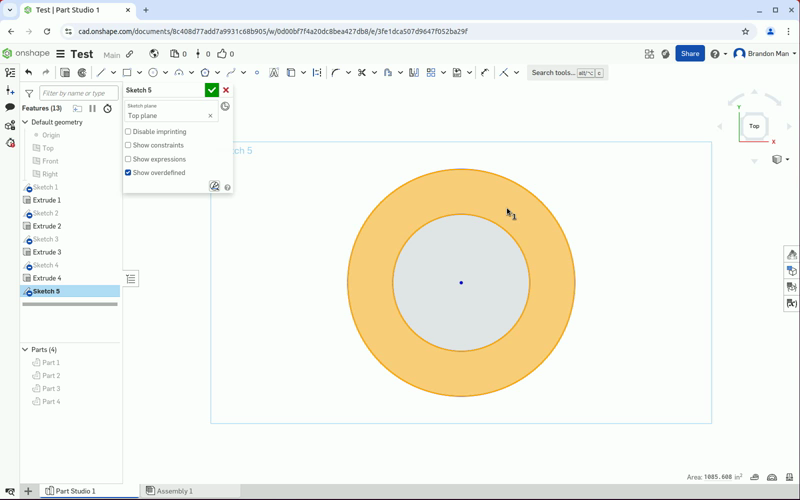
mouse_move(73, 352)
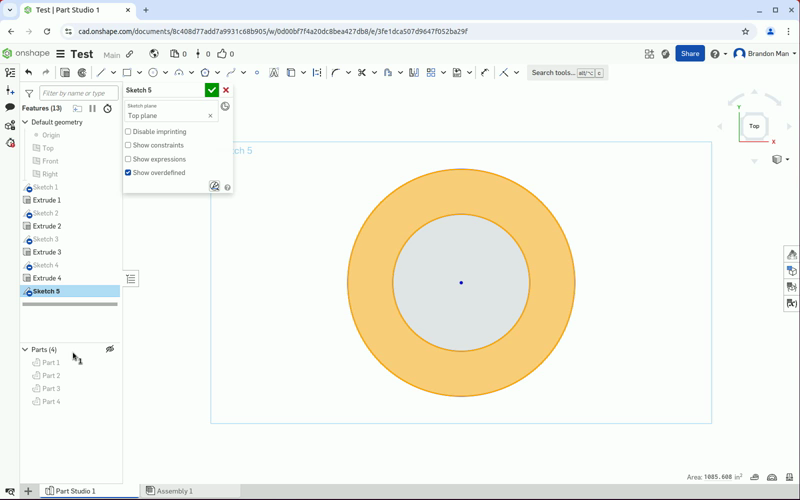
key(shift+y)
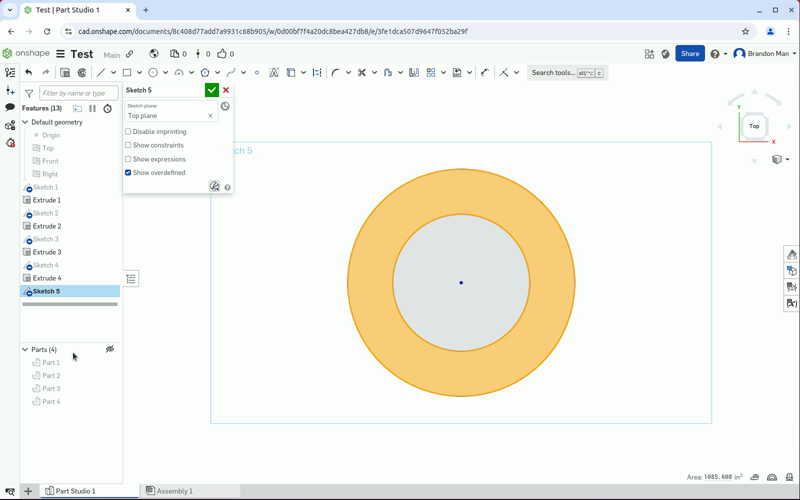
key(shift+e)
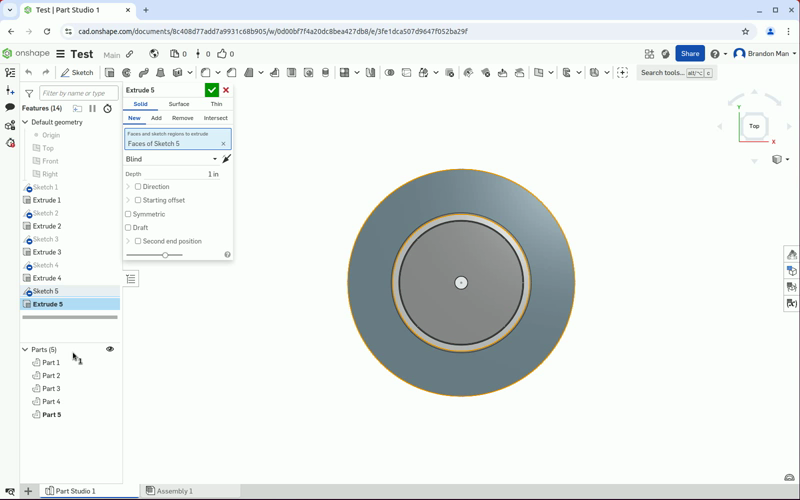
mouse_move(143, 106)
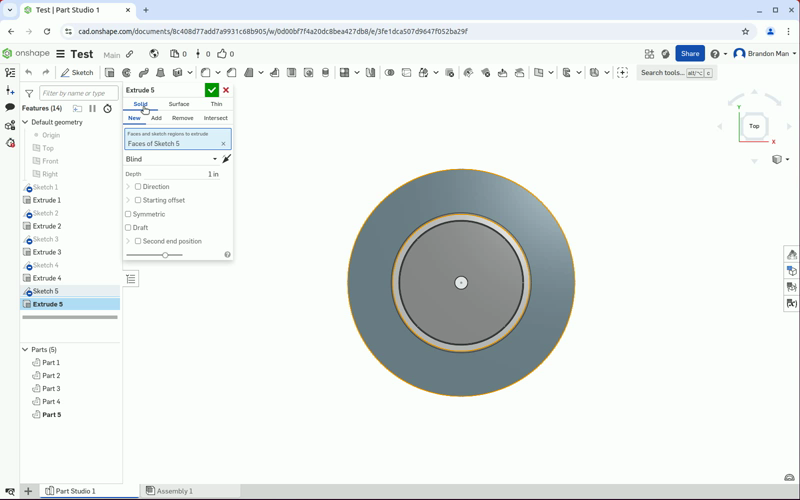
click(143, 106)
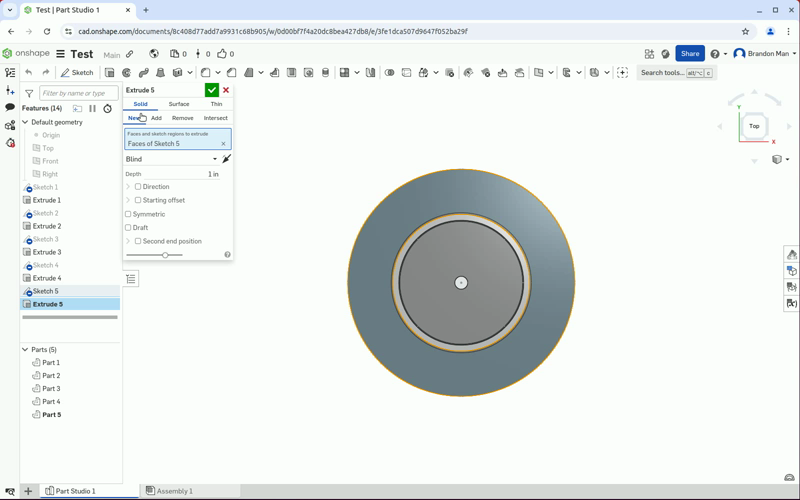
mouse_move(137, 120)
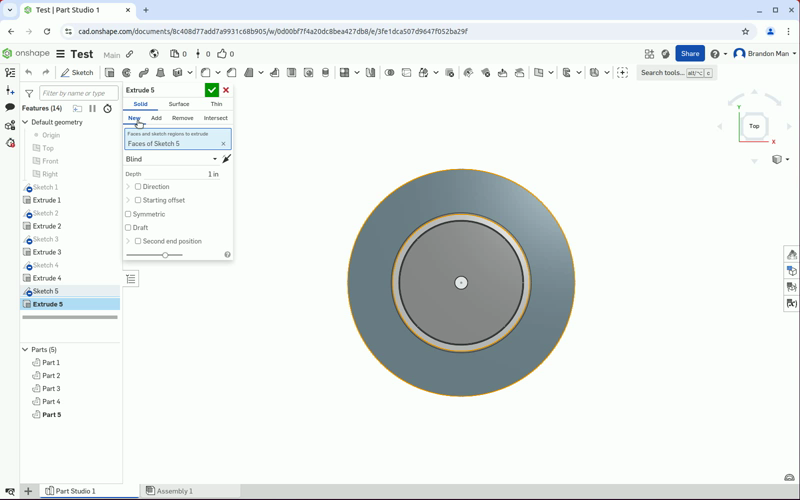
click(137, 120)
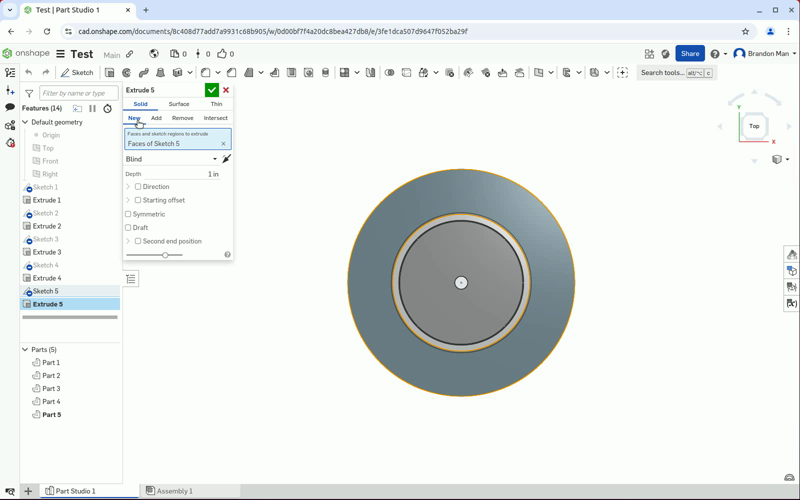
key(tab, 4)
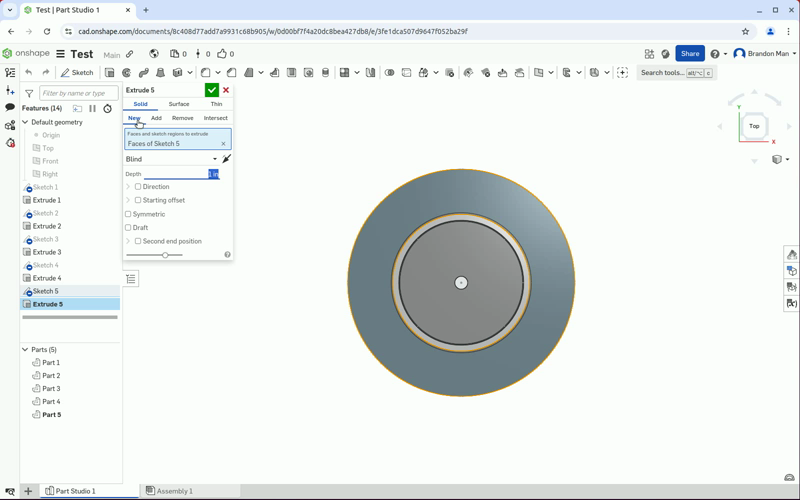
text(1.685)
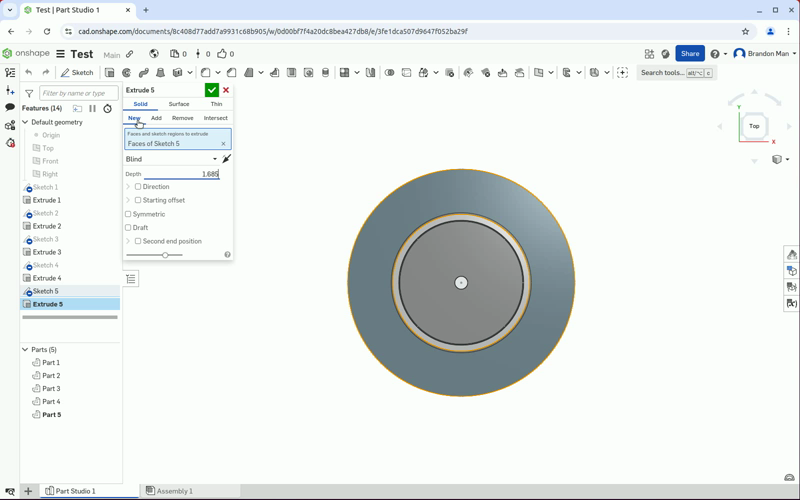
key(enter)
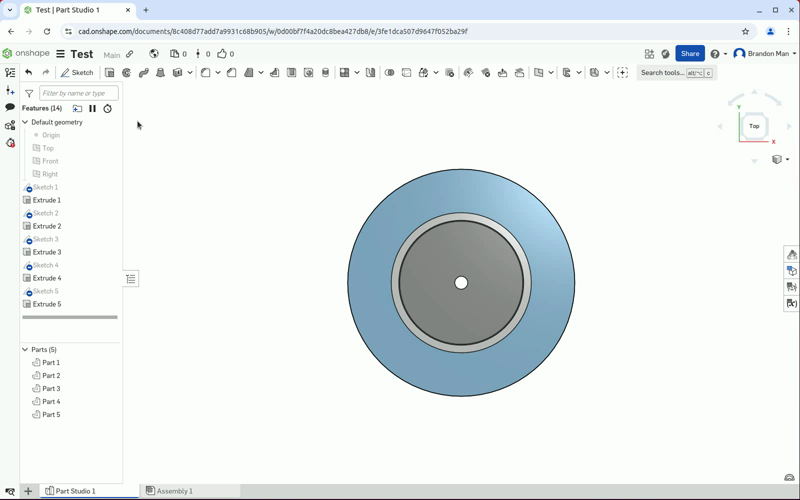
key(shift+h)
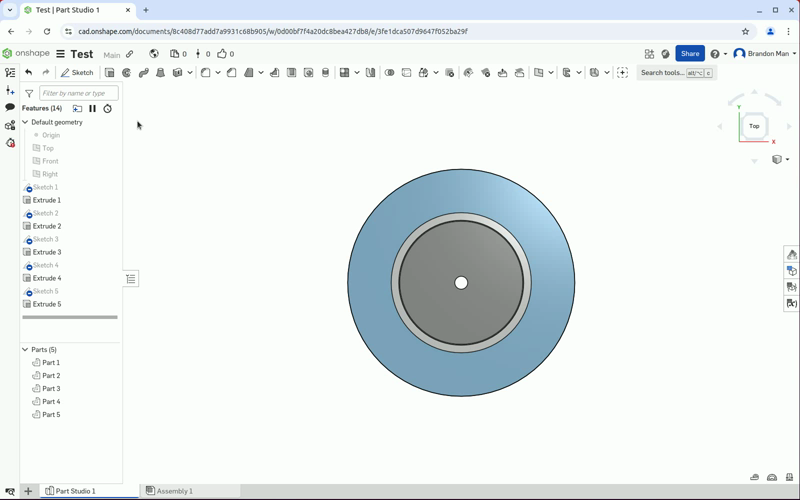
key(shift+h)
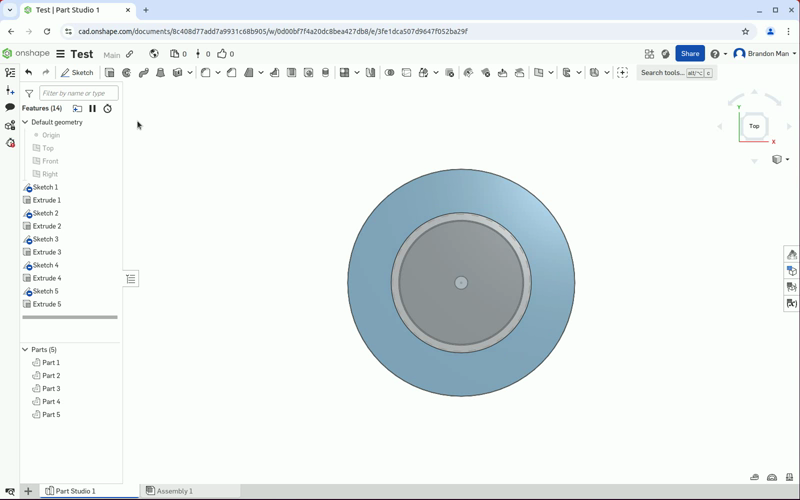
key(shift+7)
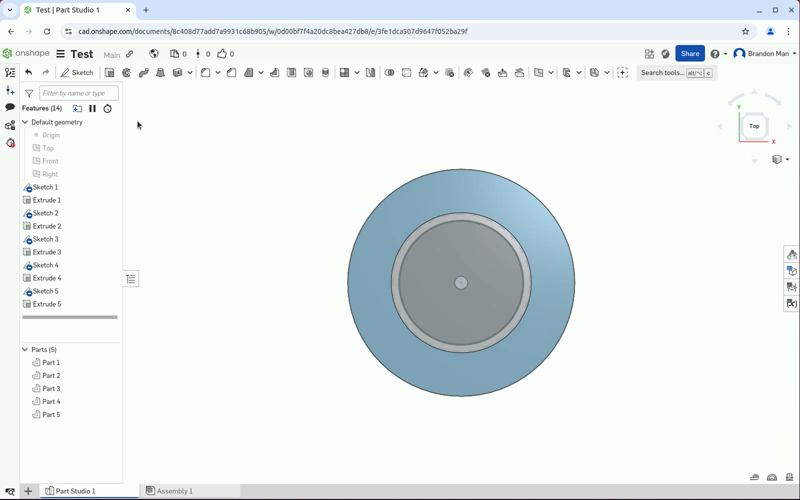
key(up, 3)
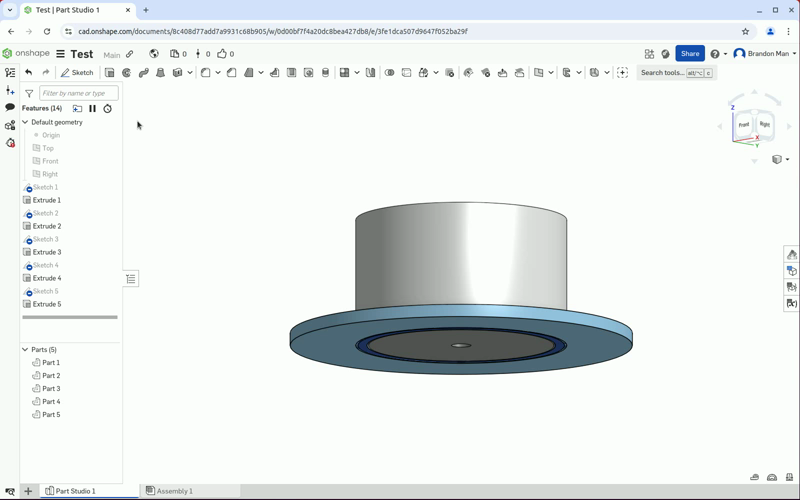
key(left, 3)
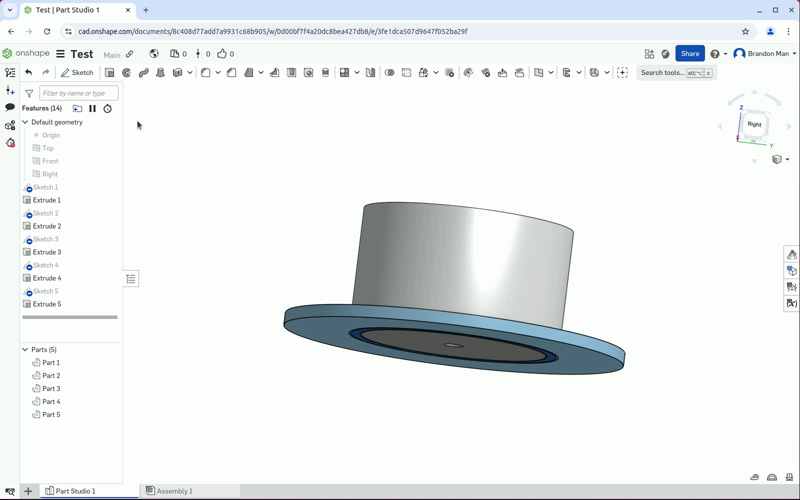
key(right, 3)
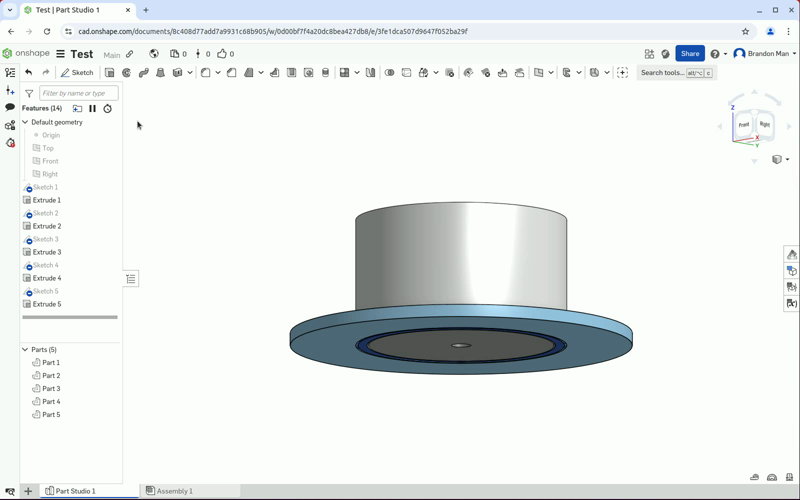
key(down, 3)
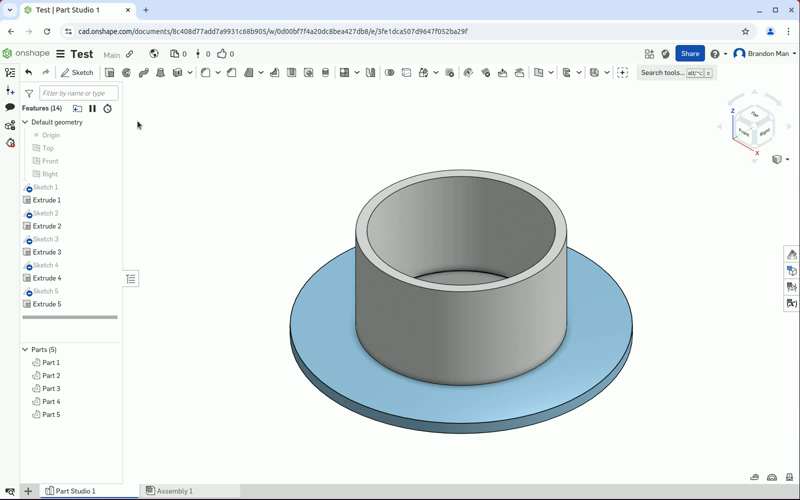
mouse_move(73, 189)
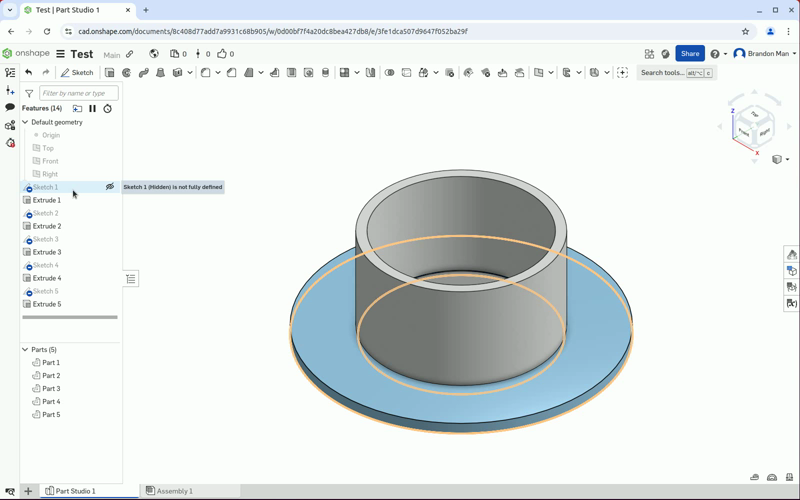
click(73, 189)